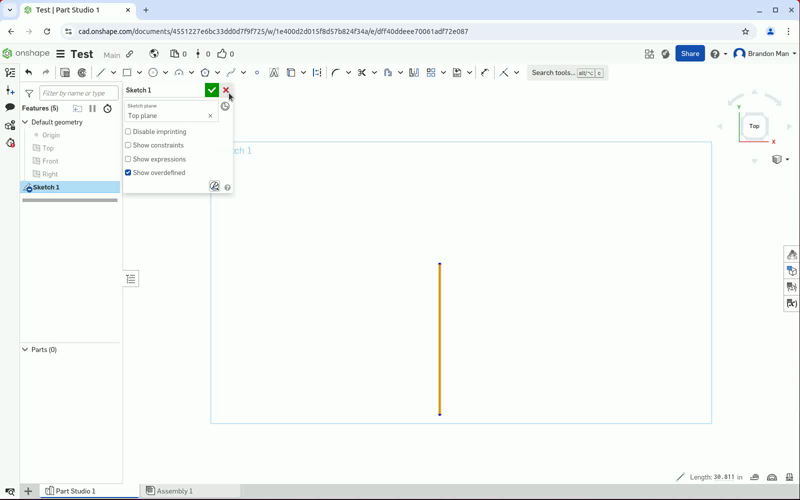
key(shift+h)
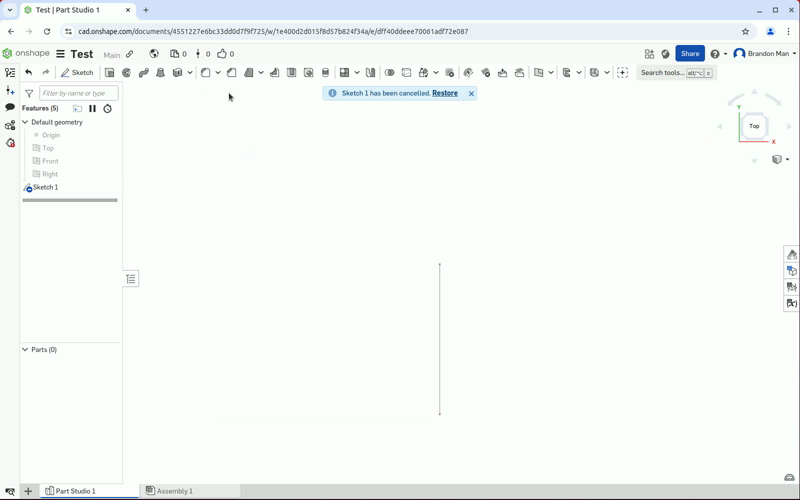
key(shift+s)
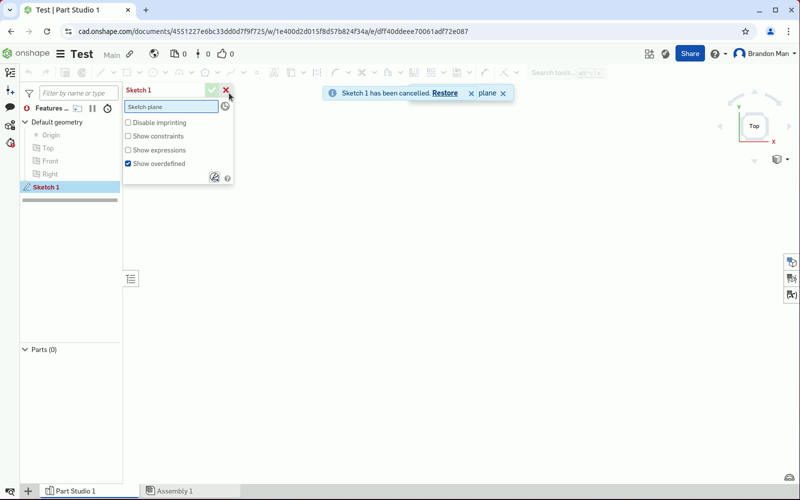
mouse_move(73, 150)
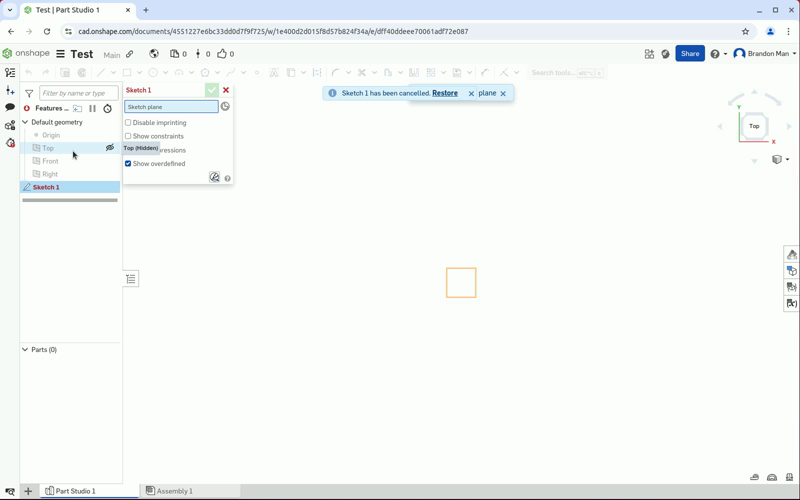
click(73, 150)
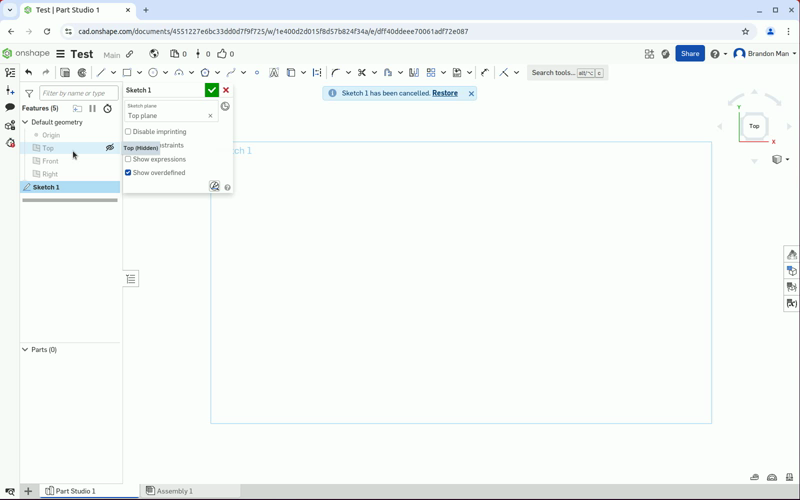
mouse_move(73, 352)
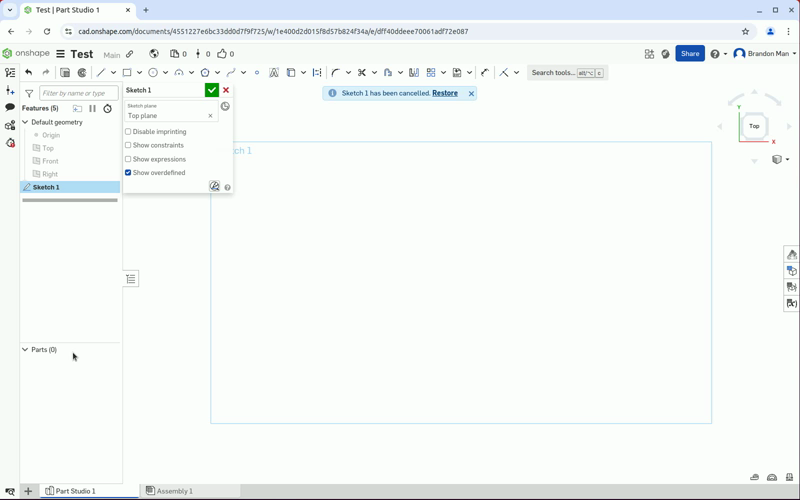
key(y)
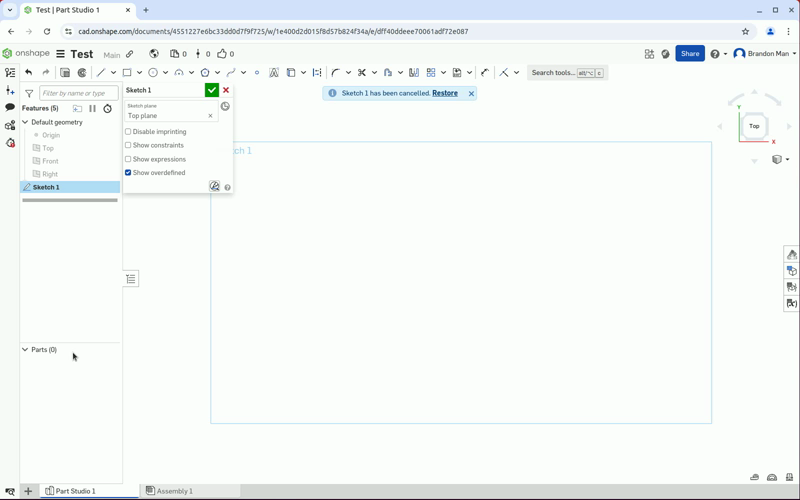
key(l)
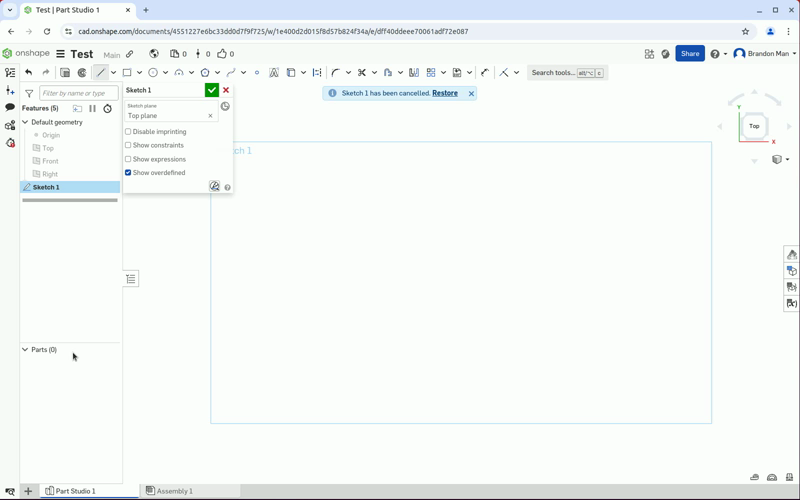
key_down(shift)
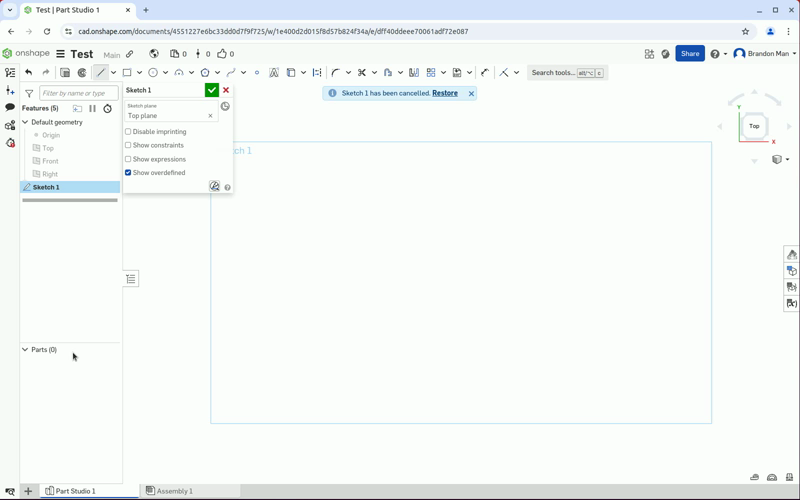
mouse_move(460, 290)
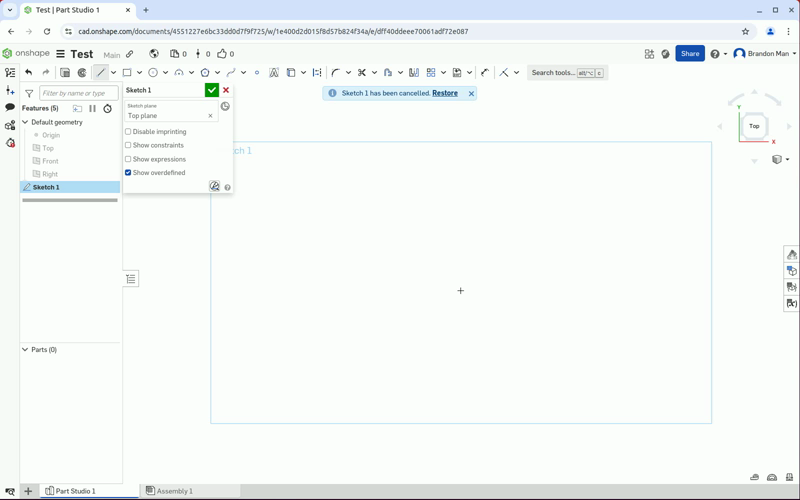
click(460, 290)
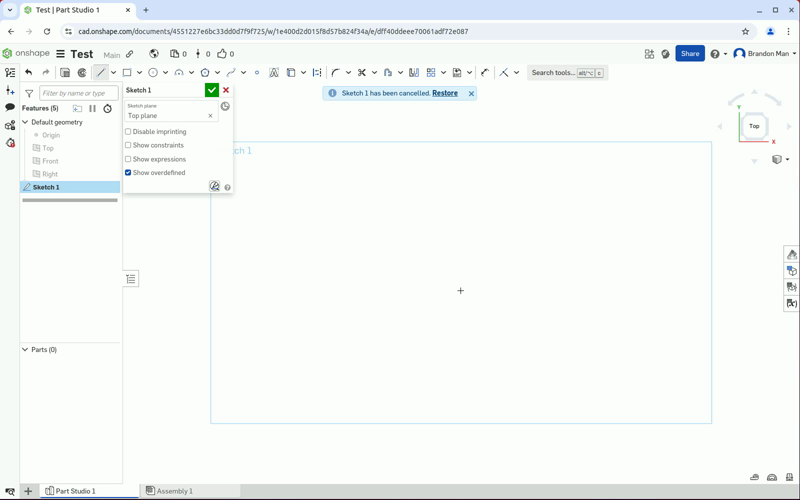
key_up(shift)
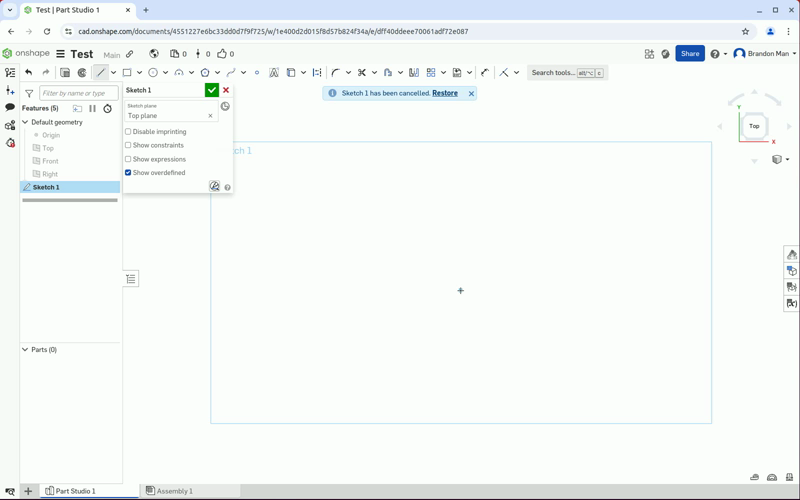
key_down(shift)
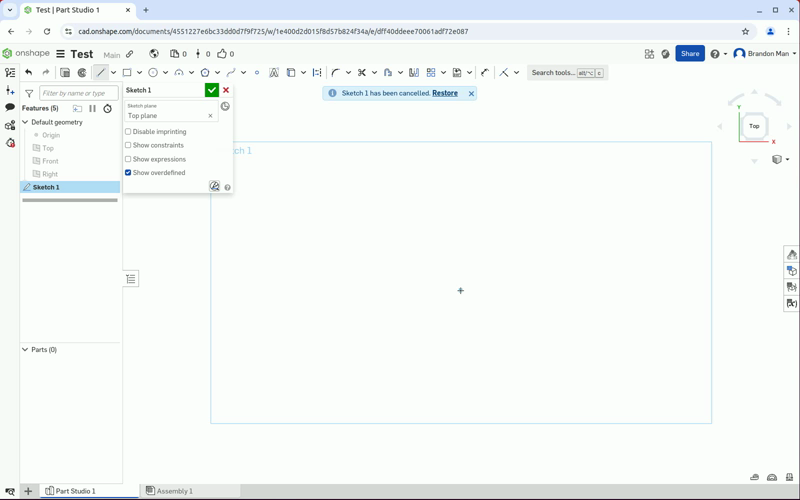
mouse_move(490, 290)
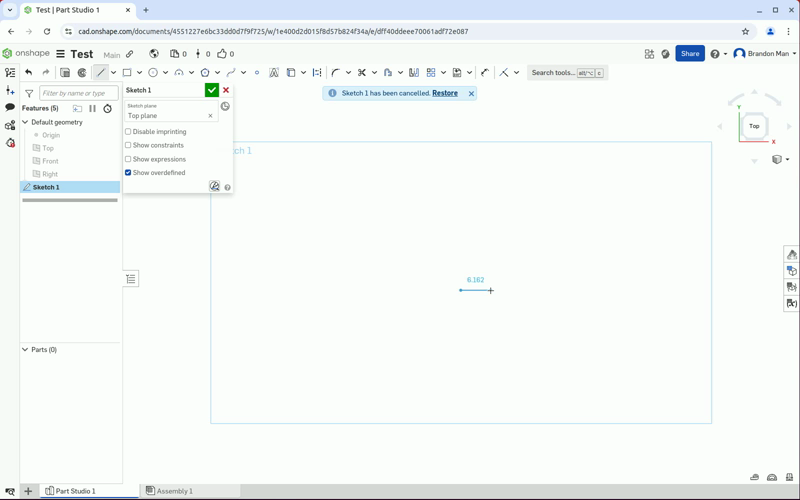
mouse_move(468, 290)
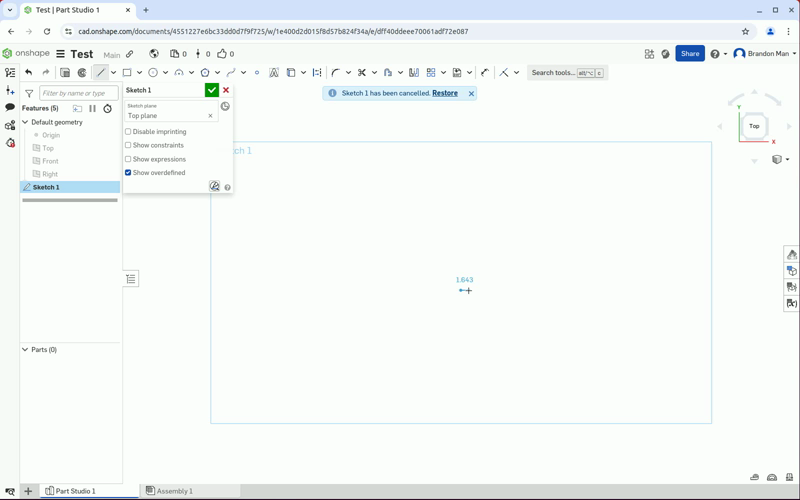
click(468, 290)
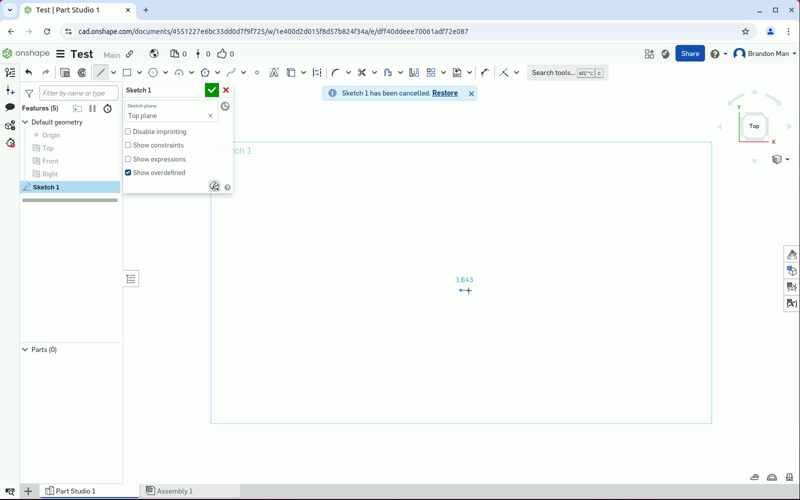
key_up(shift)
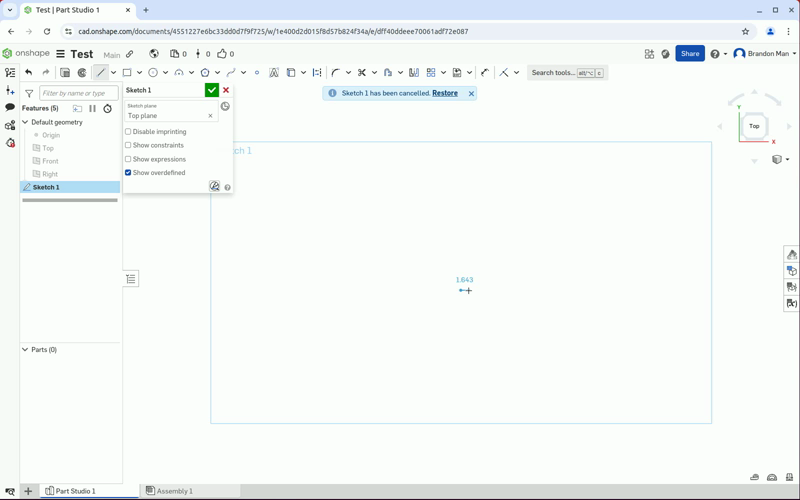
key_down(shift)
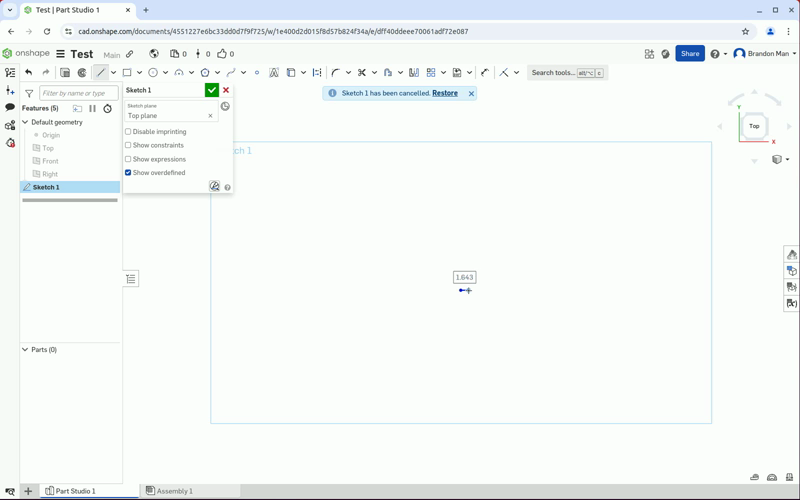
mouse_move(498, 290)
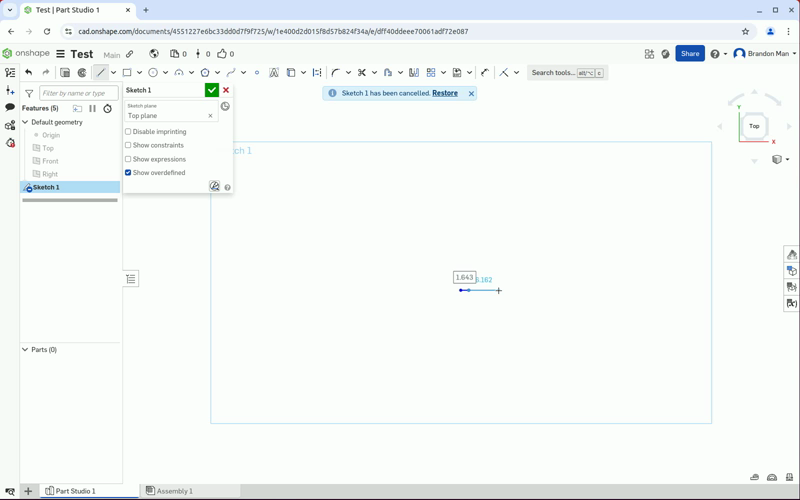
mouse_move(468, 281)
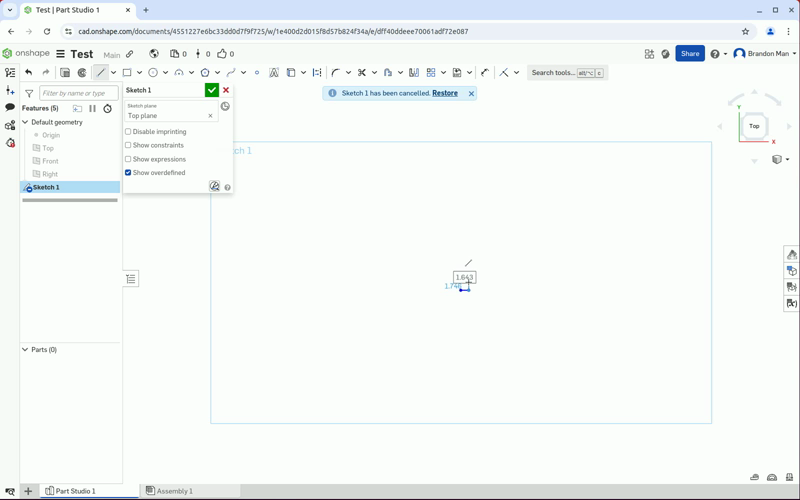
click(468, 281)
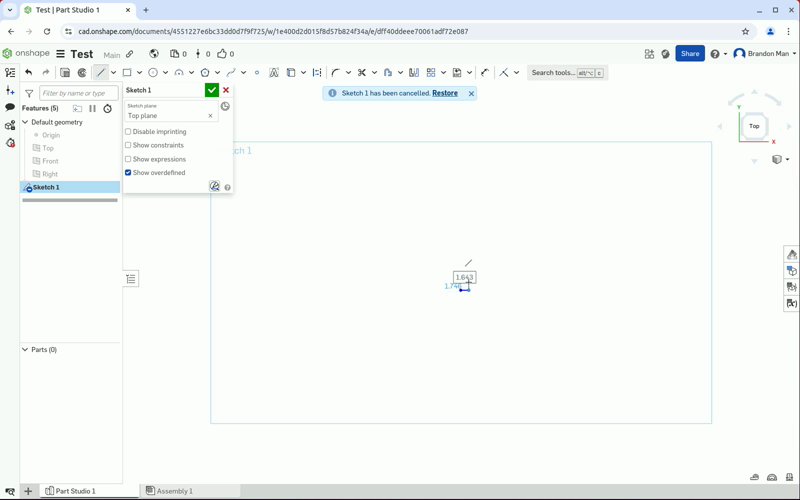
key_up(shift)
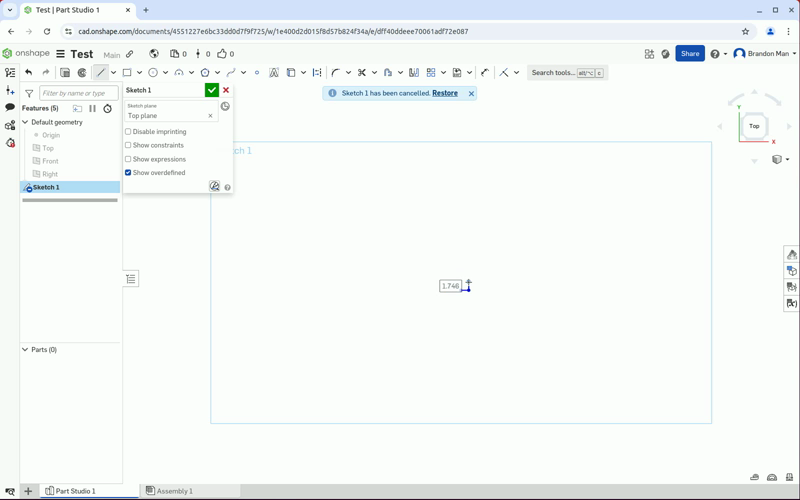
key_down(shift)
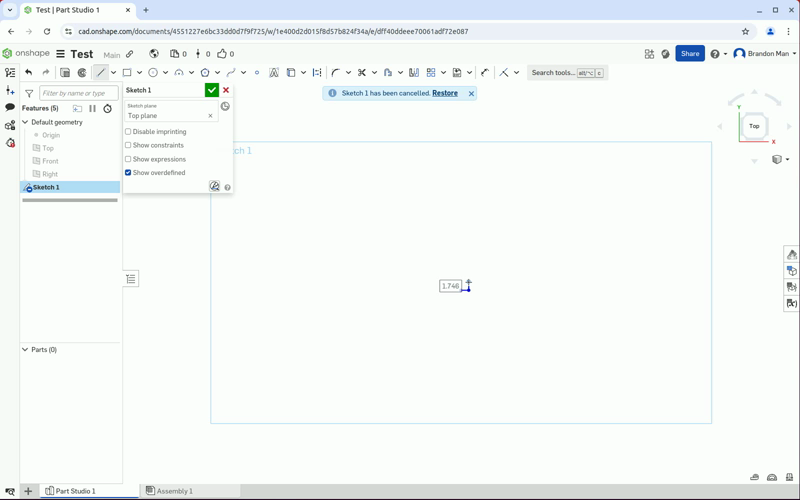
mouse_move(498, 281)
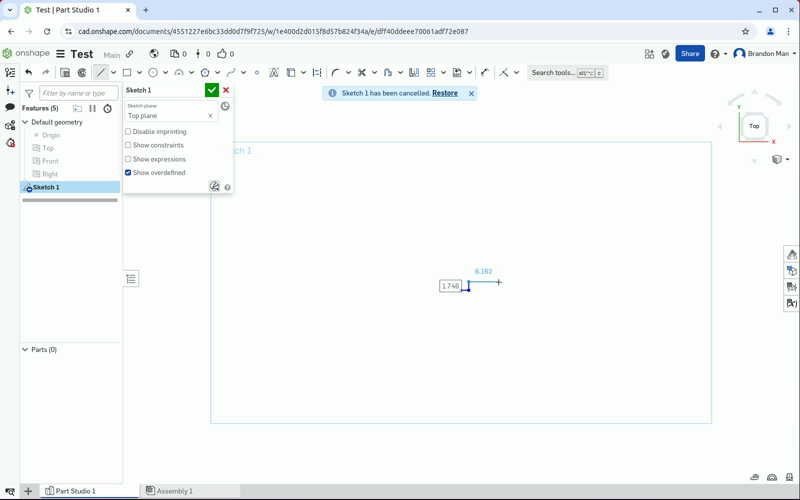
mouse_move(460, 281)
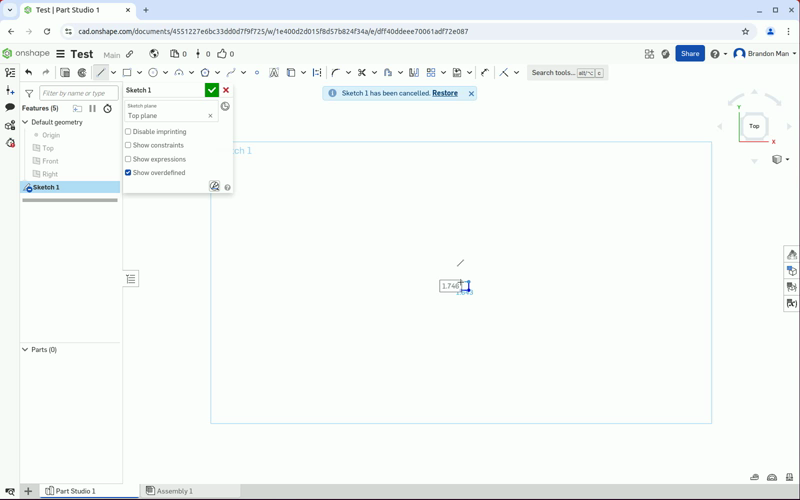
click(460, 281)
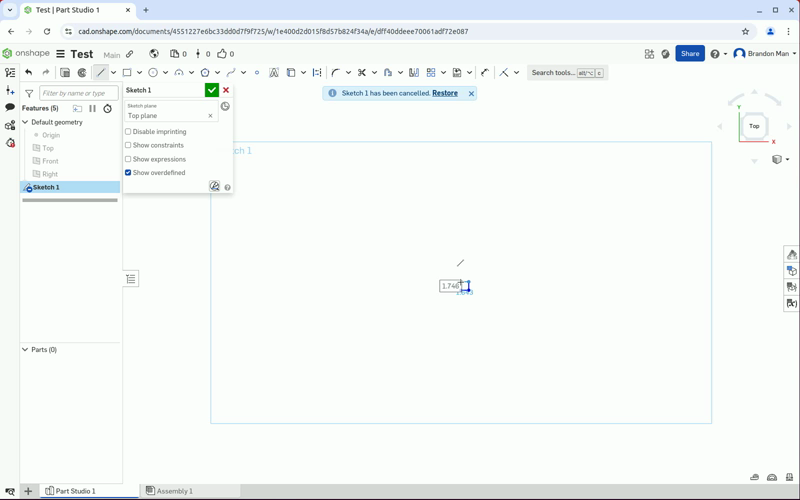
key_up(shift)
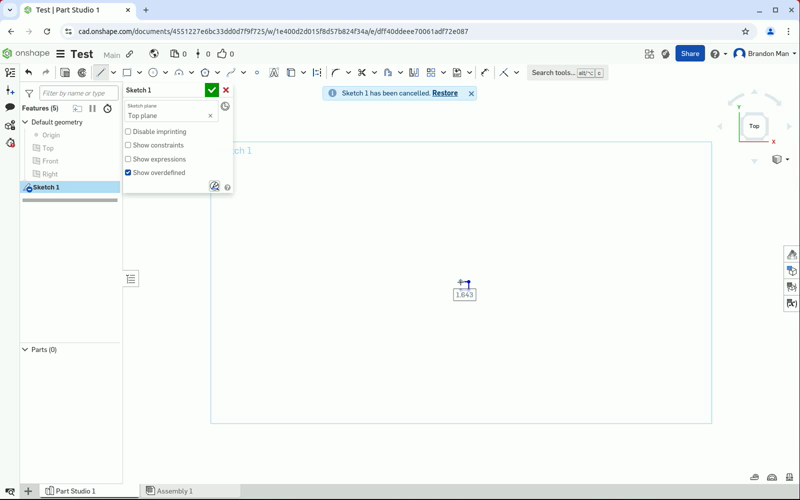
mouse_move(490, 281)
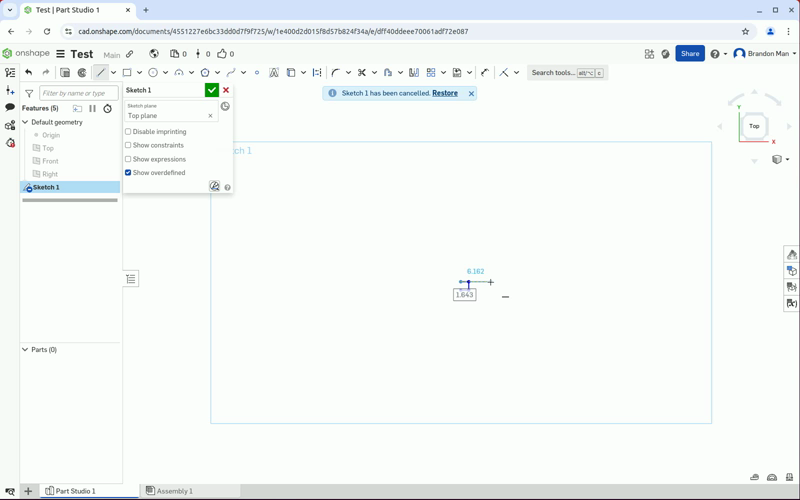
key_down(shift)
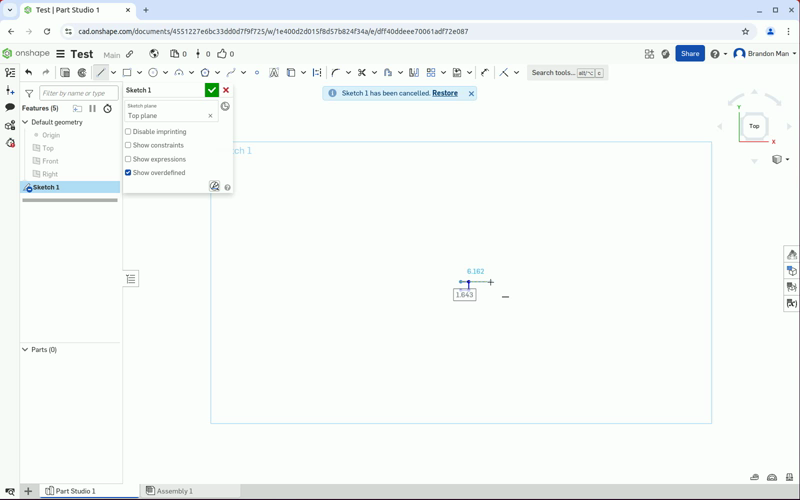
mouse_move(460, 290)
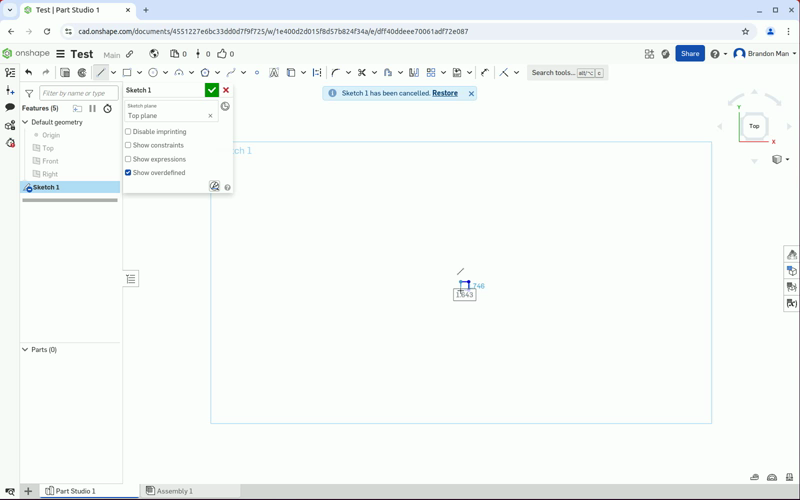
key_up(shift)
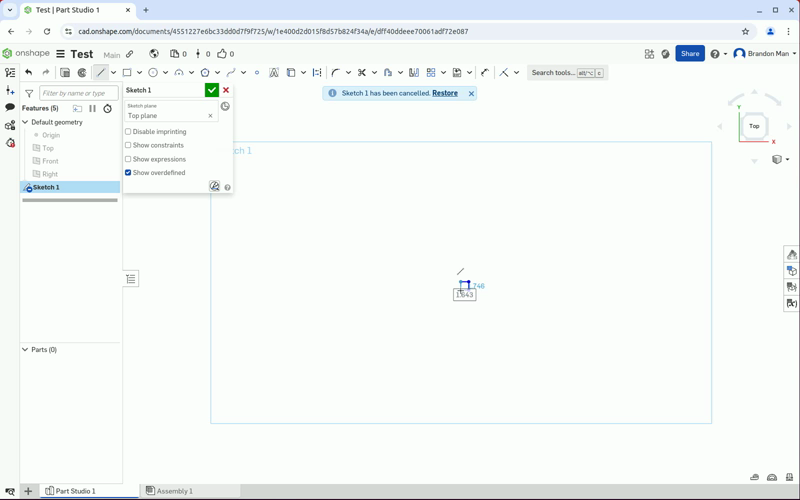
click(460, 290)
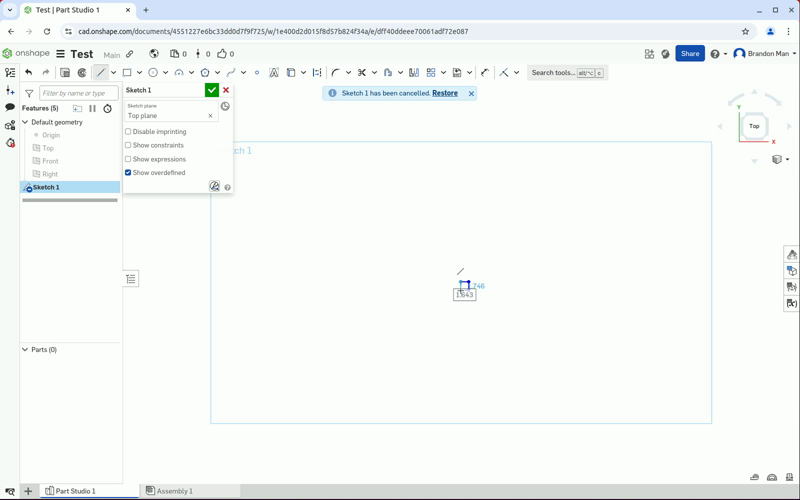
key(esc)
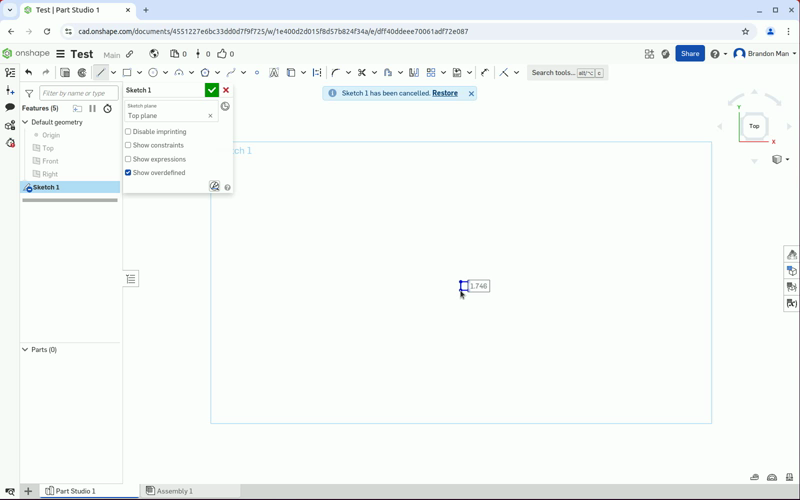
mouse_move(461, 285)
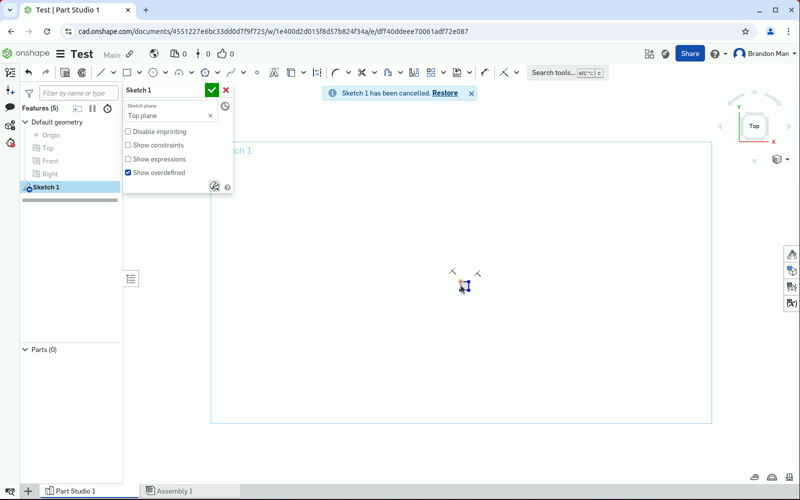
scroll(6)
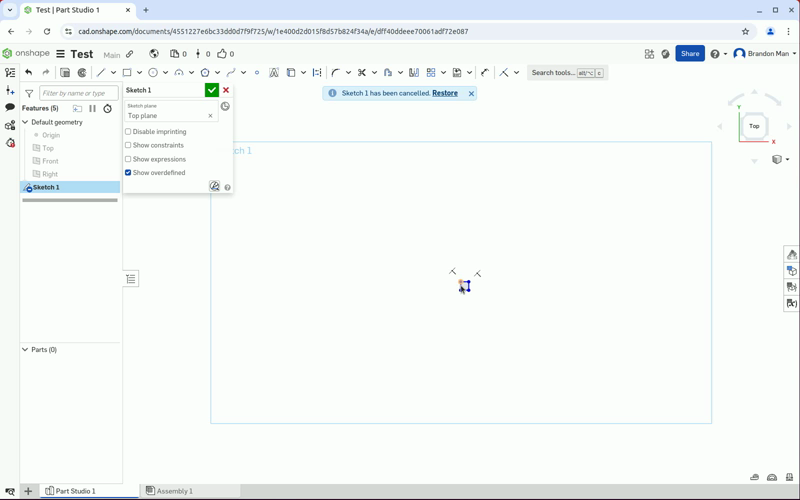
scroll(6)
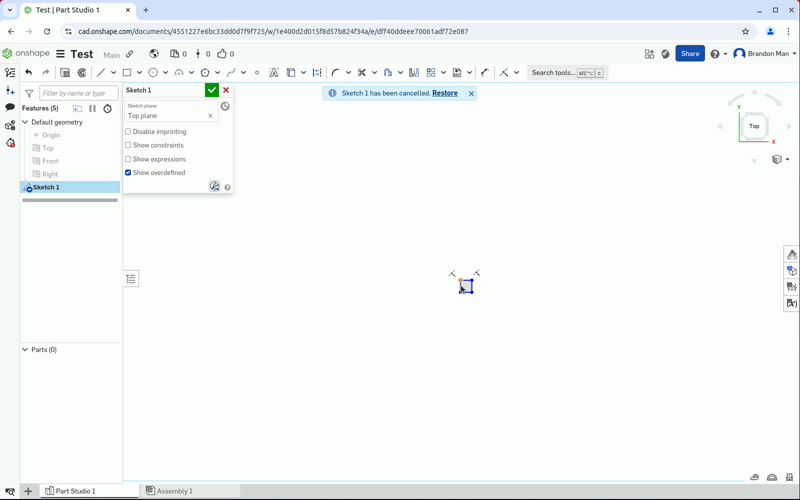
scroll(6)
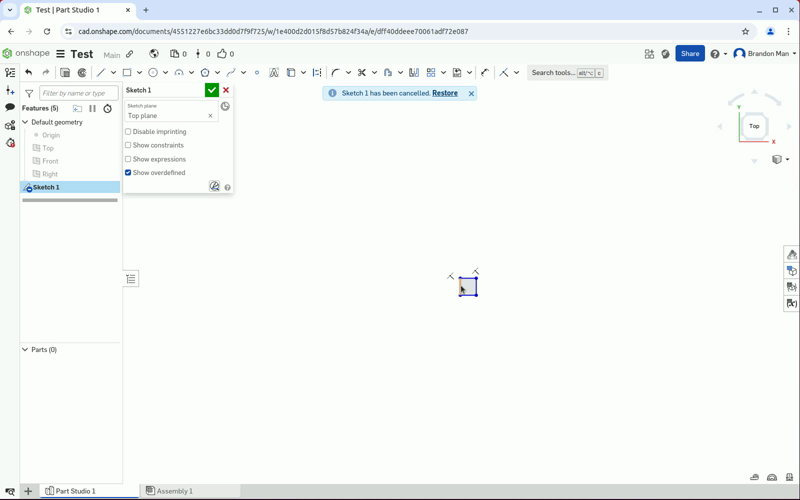
scroll(6)
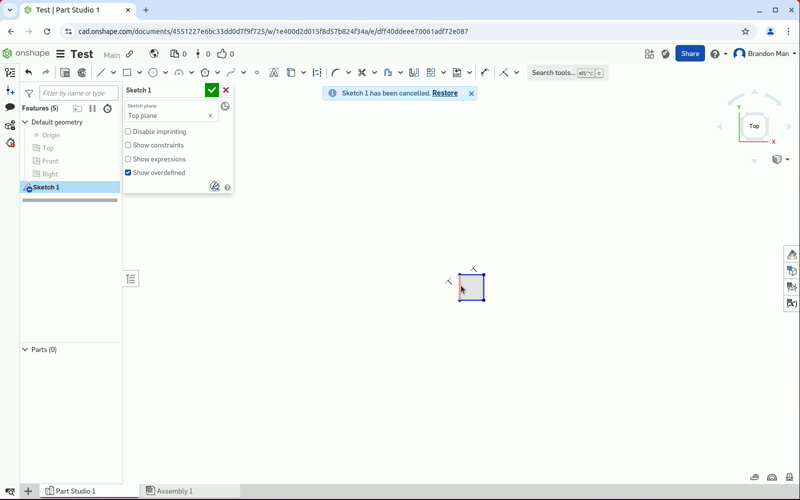
scroll(6)
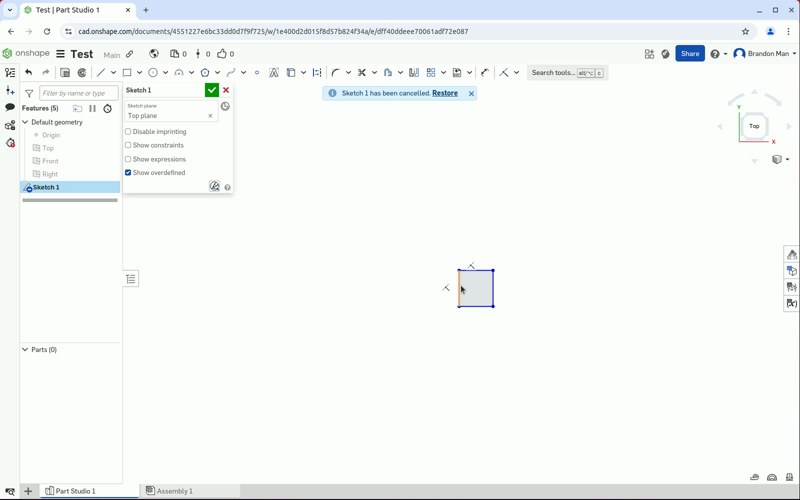
scroll(6)
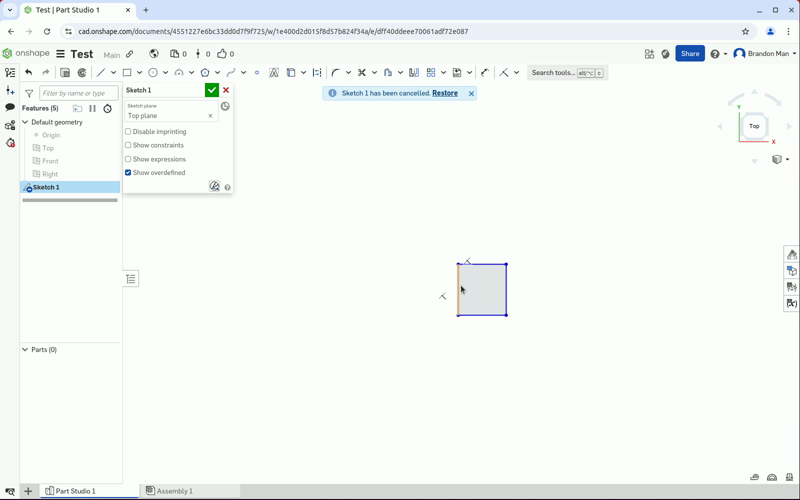
scroll(6)
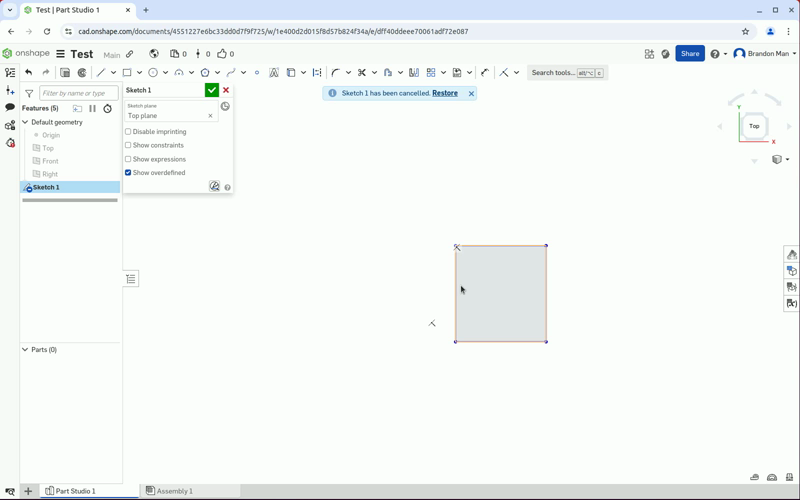
click(461, 285)
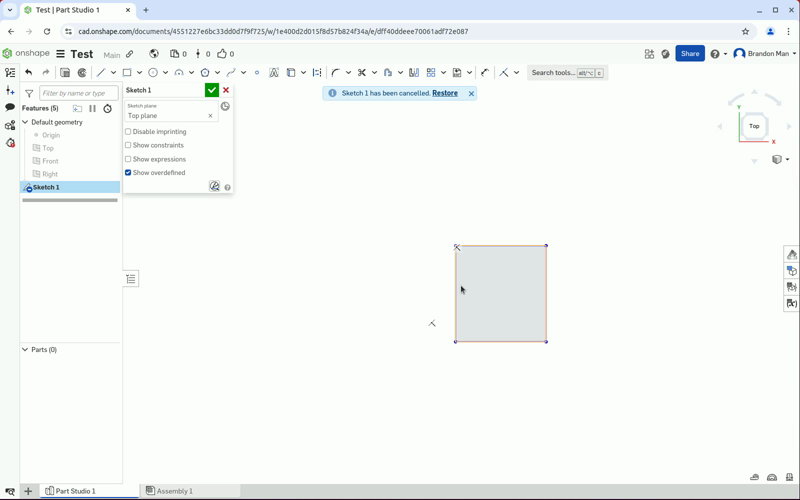
scroll(-6)
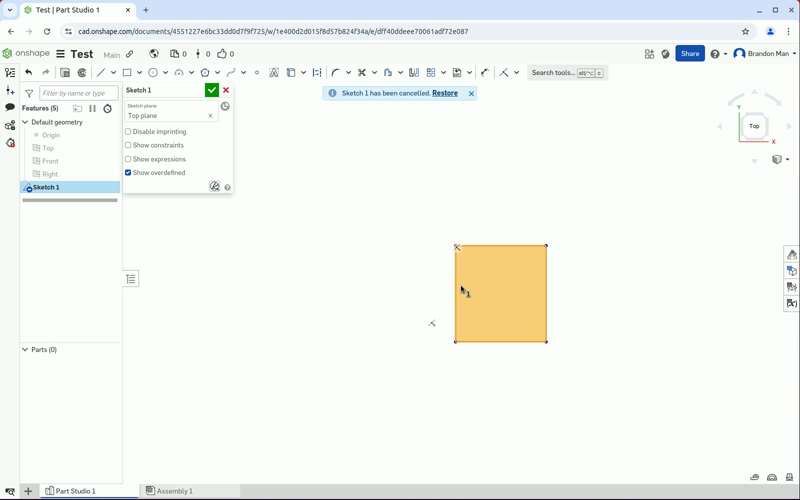
scroll(-6)
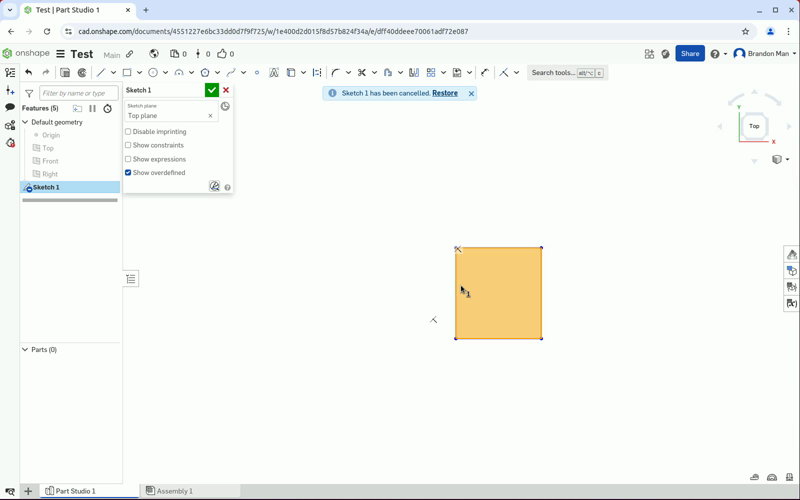
scroll(-6)
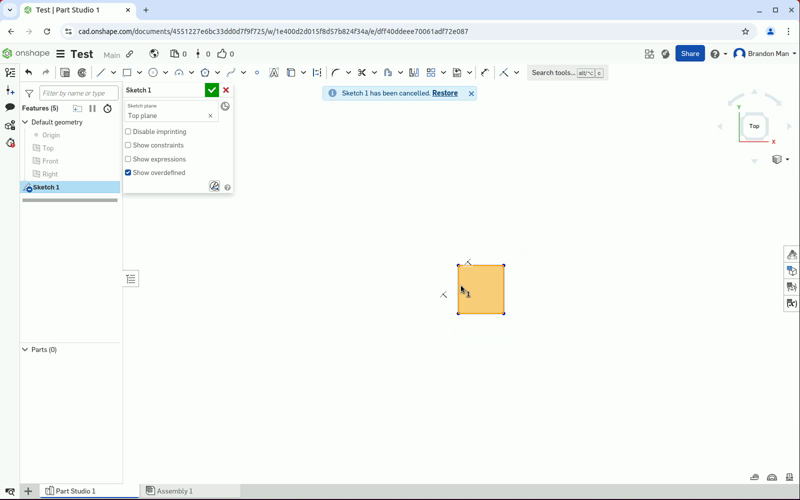
scroll(-6)
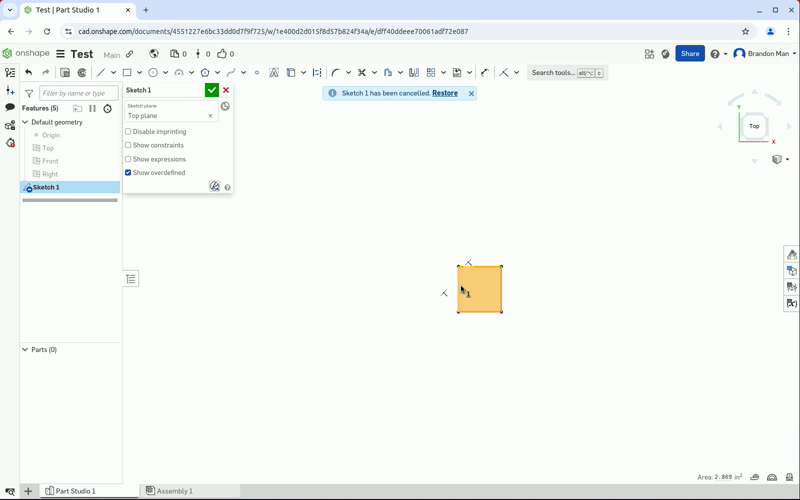
scroll(-6)
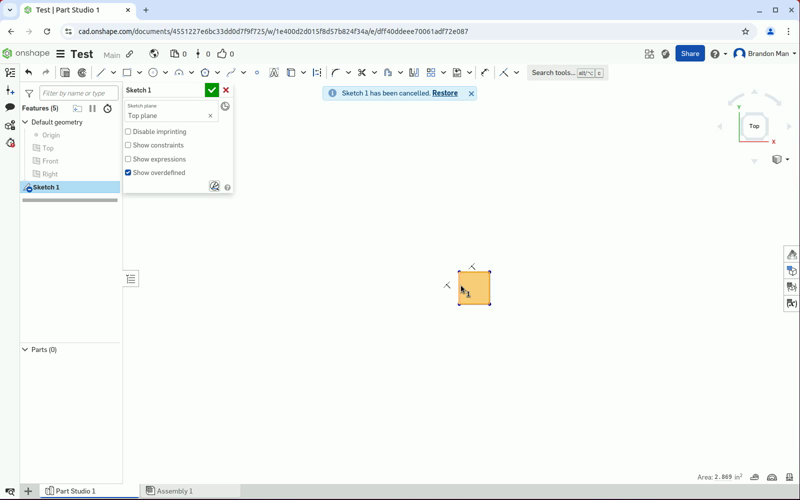
scroll(-6)
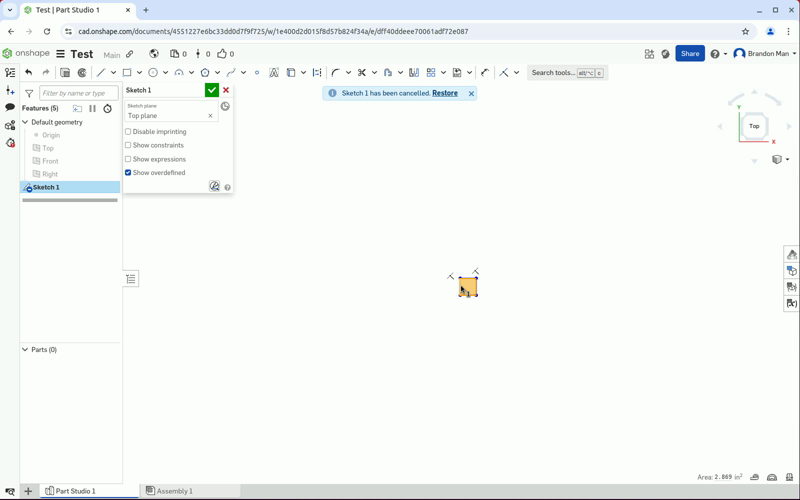
scroll(-6)
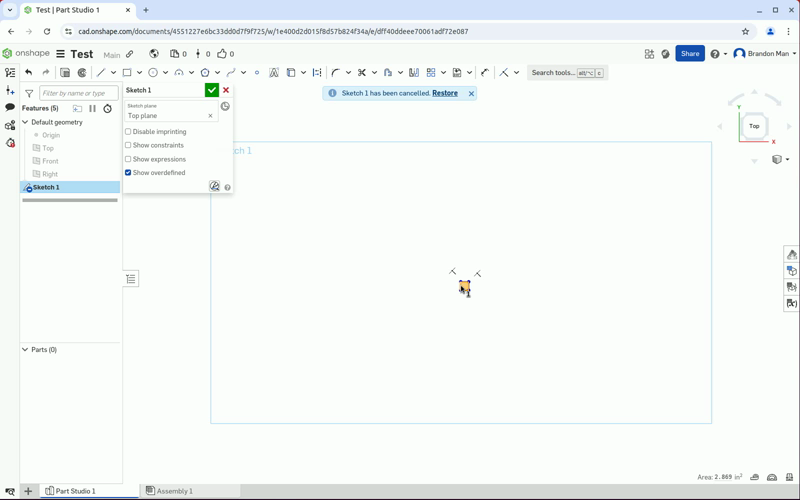
mouse_move(73, 352)
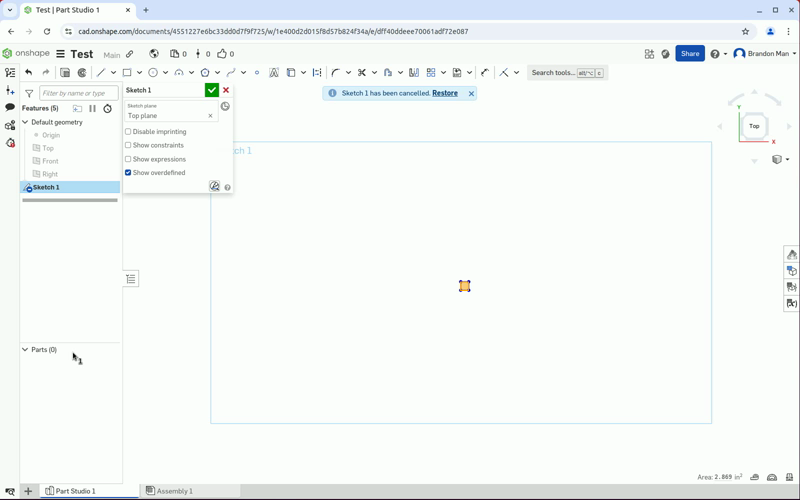
key(shift+y)
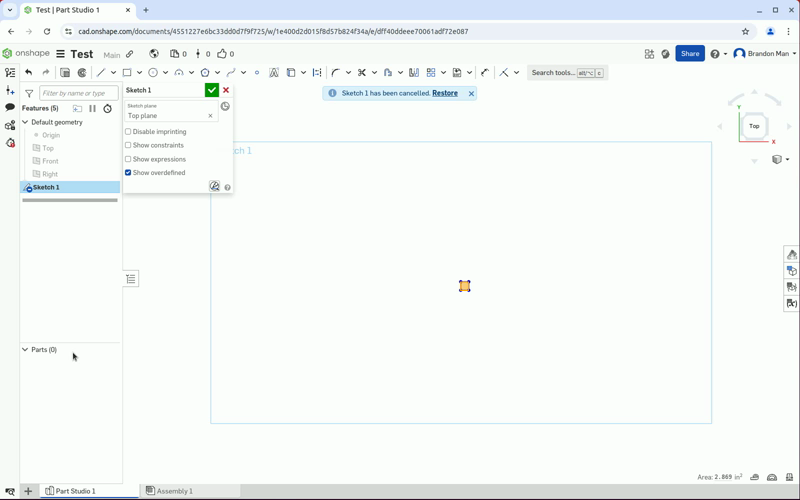
key(shift+e)
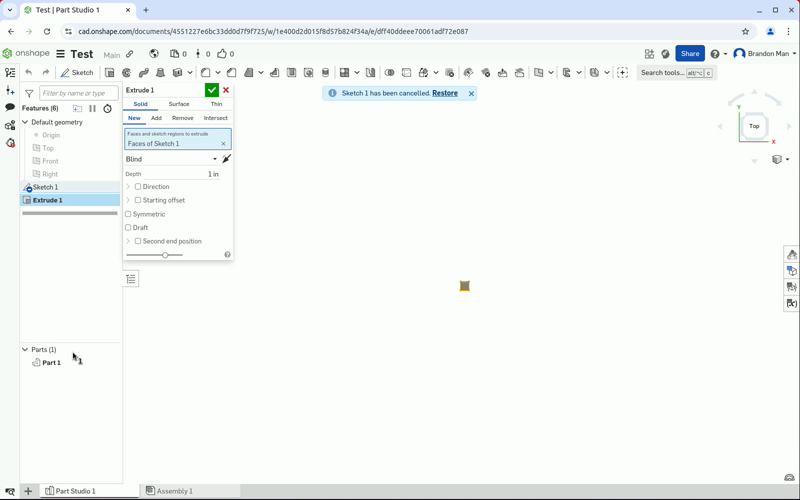
mouse_move(143, 106)
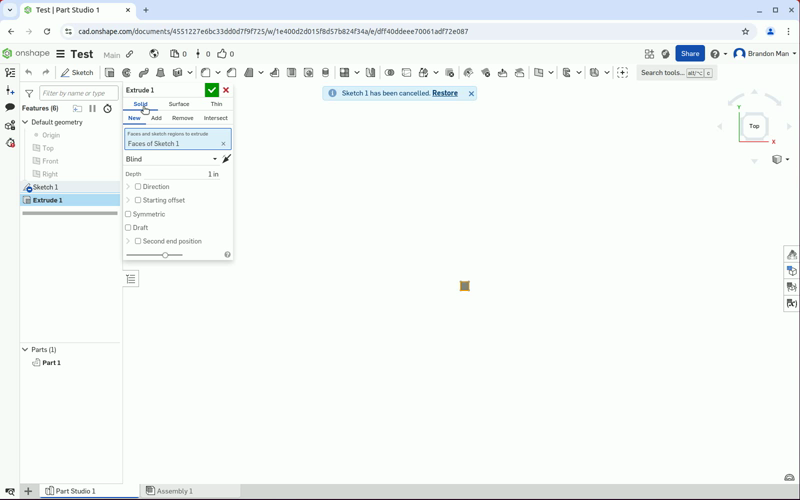
click(143, 106)
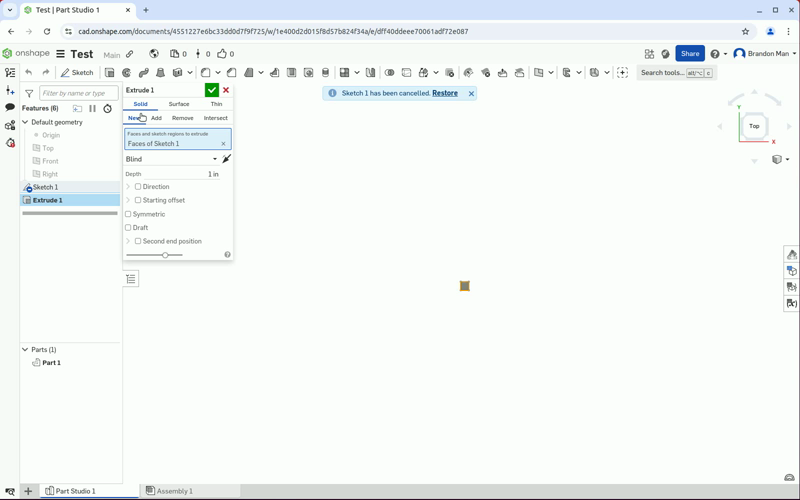
mouse_move(137, 120)
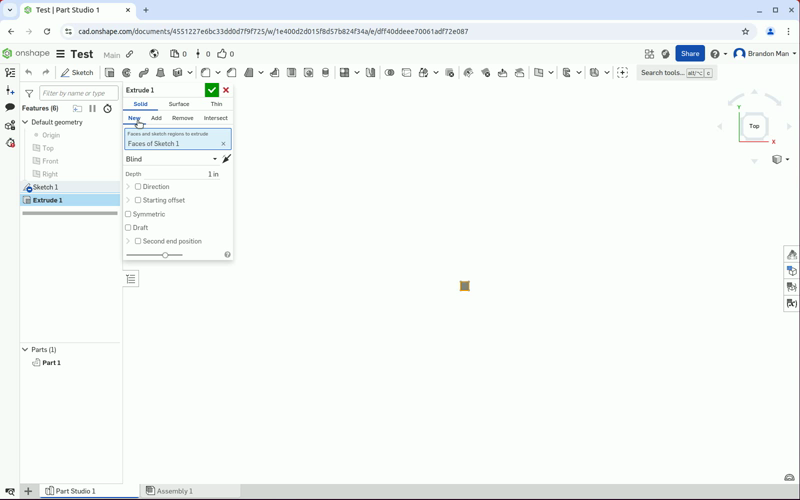
click(137, 120)
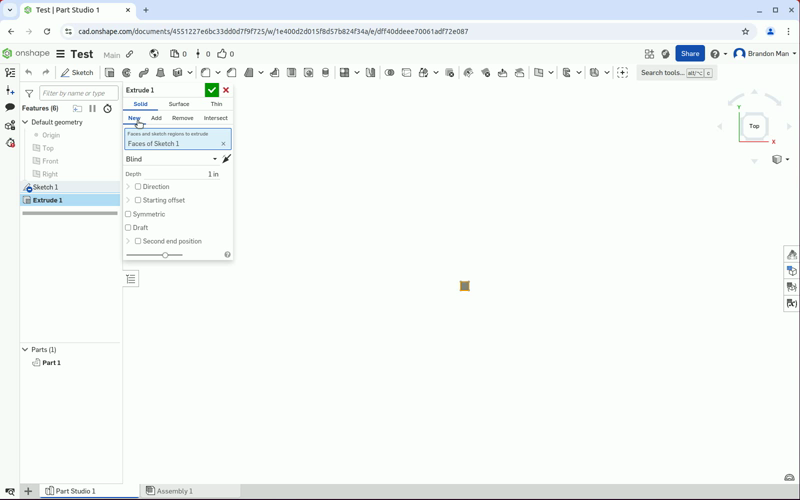
key(tab, 4)
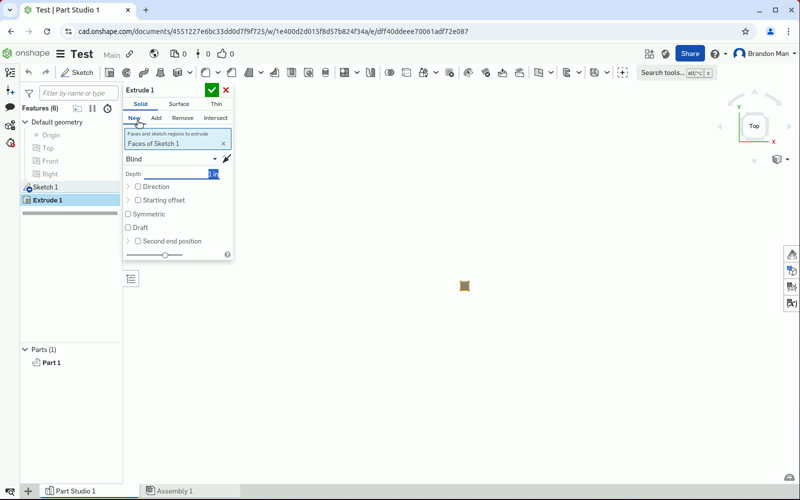
text(23.108)
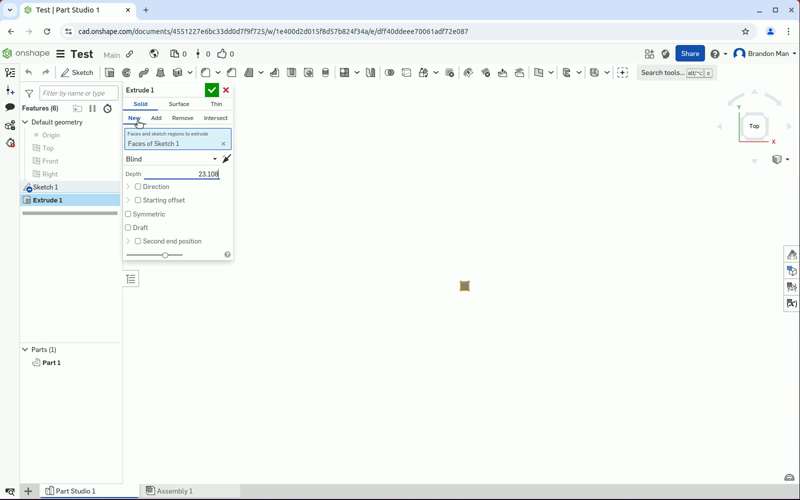
key(enter)
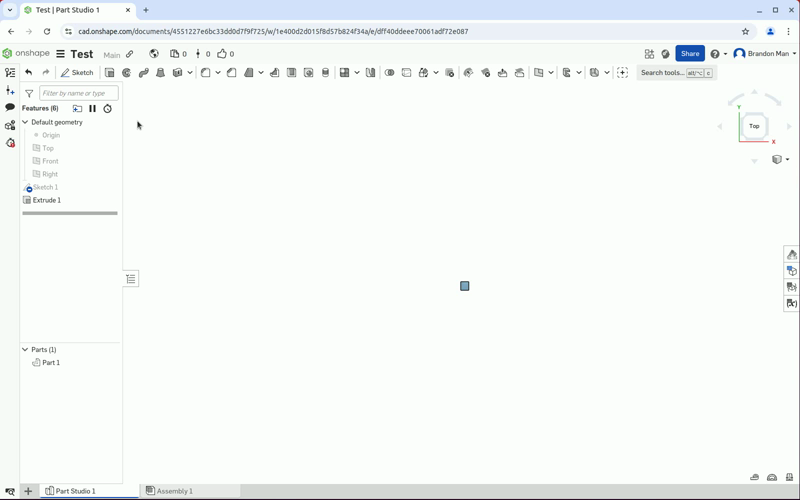
key(shift+h)
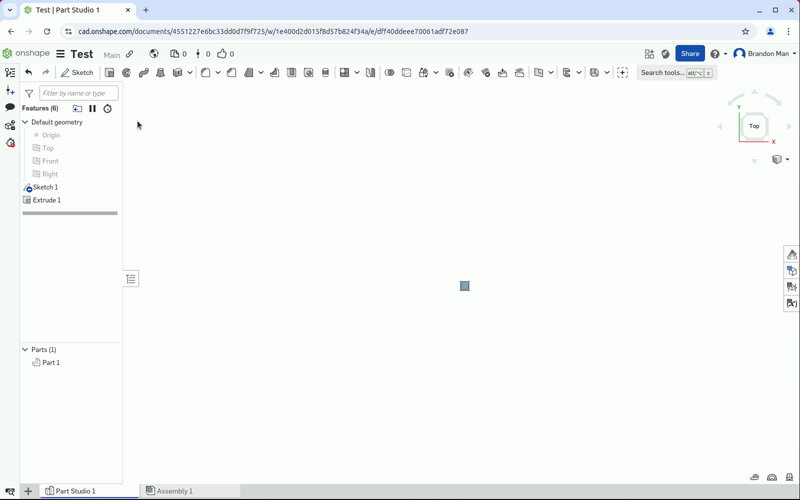
key(shift+h)
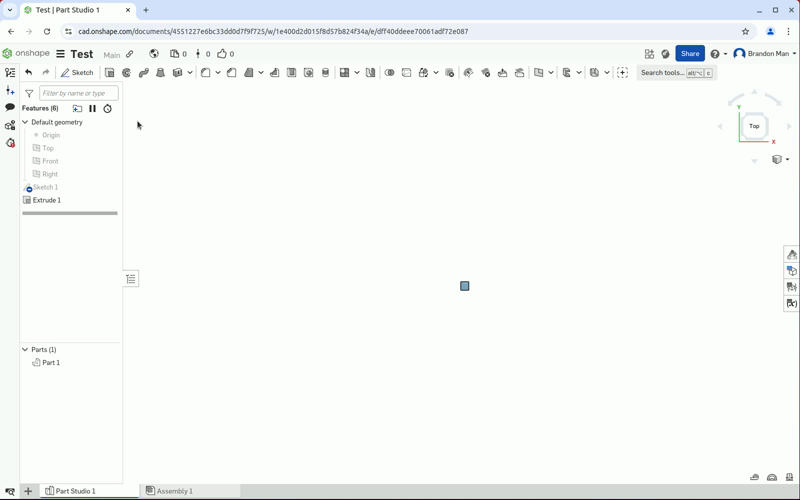
mouse_move(73, 189)
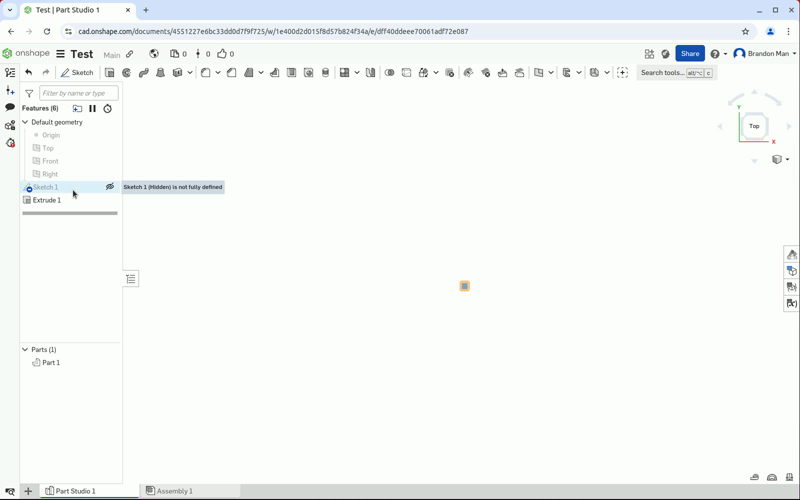
click(73, 189)
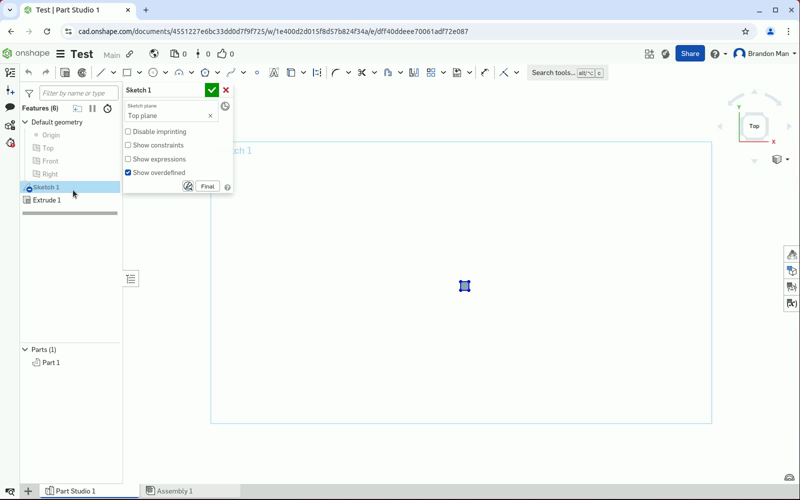
mouse_move(229, 92)
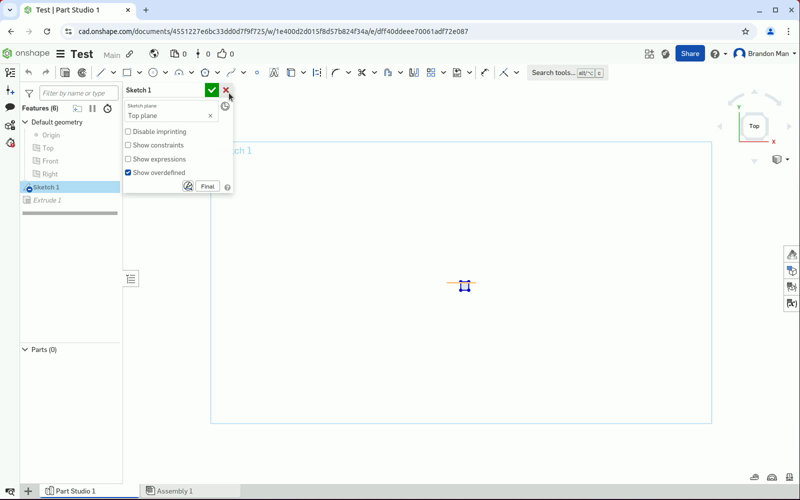
click(229, 92)
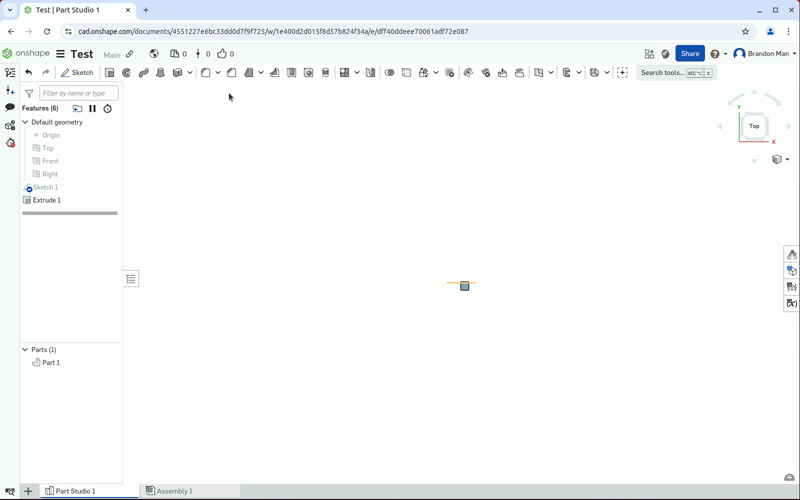
mouse_move(73, 352)
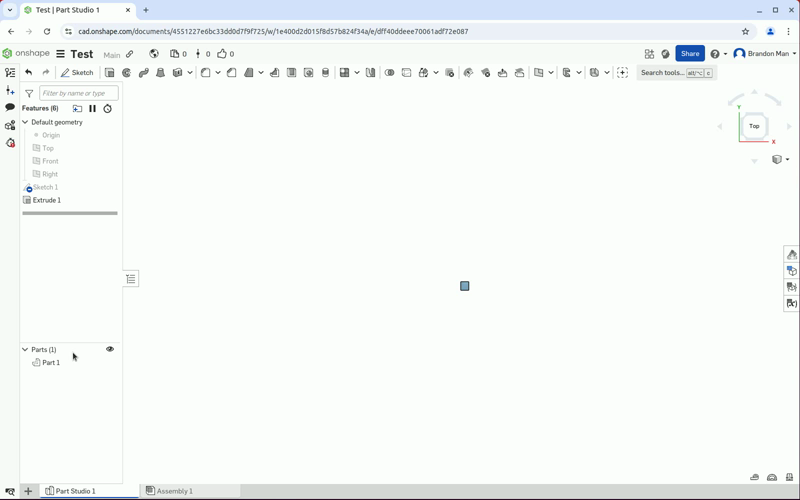
key(y)
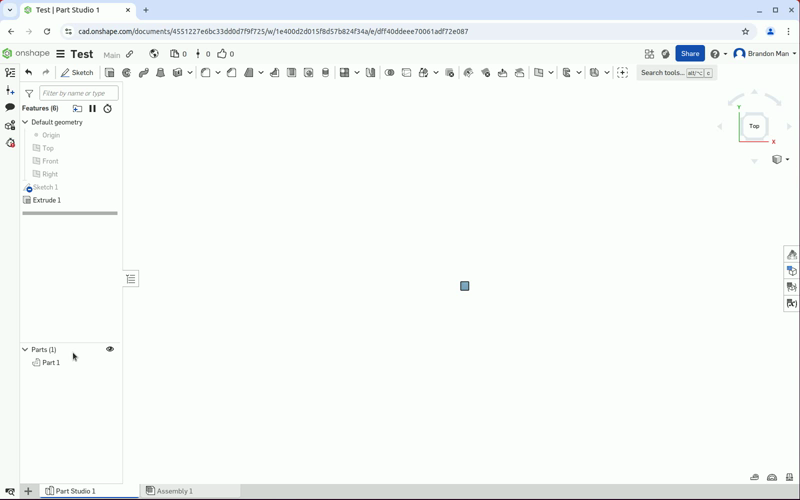
key(shift+p)
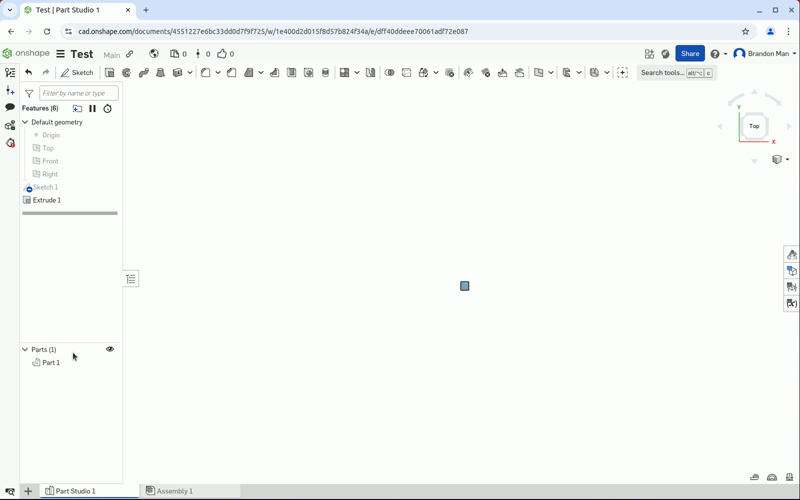
key(space)
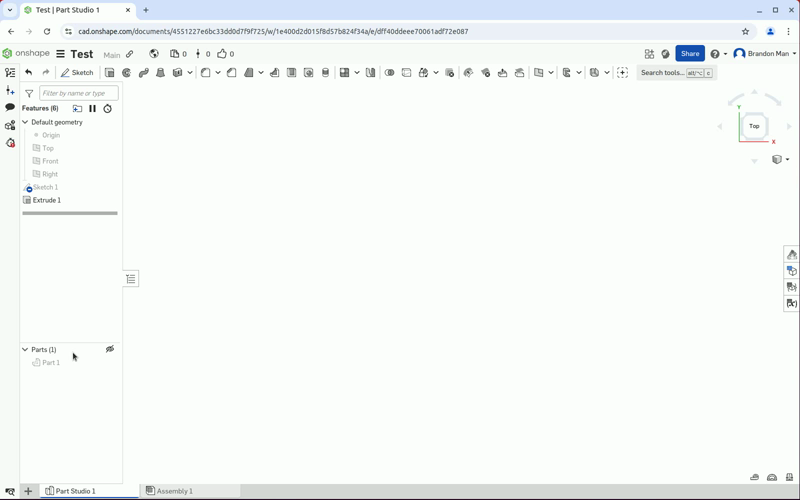
key_down(shift)
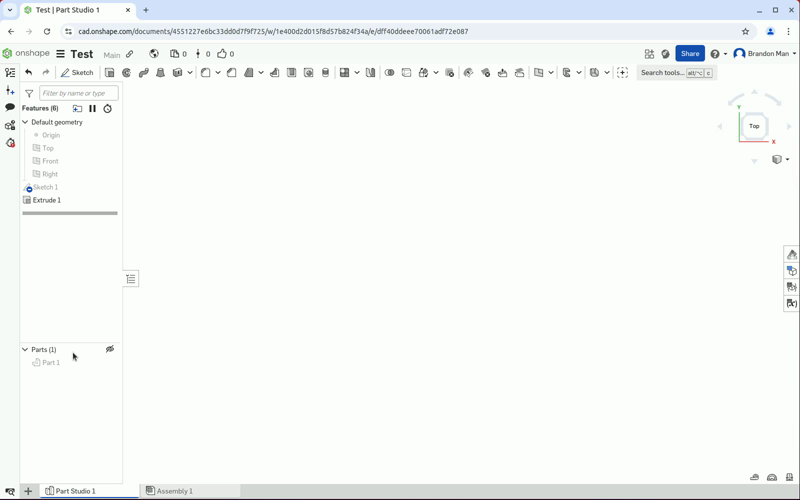
key(up)
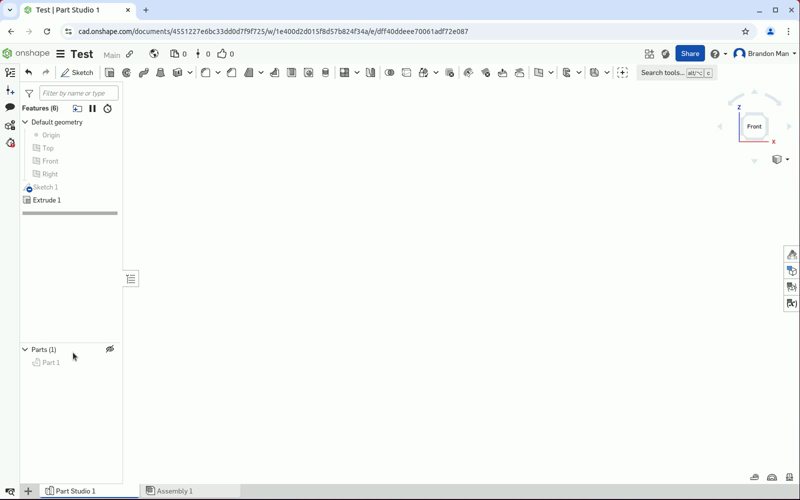
key_up(shift)
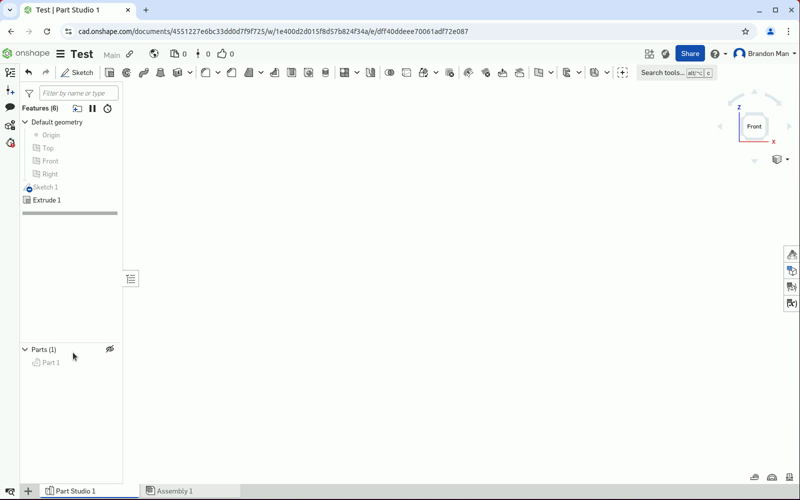
key(space)
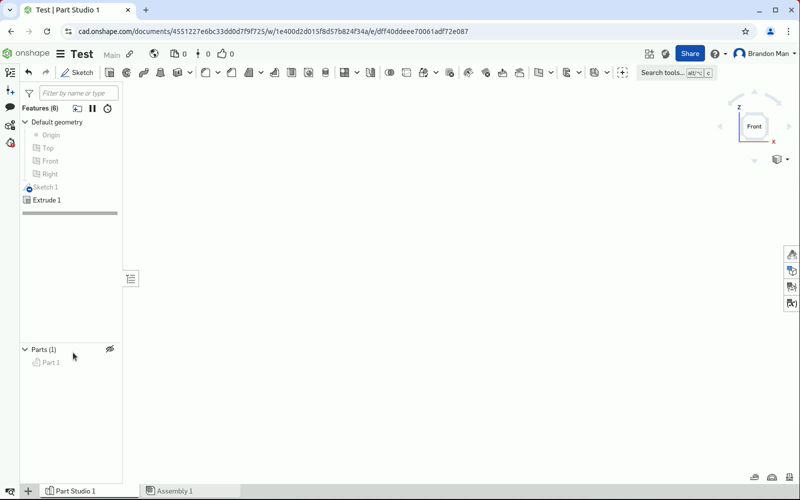
key_down(shift)
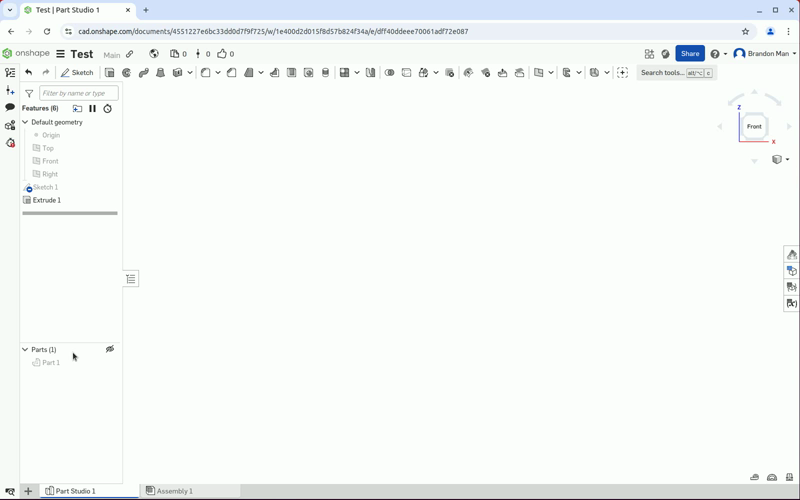
key(left)
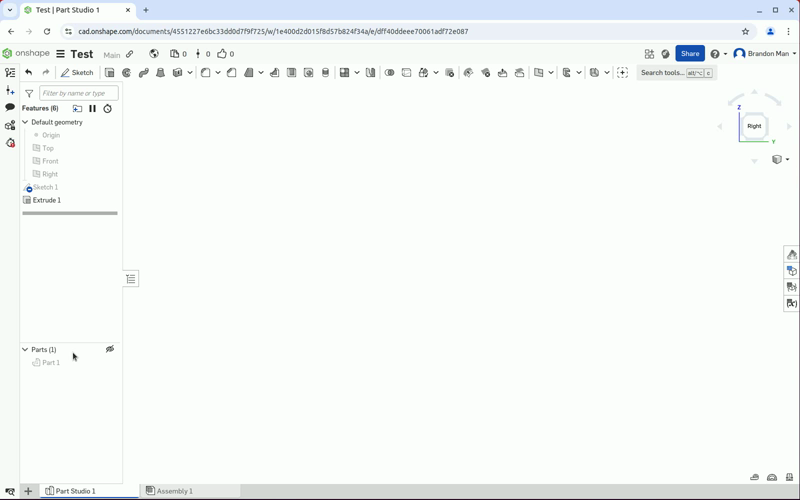
key_up(shift)
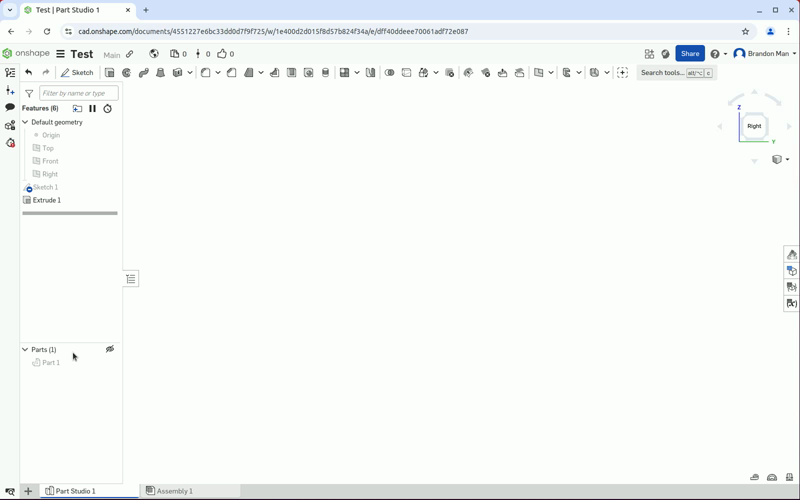
mouse_move(73, 352)
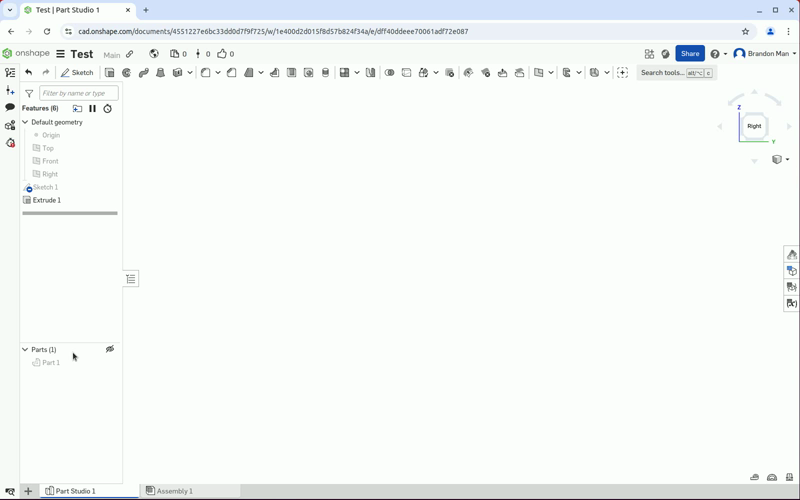
key(shift+y)
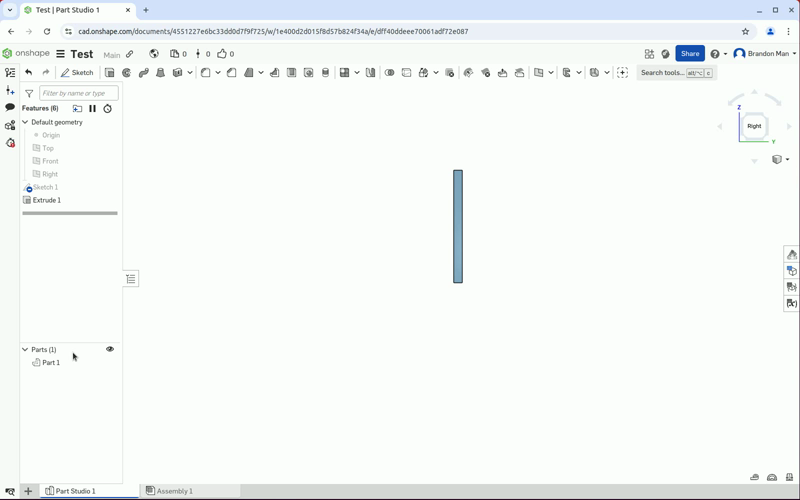
mouse_move(541, 75)
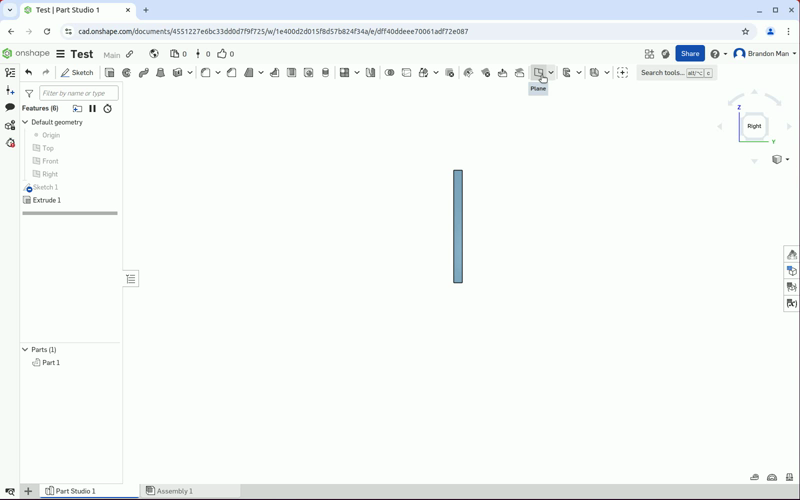
click(541, 75)
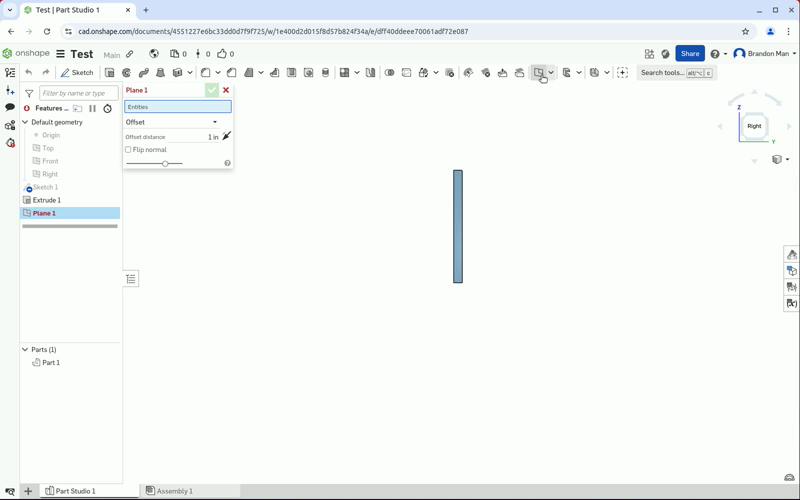
mouse_move(73, 176)
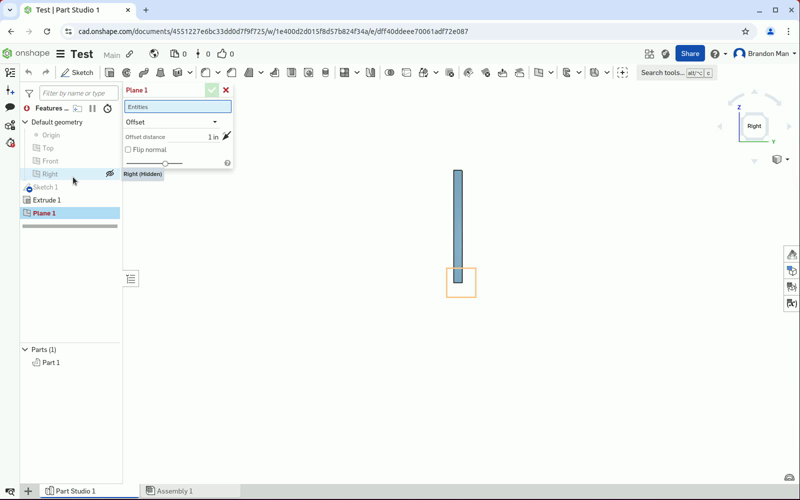
click(73, 176)
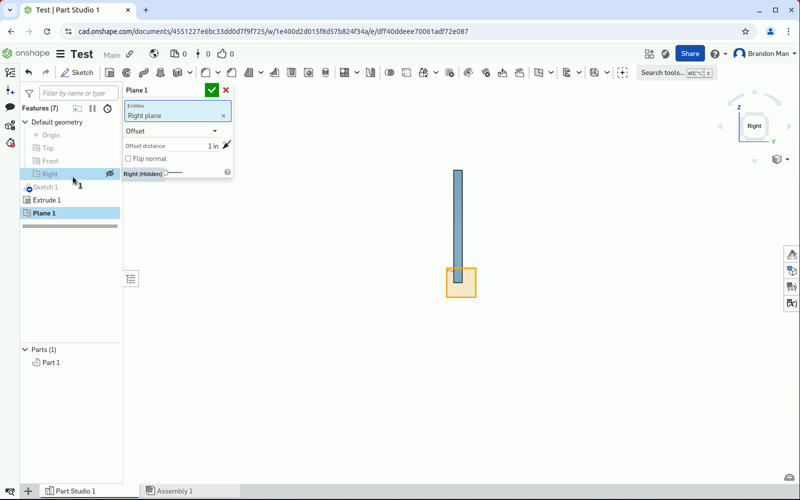
key(tab, 2)
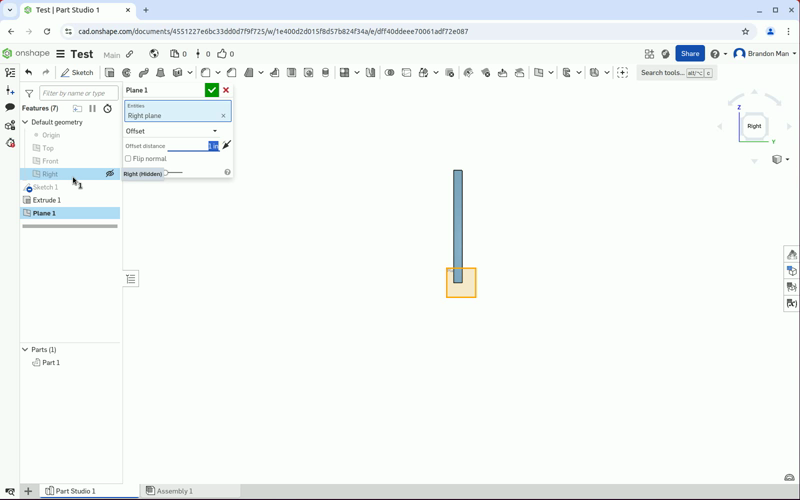
text(1.448)
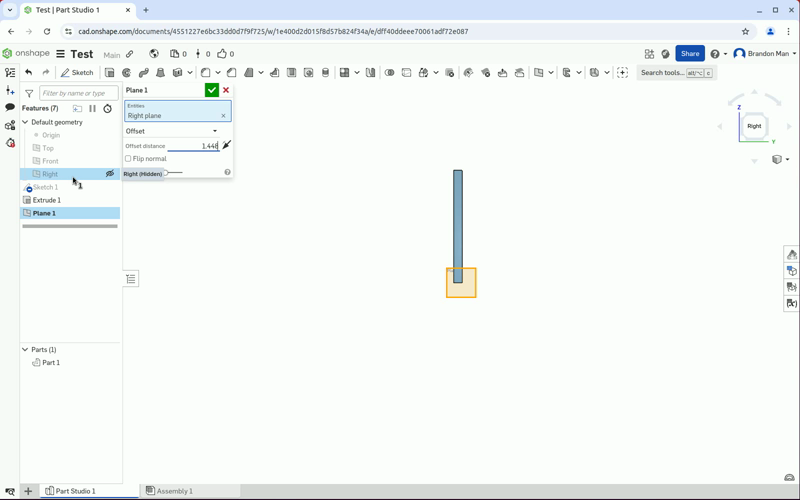
key(enter, 2)
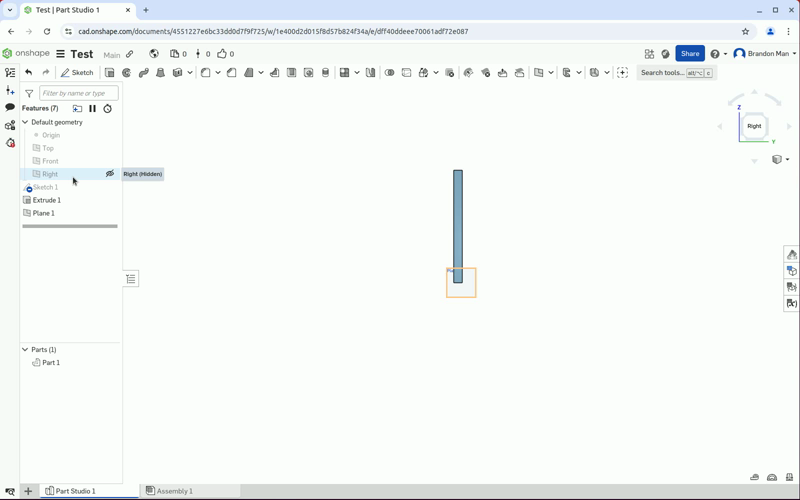
key(shift+s)
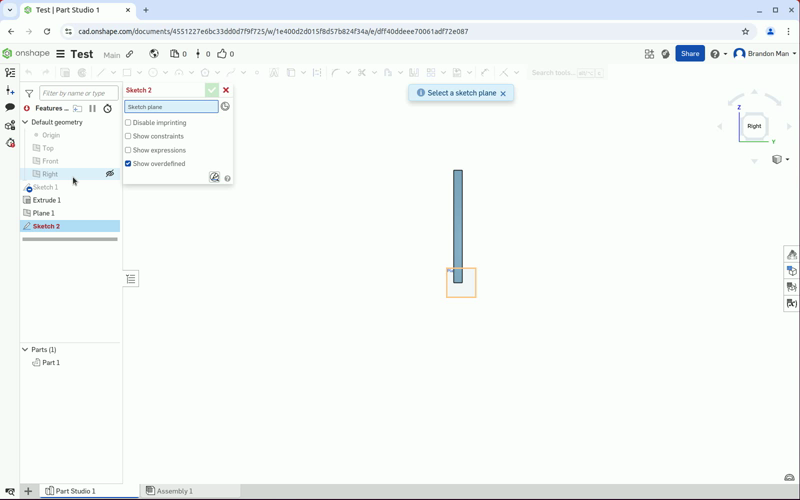
mouse_move(73, 215)
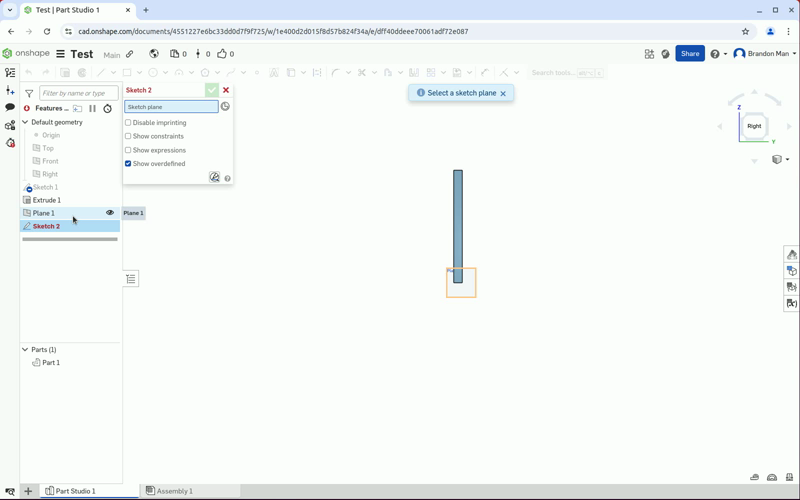
click(73, 215)
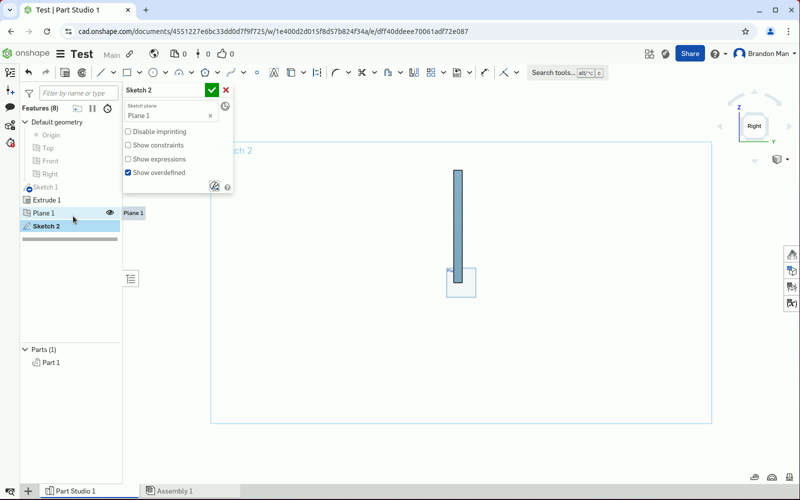
mouse_move(73, 352)
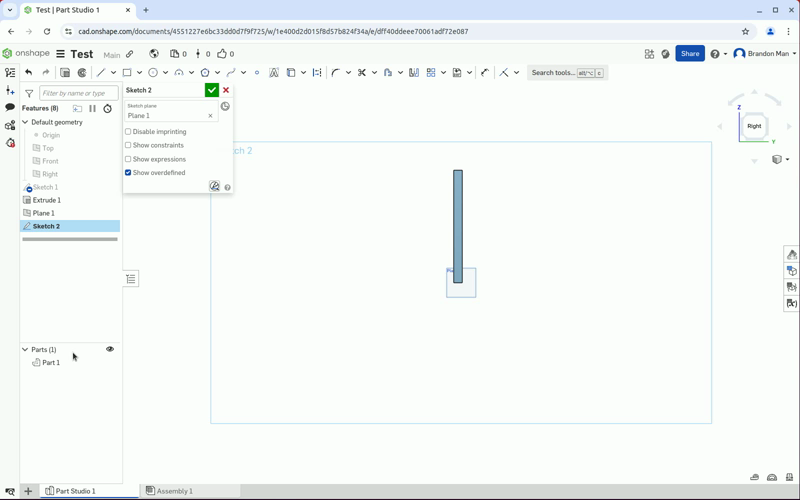
key(y)
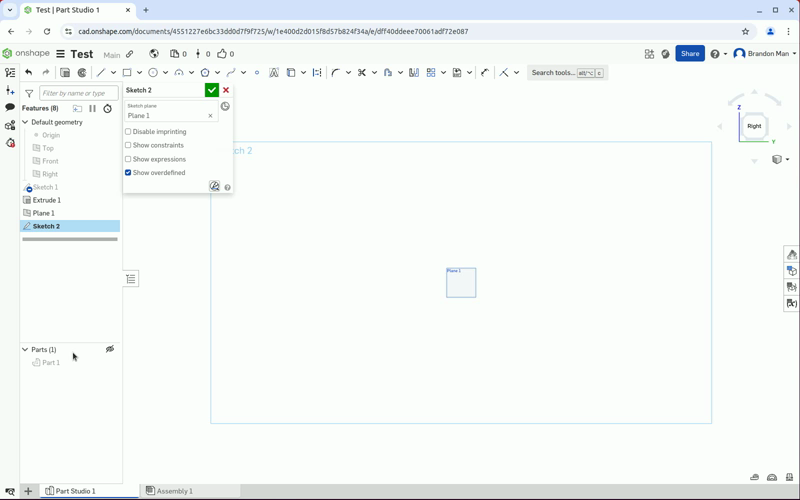
key(l)
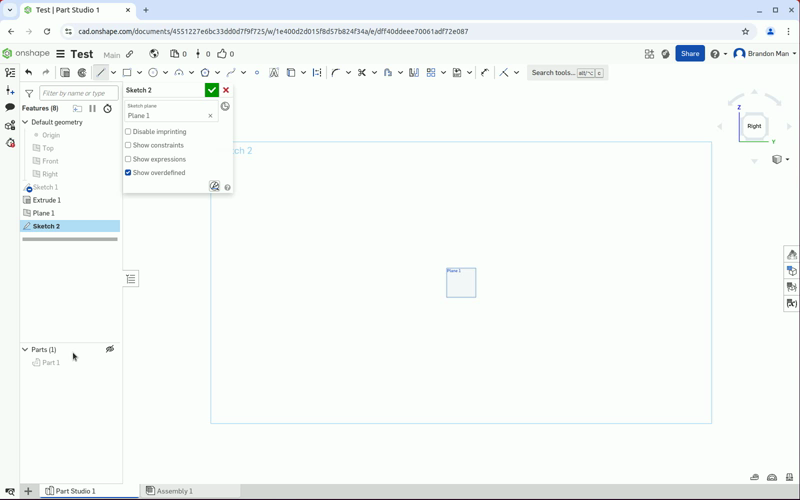
key_down(shift)
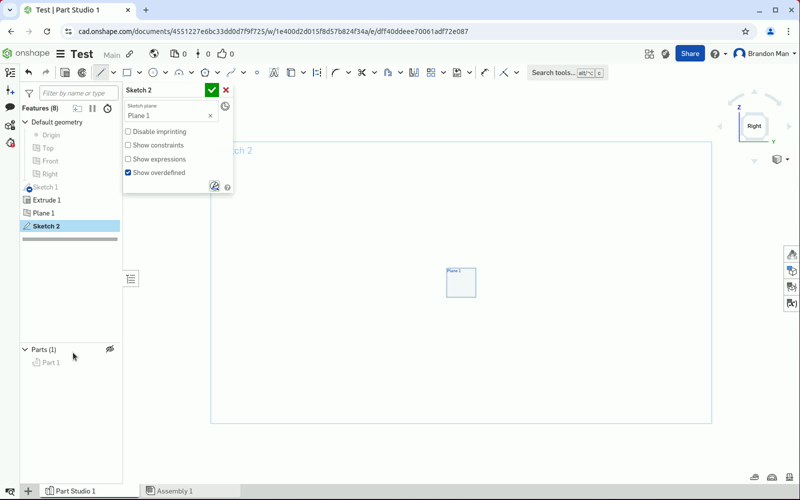
mouse_move(456, 180)
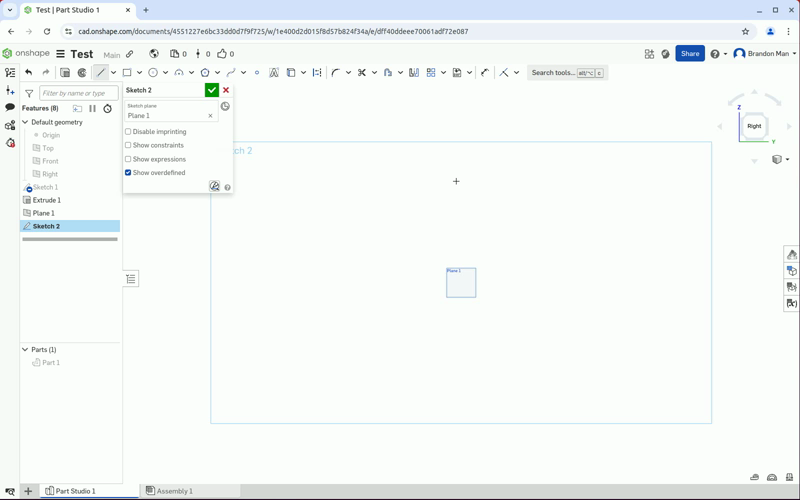
click(456, 180)
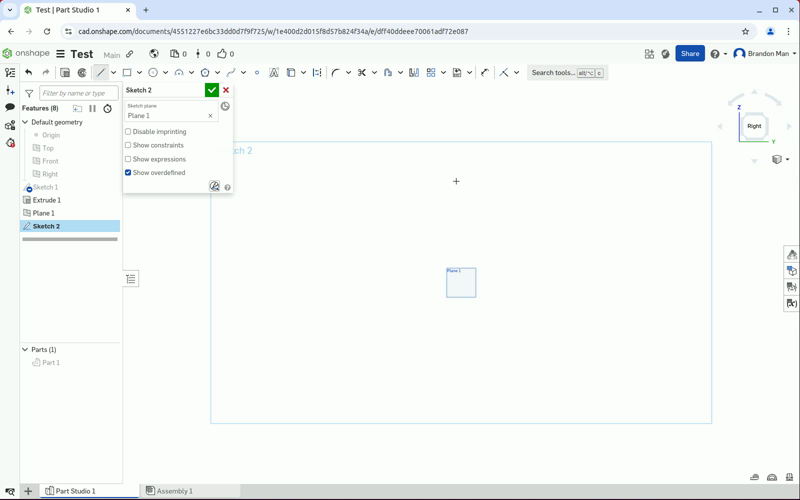
key_up(shift)
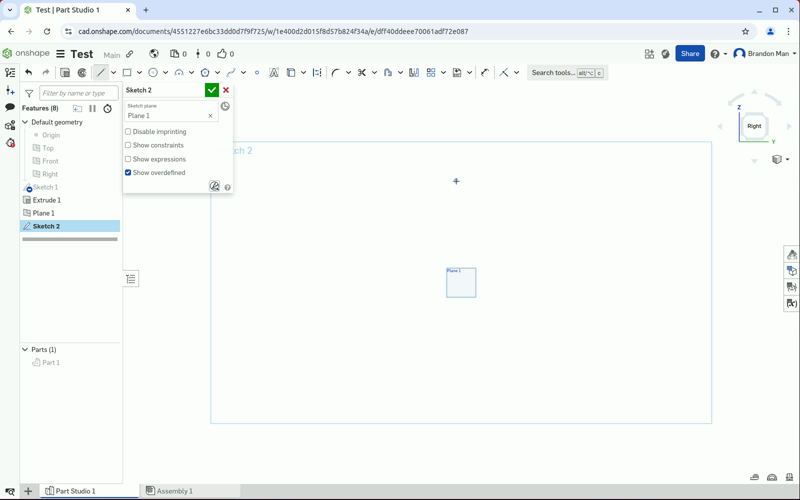
key_down(shift)
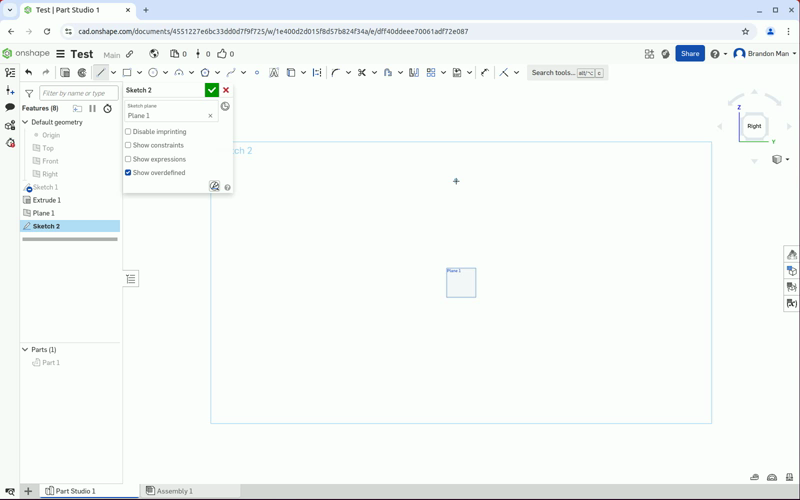
mouse_move(486, 180)
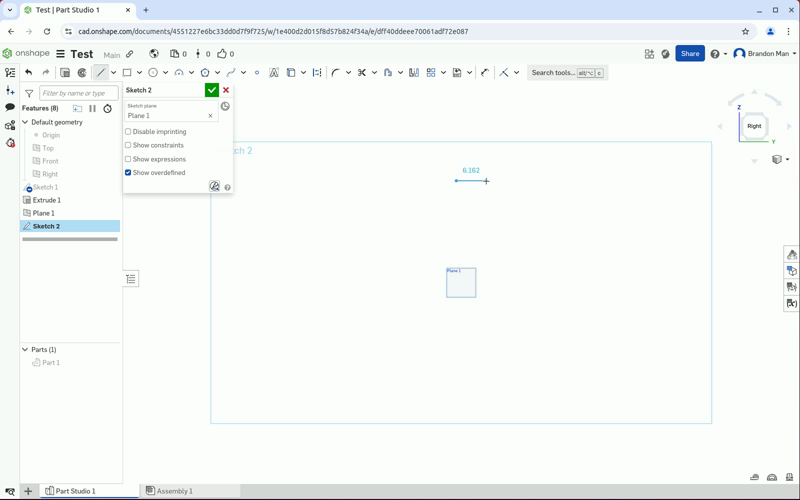
mouse_move(458, 180)
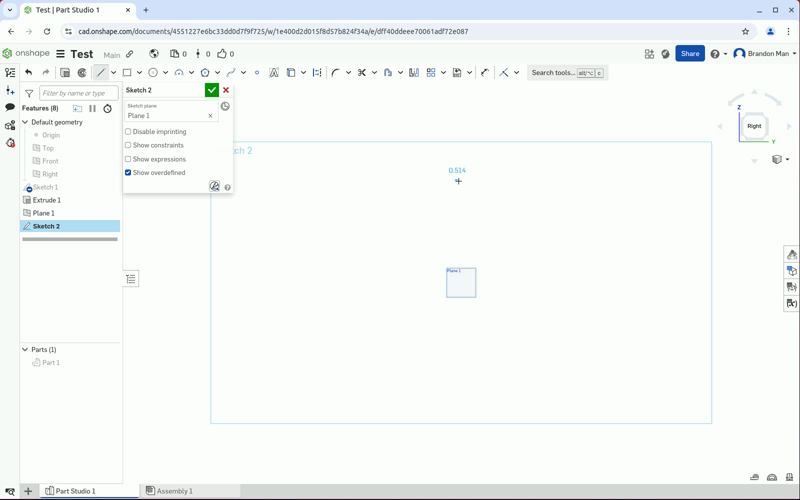
scroll(6)
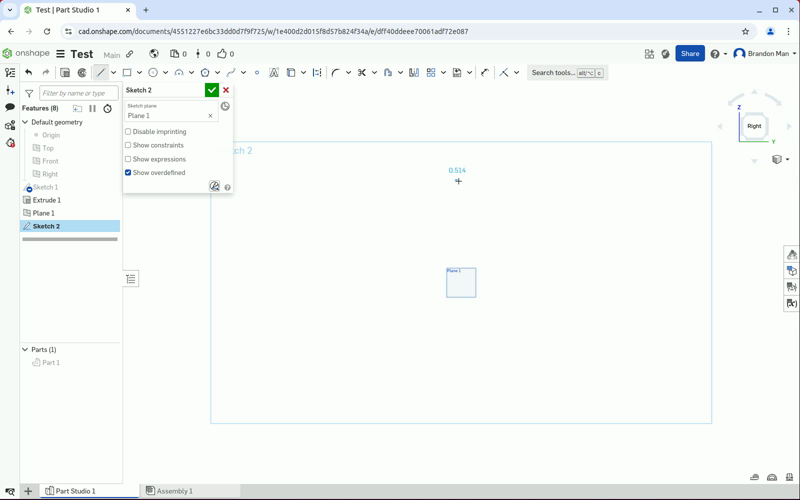
scroll(6)
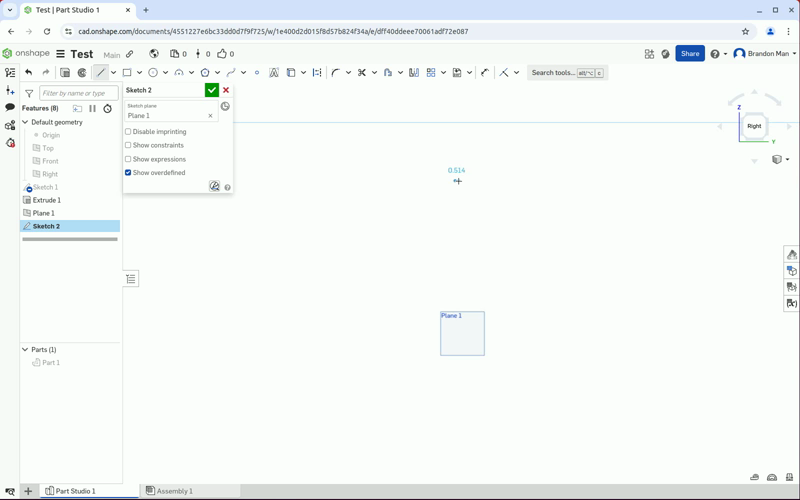
scroll(6)
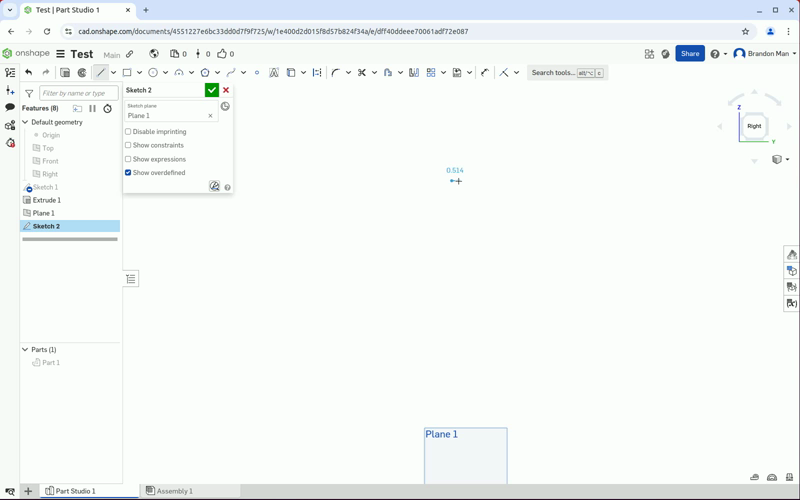
scroll(6)
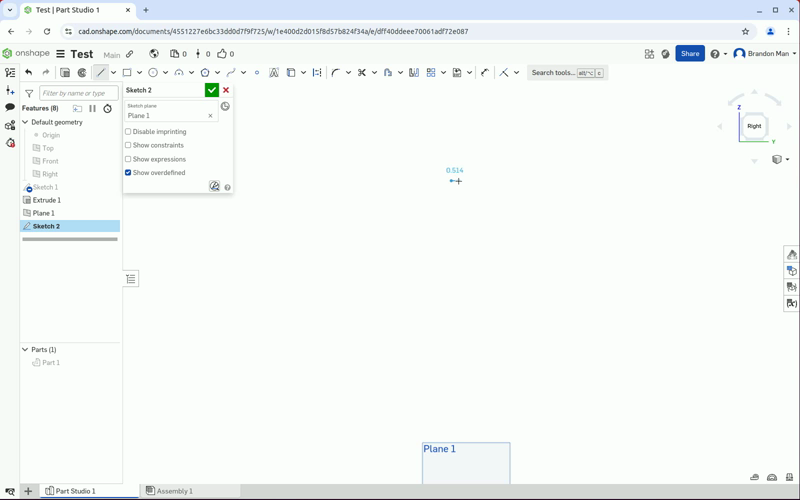
scroll(6)
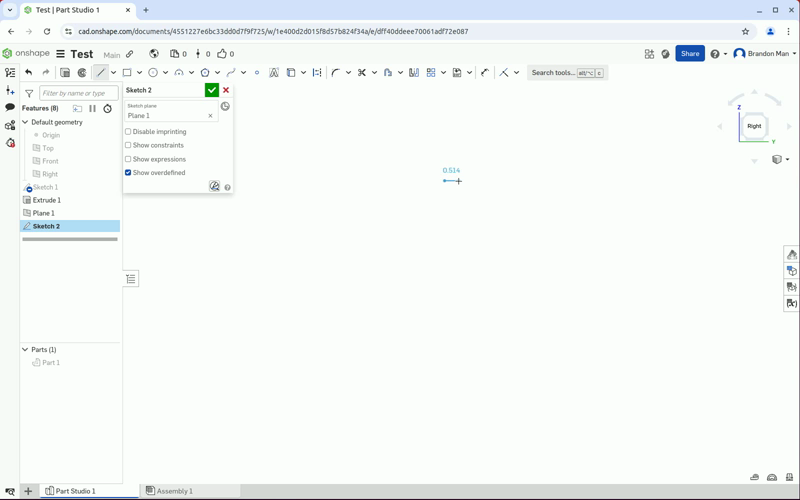
scroll(6)
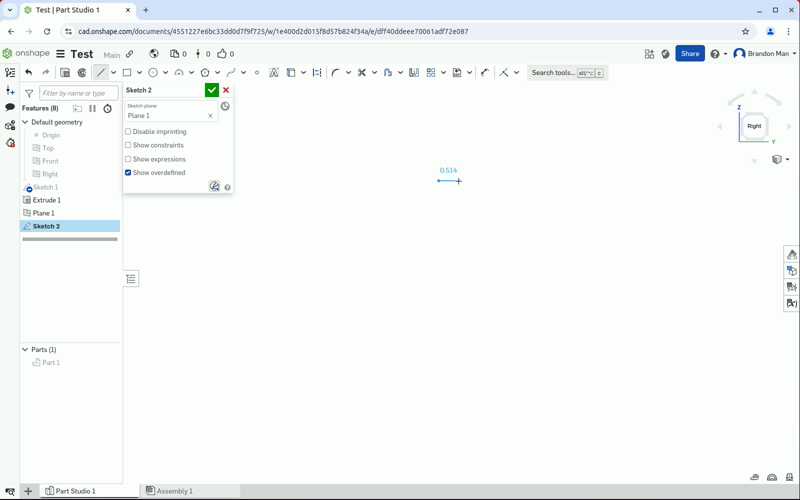
scroll(6)
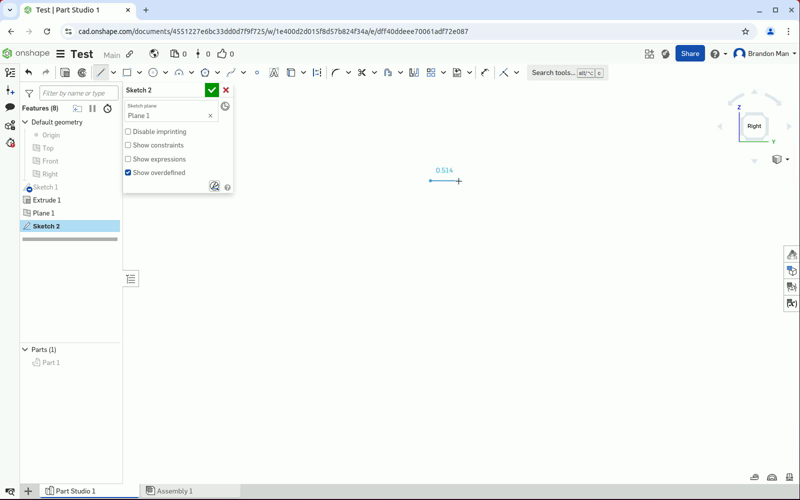
click(458, 180)
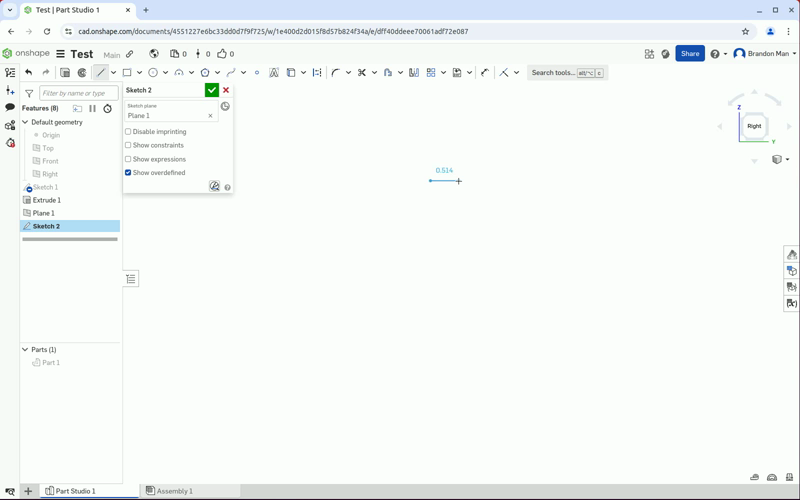
scroll(-6)
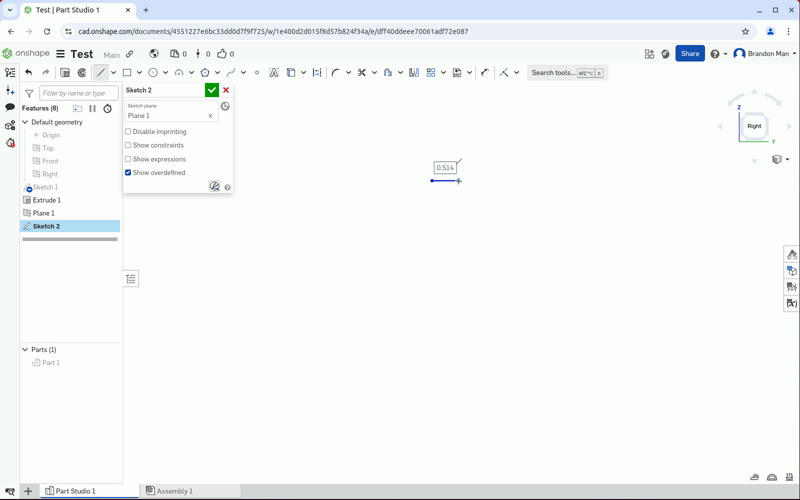
scroll(-6)
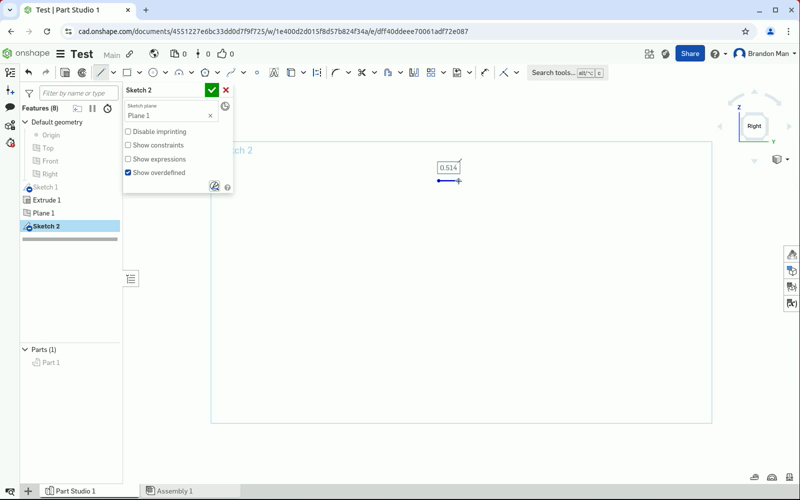
scroll(-6)
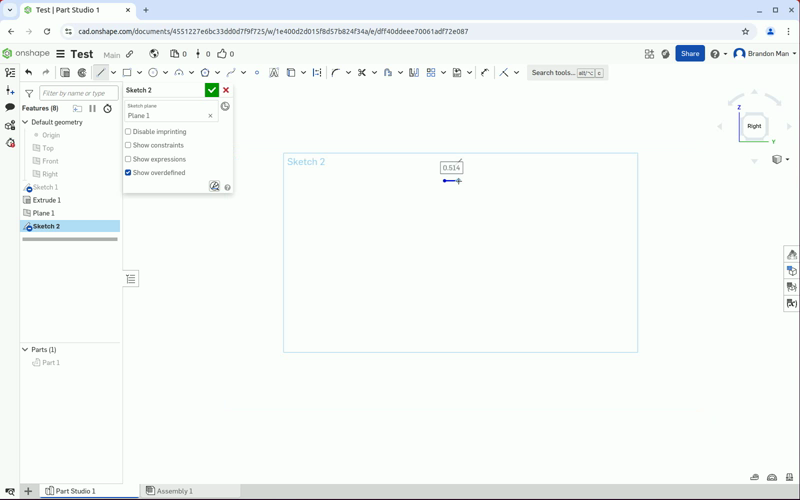
scroll(-6)
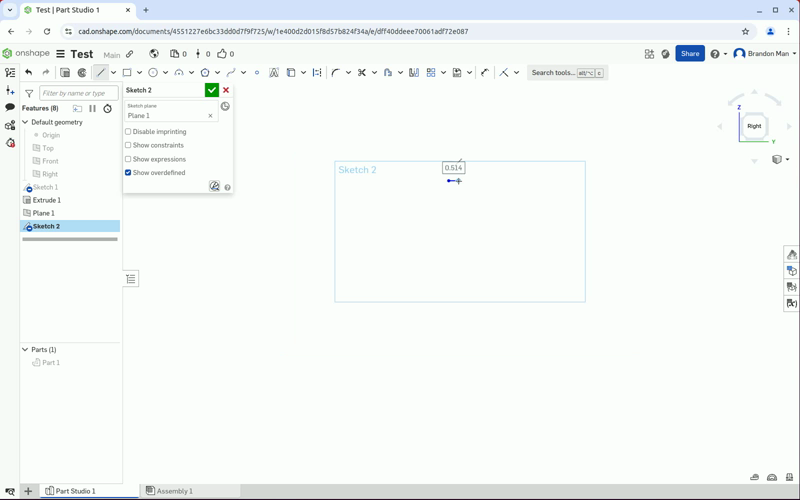
scroll(-6)
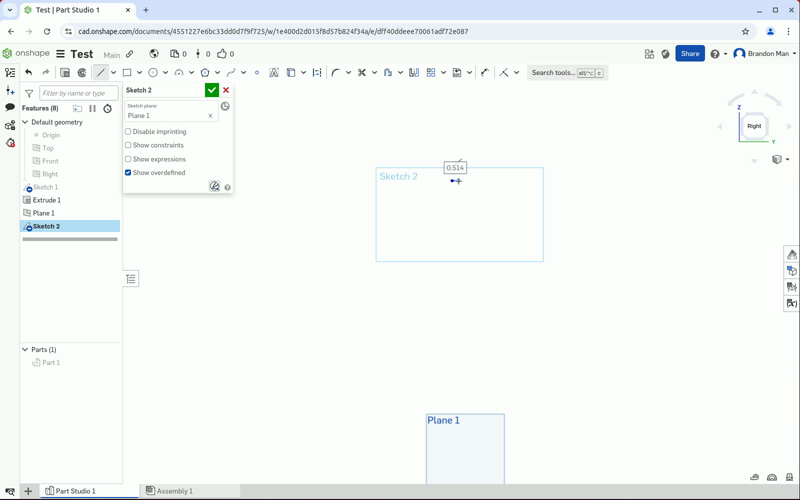
scroll(-6)
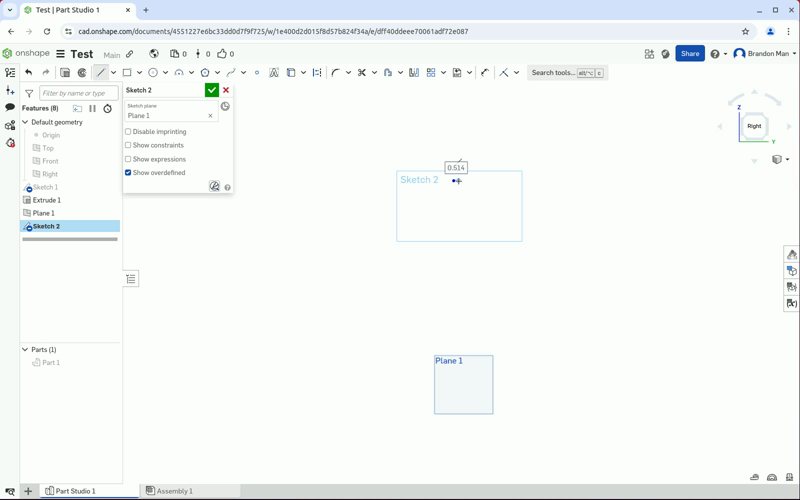
scroll(-6)
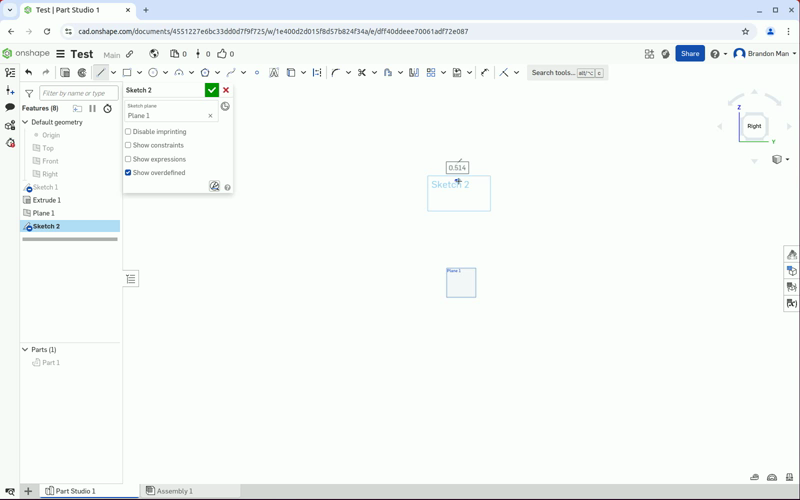
key_up(shift)
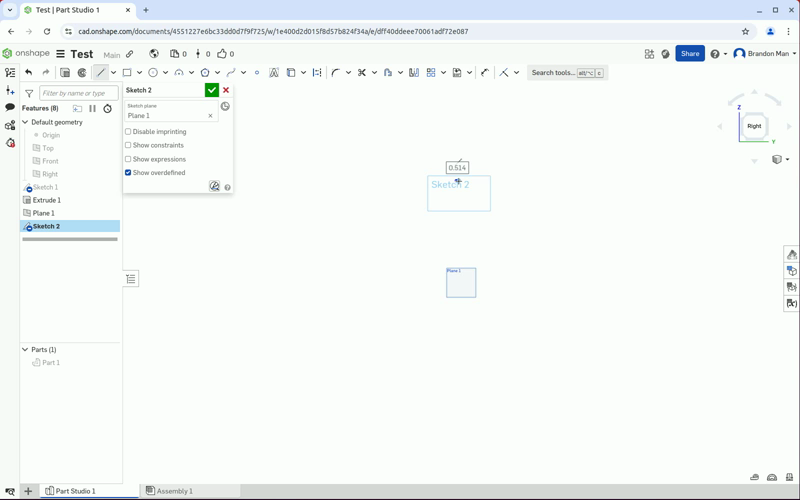
key_down(shift)
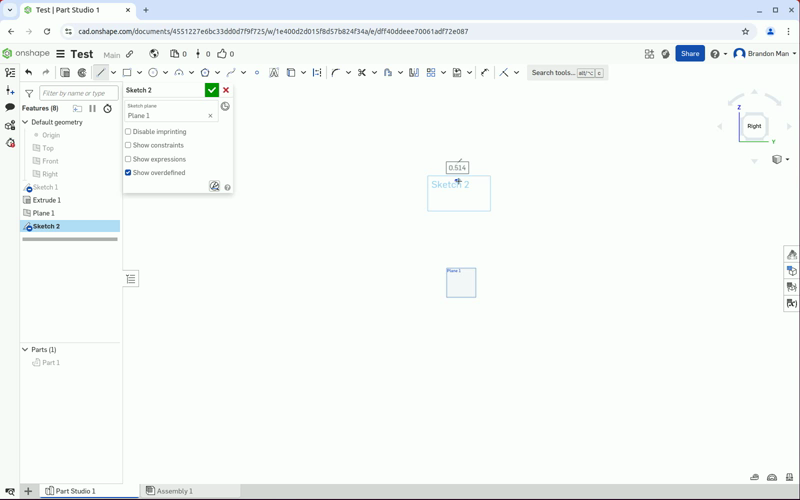
mouse_move(489, 180)
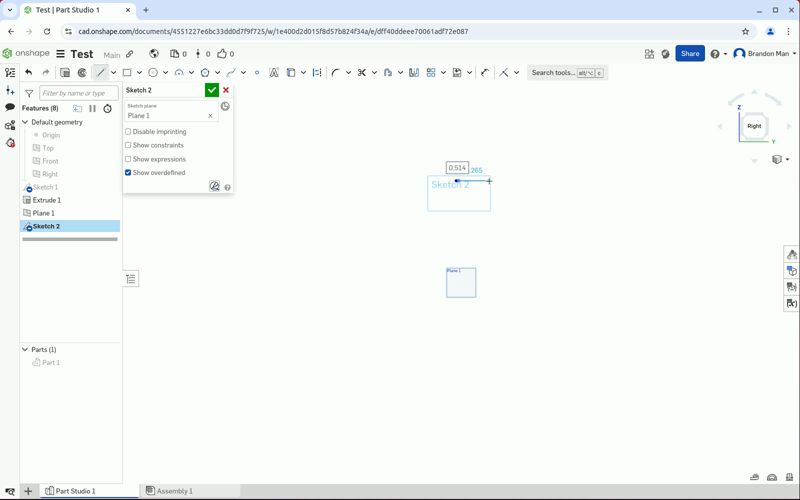
mouse_move(458, 172)
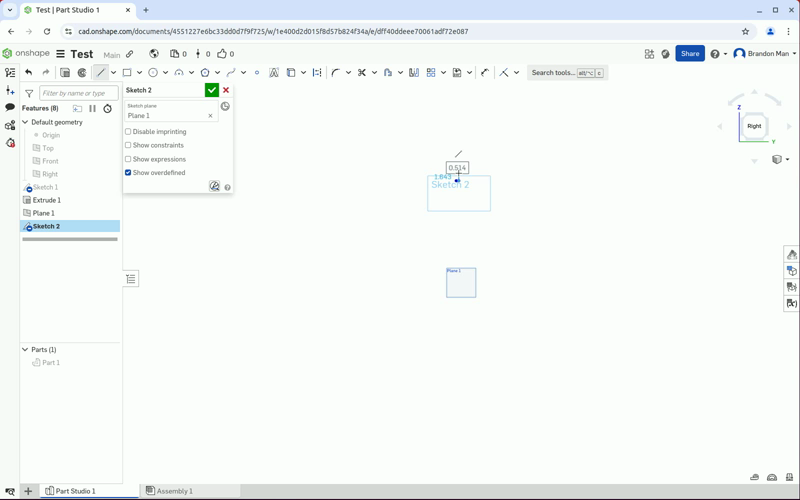
click(458, 172)
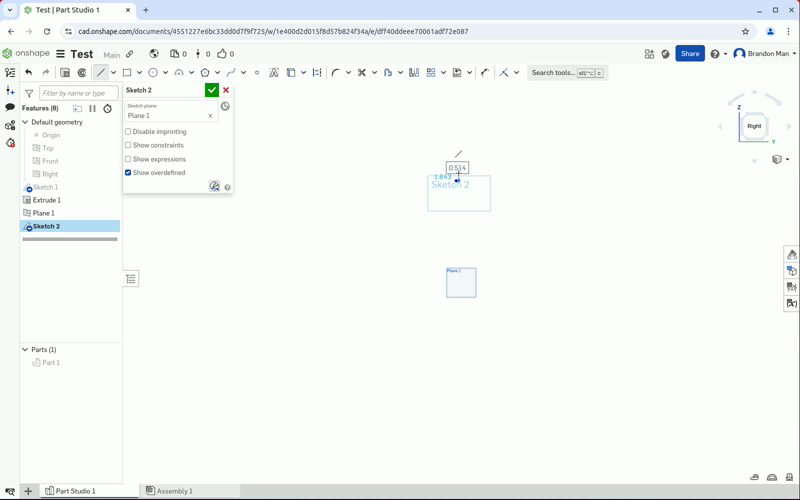
key_up(shift)
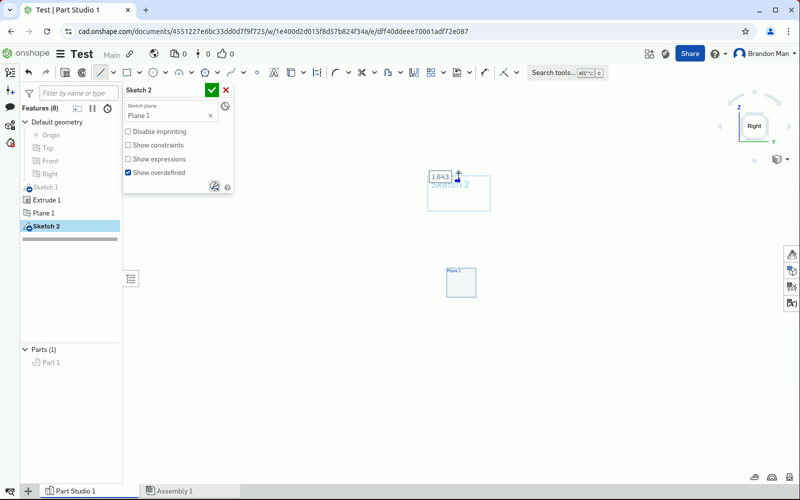
key_down(shift)
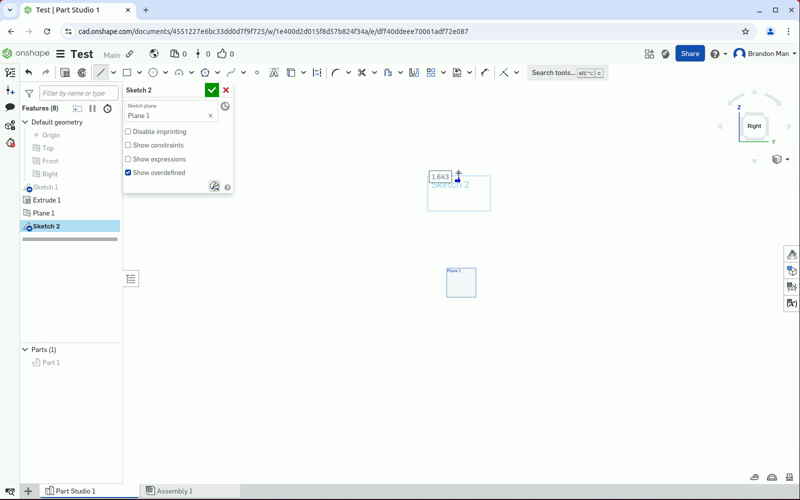
mouse_move(489, 172)
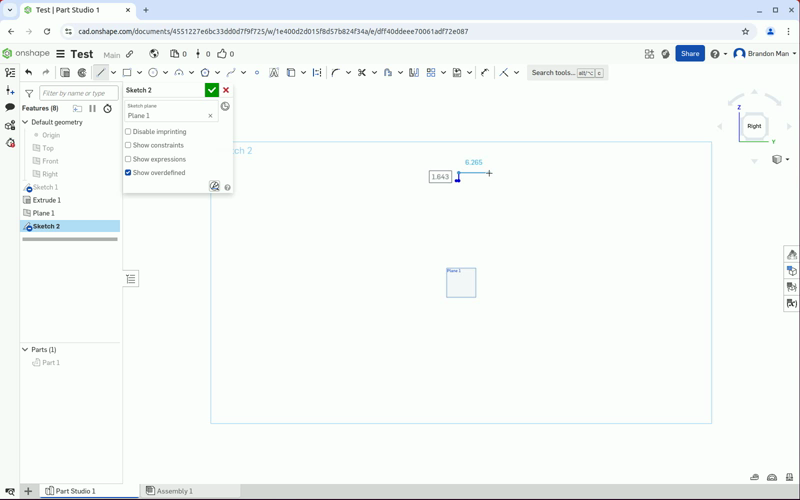
mouse_move(456, 172)
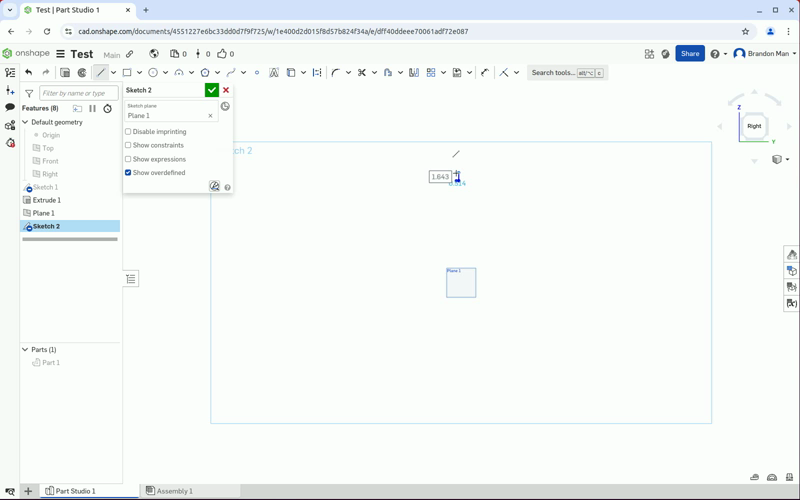
scroll(6)
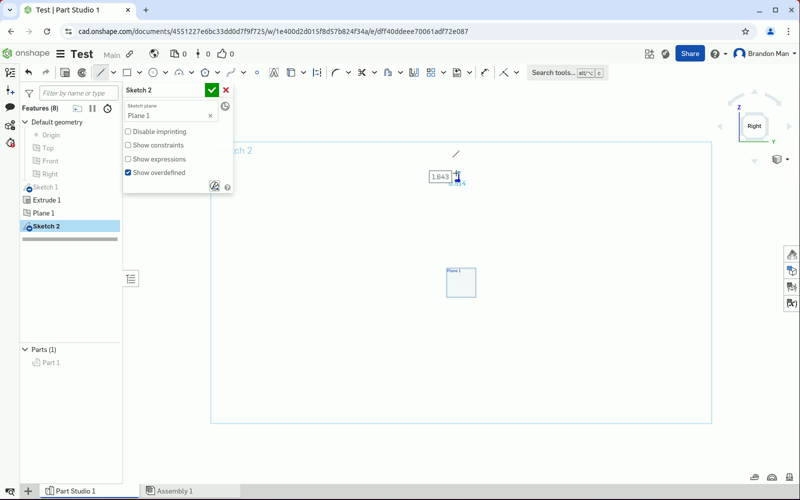
scroll(6)
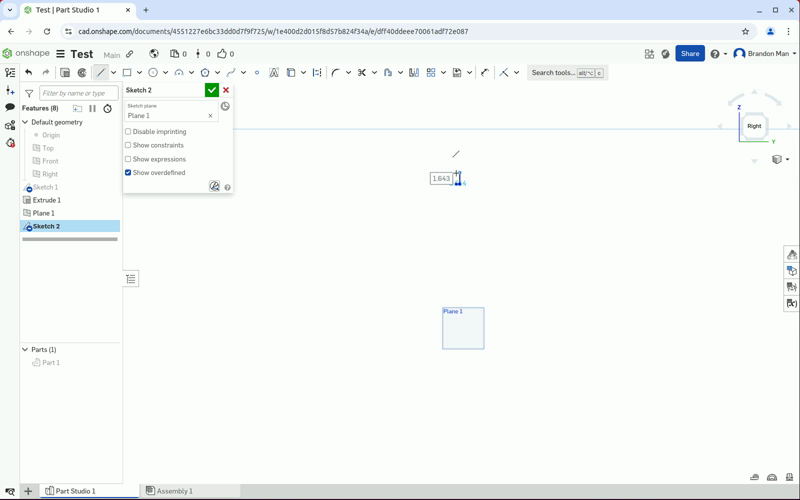
scroll(6)
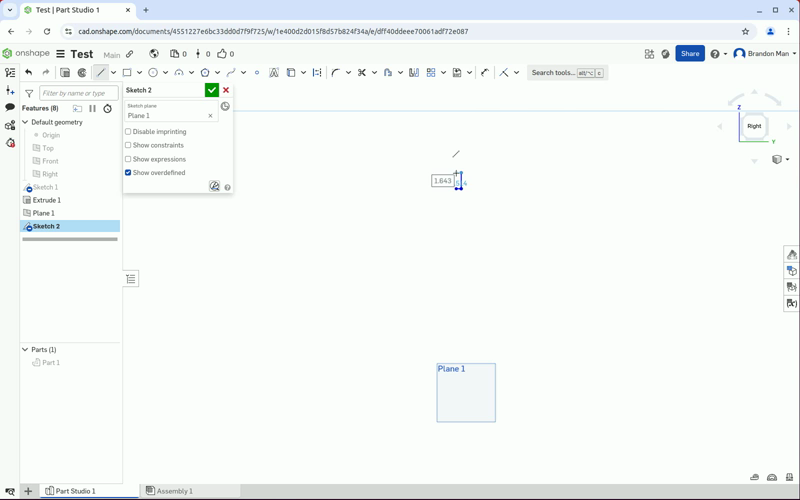
scroll(6)
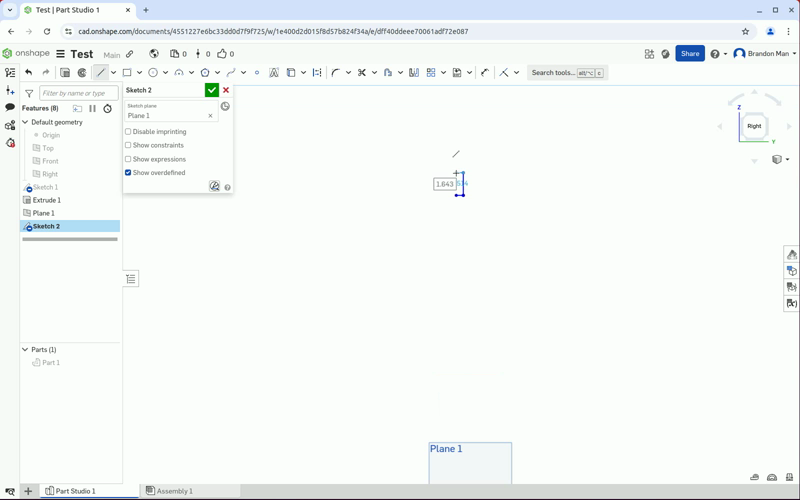
scroll(6)
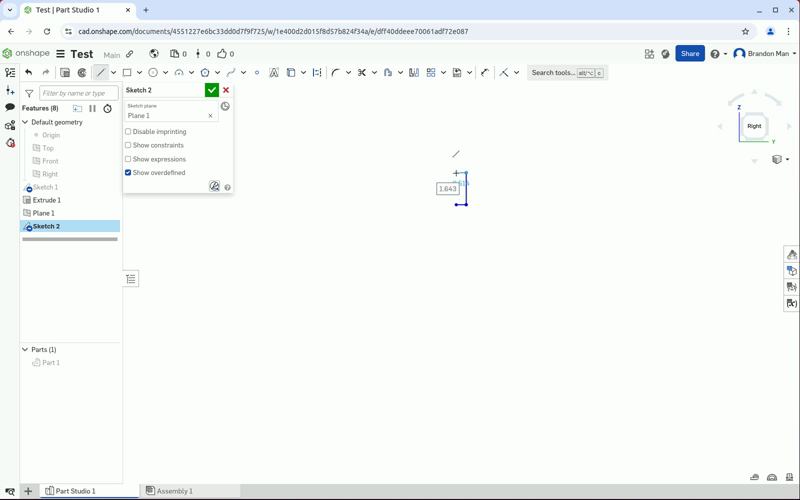
scroll(6)
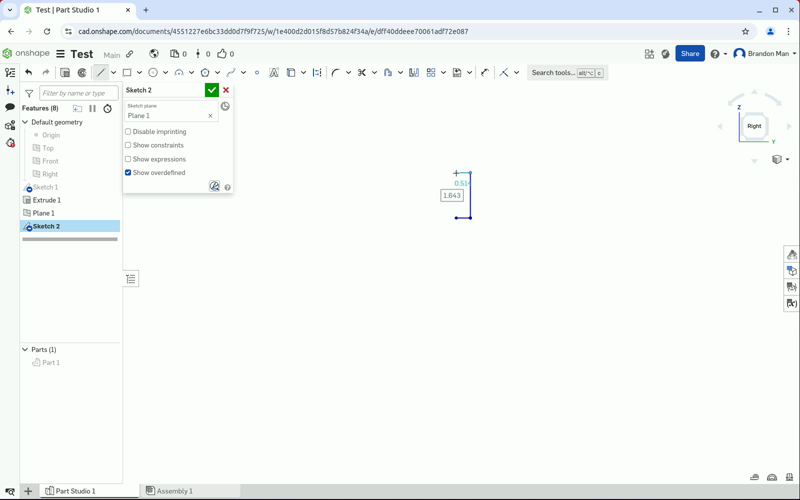
scroll(6)
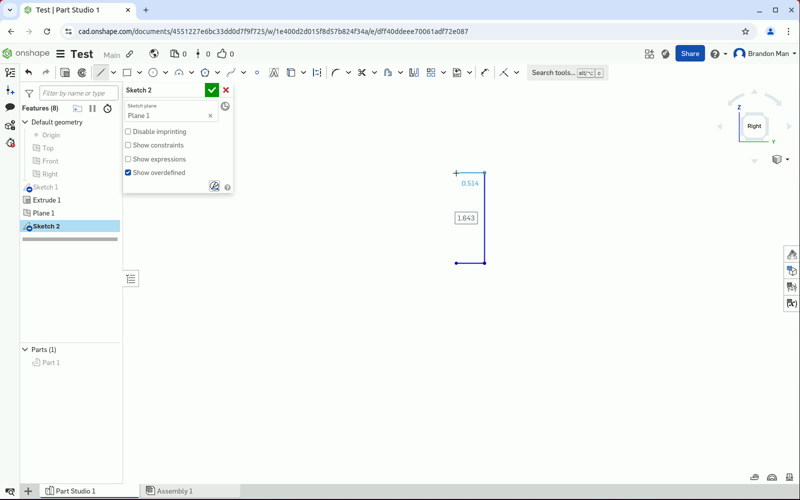
click(456, 172)
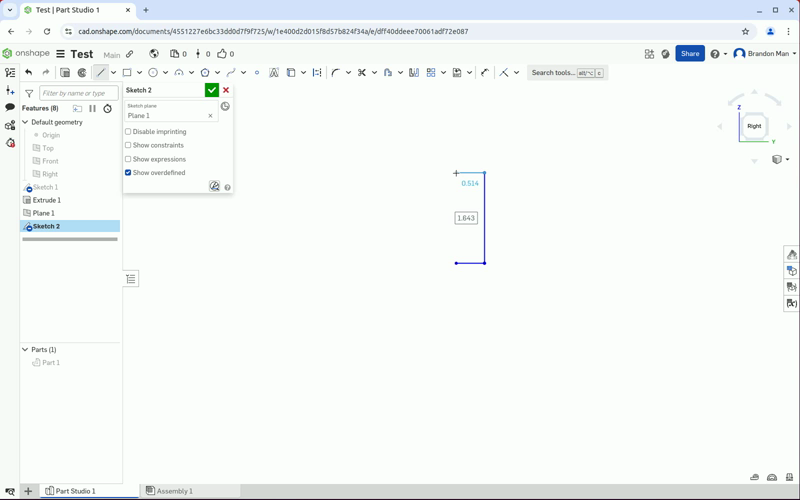
scroll(-6)
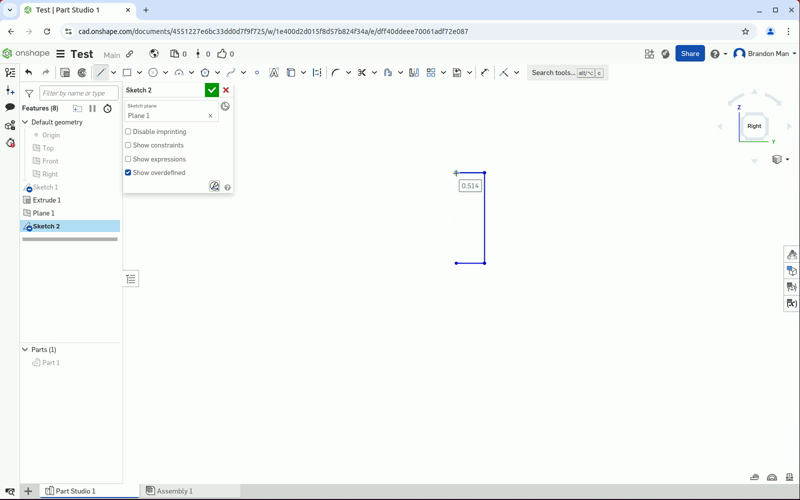
scroll(-6)
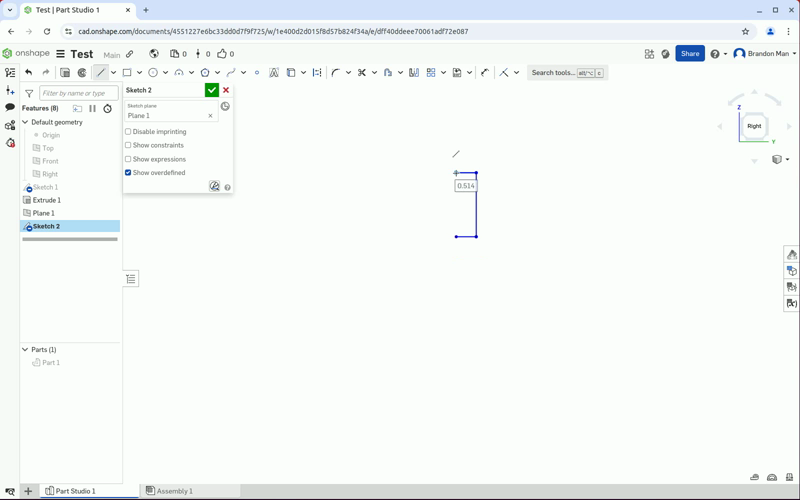
scroll(-6)
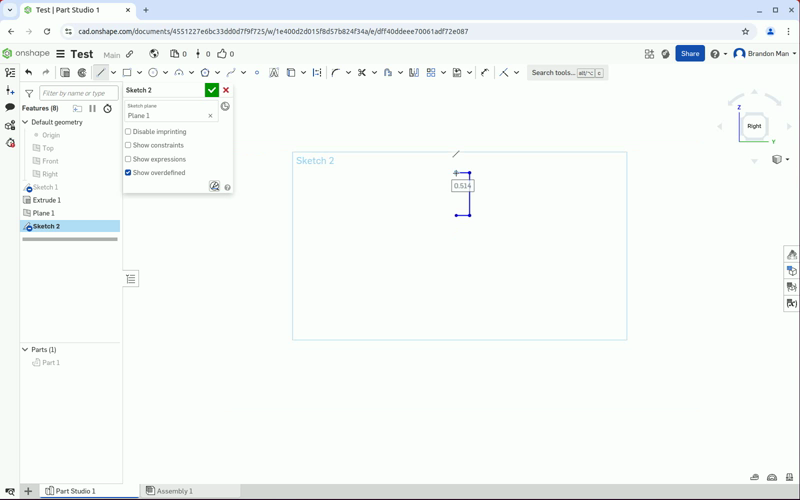
scroll(-6)
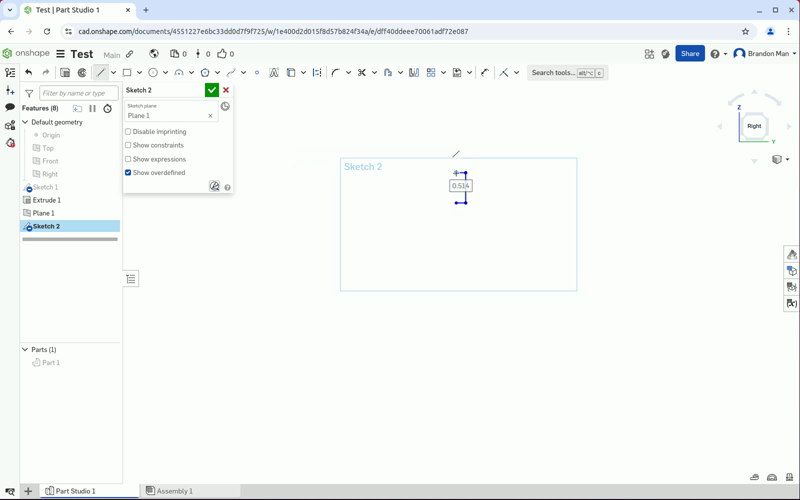
scroll(-6)
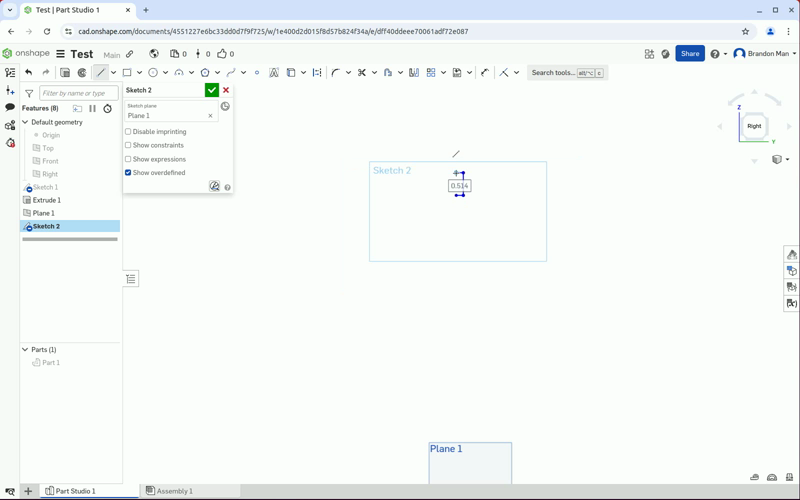
scroll(-6)
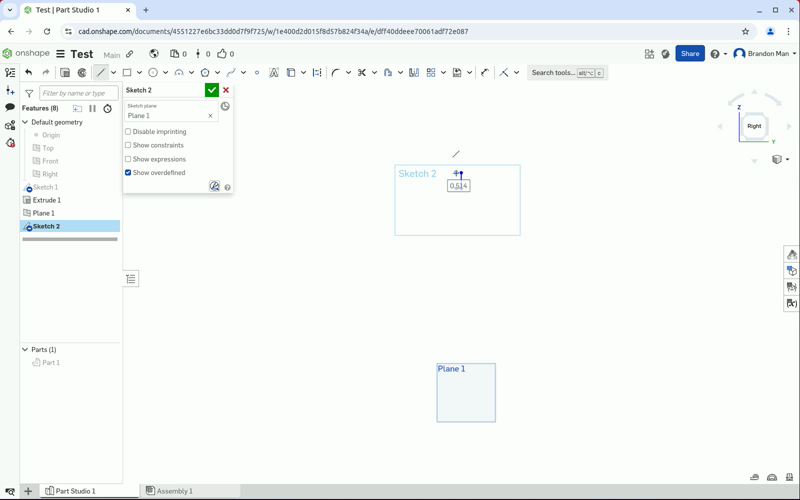
scroll(-6)
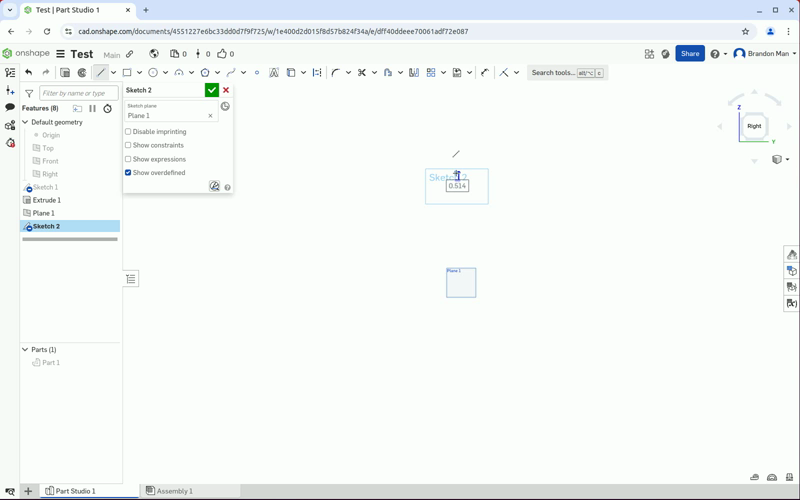
key_up(shift)
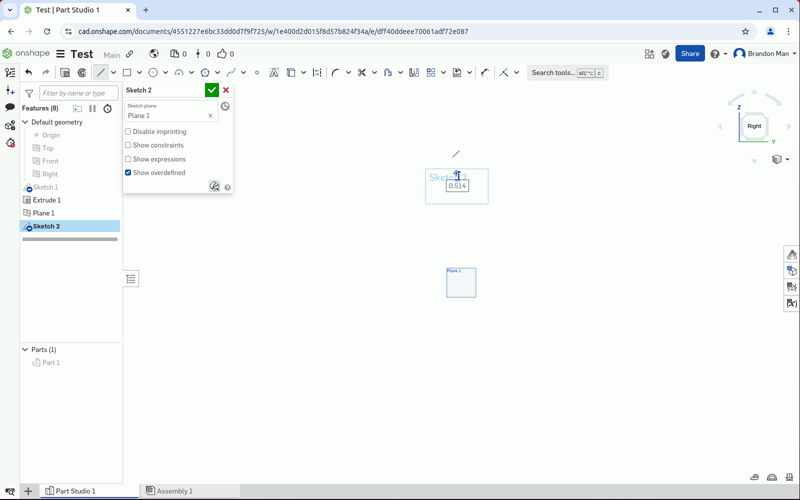
mouse_move(486, 172)
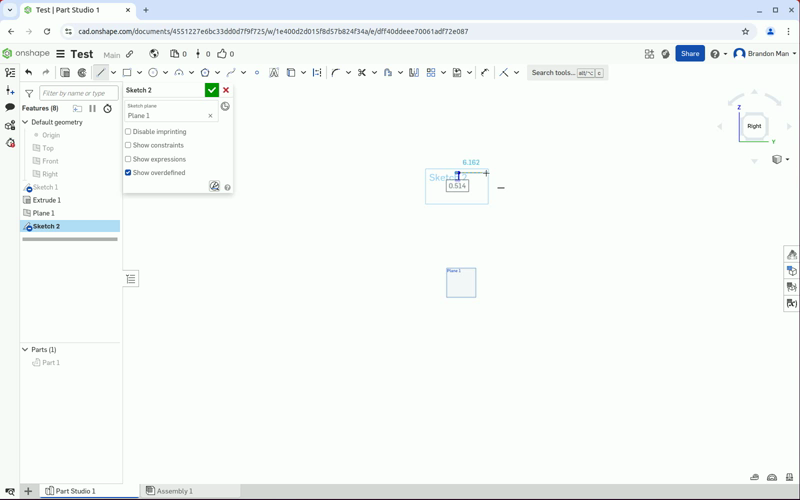
key_down(shift)
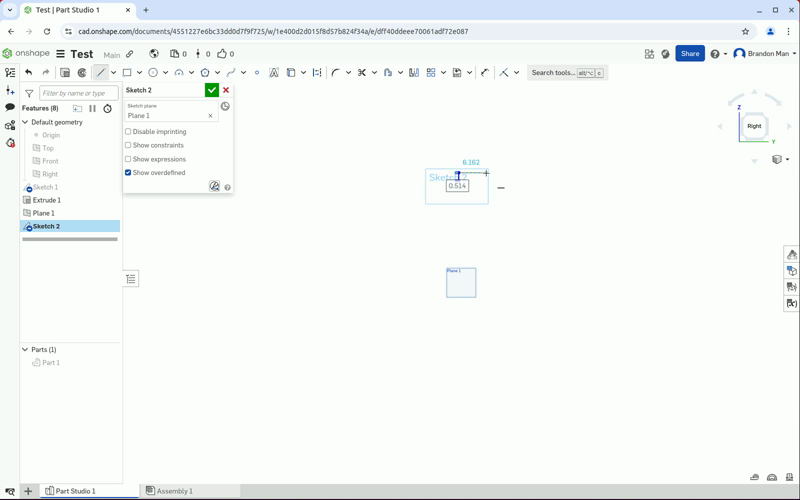
mouse_move(456, 180)
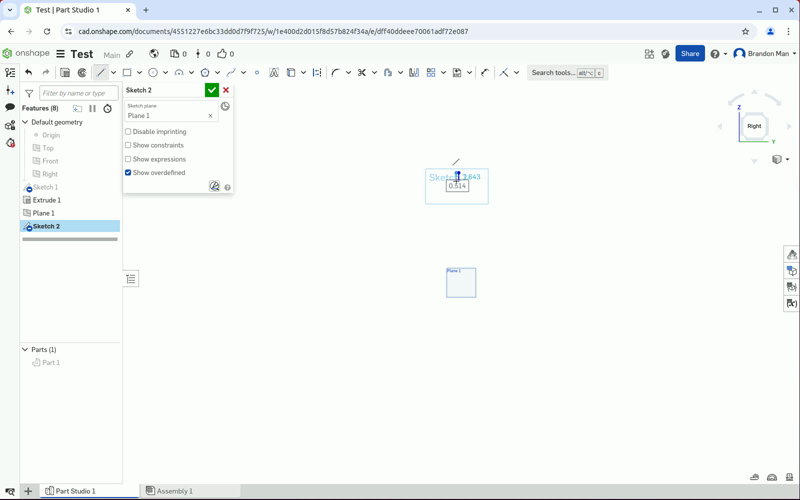
scroll(6)
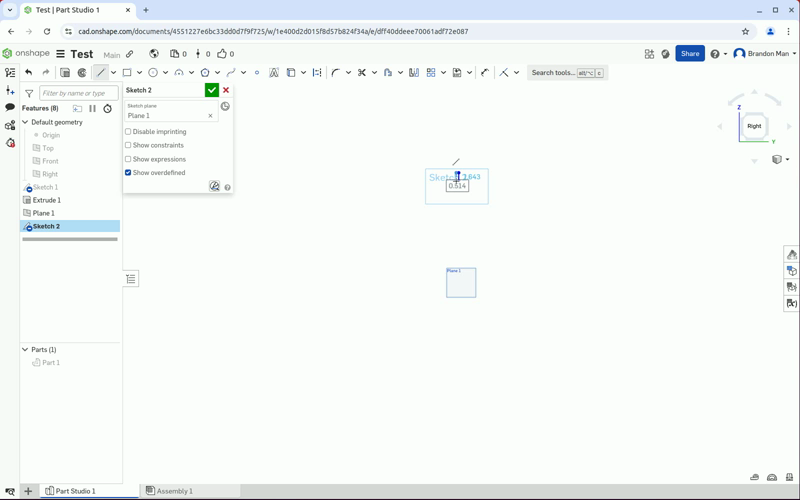
scroll(6)
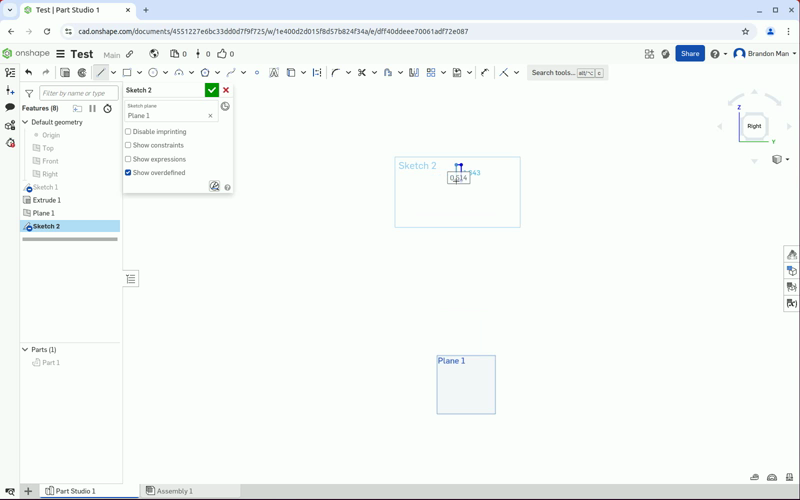
scroll(6)
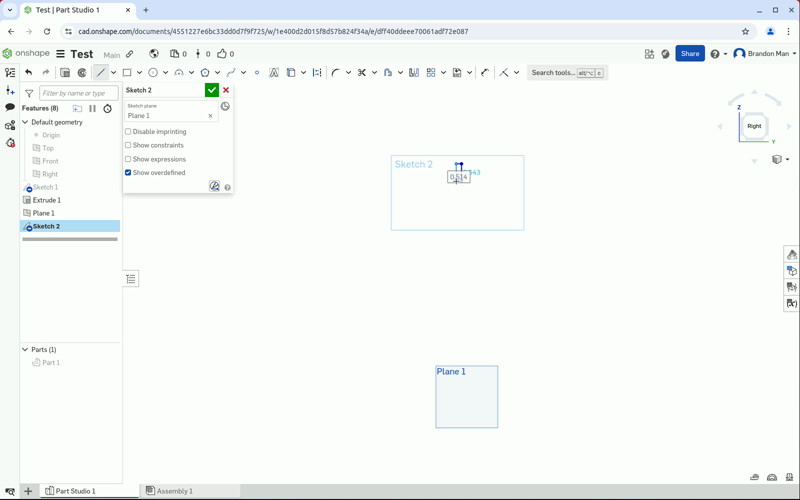
scroll(6)
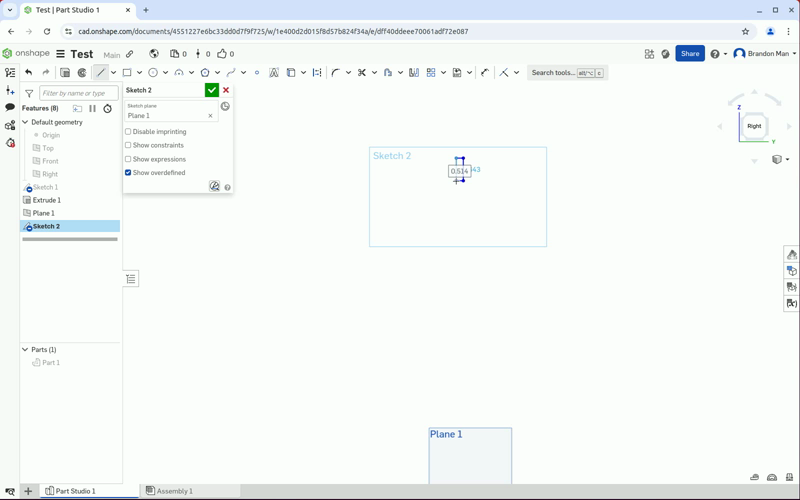
scroll(6)
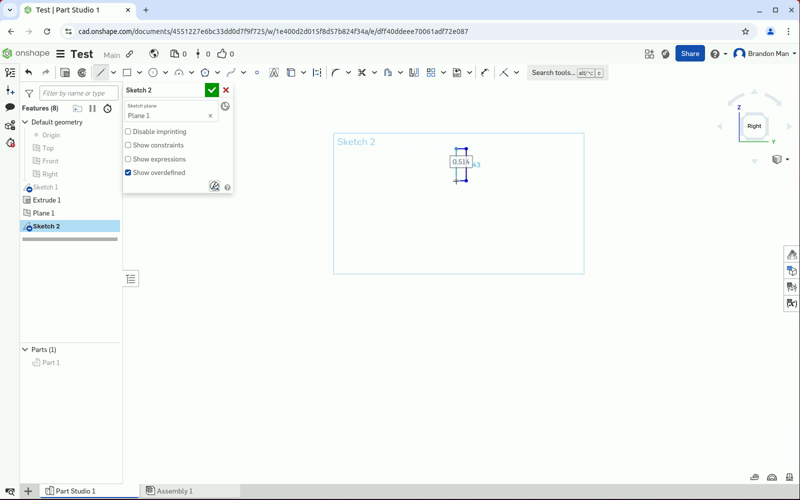
scroll(6)
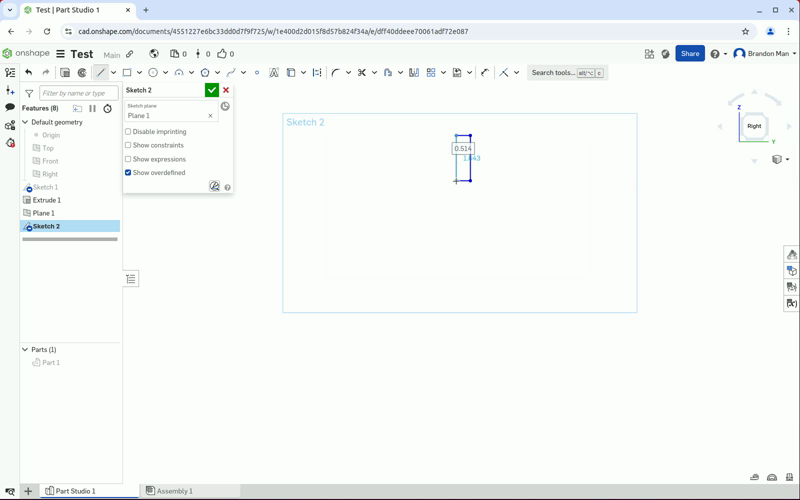
scroll(6)
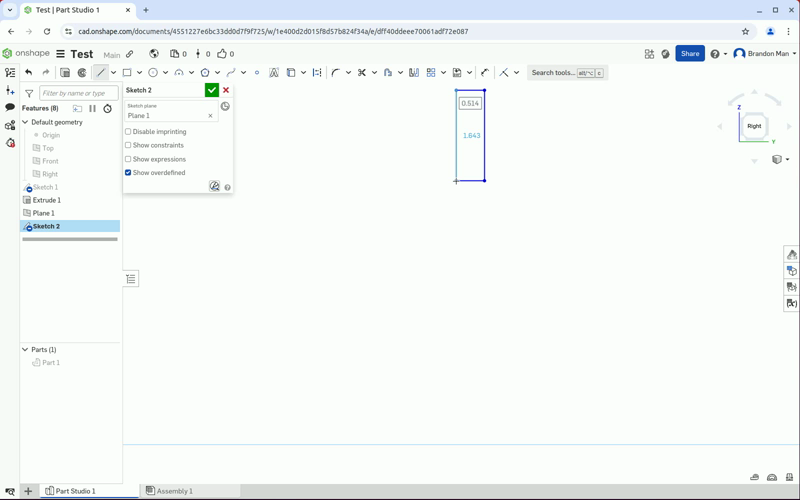
key_up(shift)
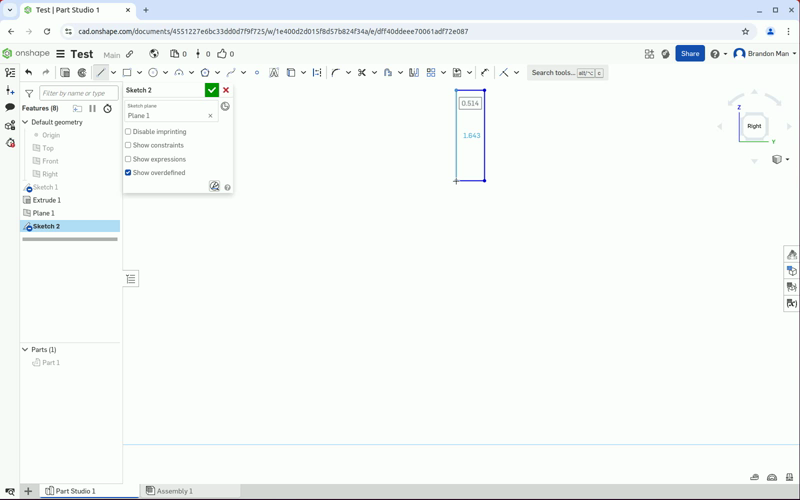
click(456, 180)
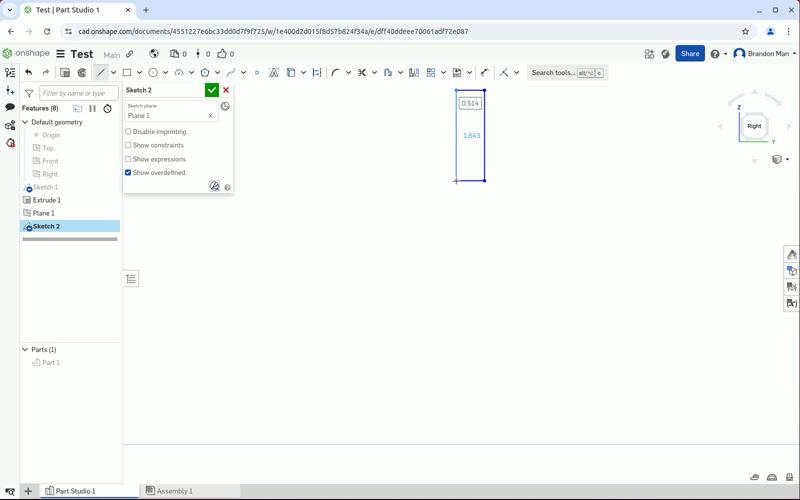
scroll(-6)
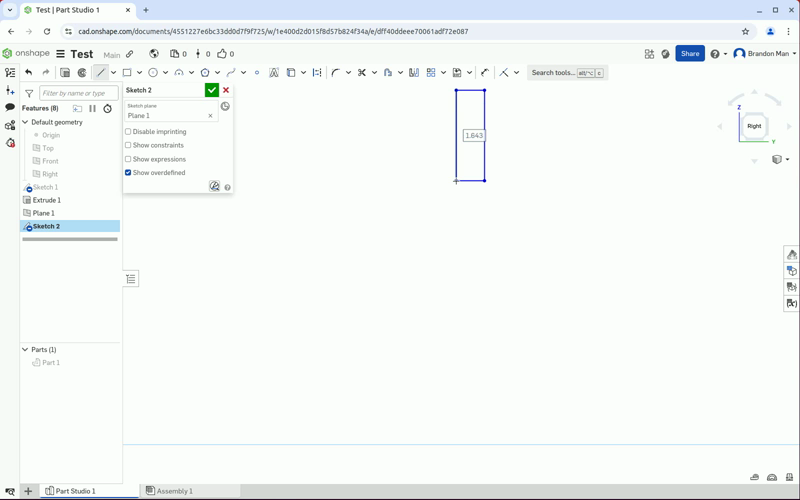
scroll(-6)
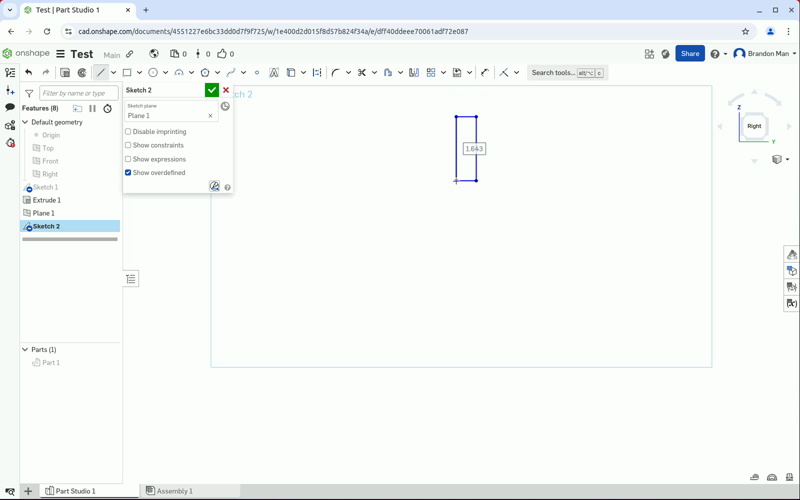
scroll(-6)
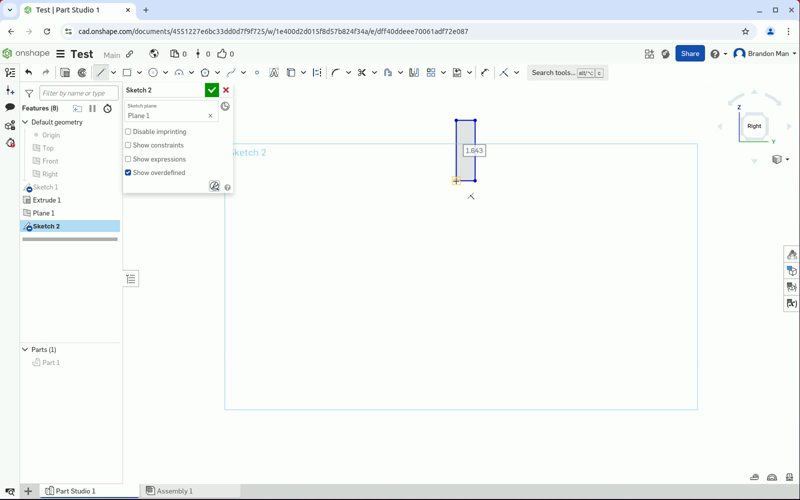
scroll(-6)
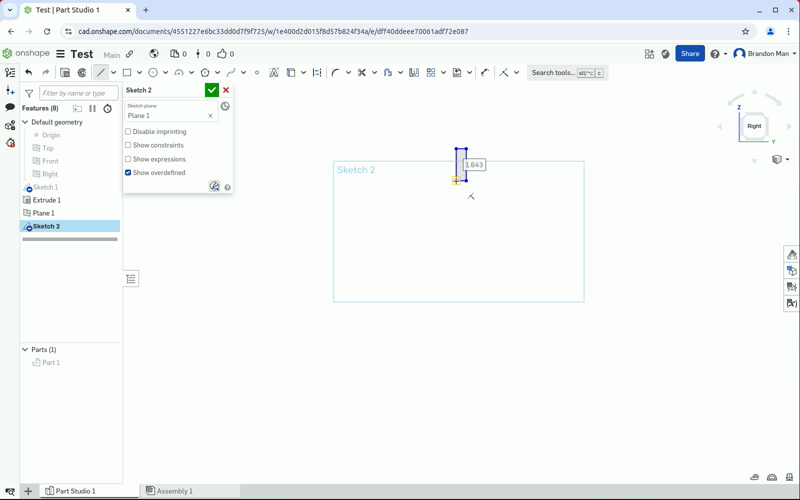
scroll(-6)
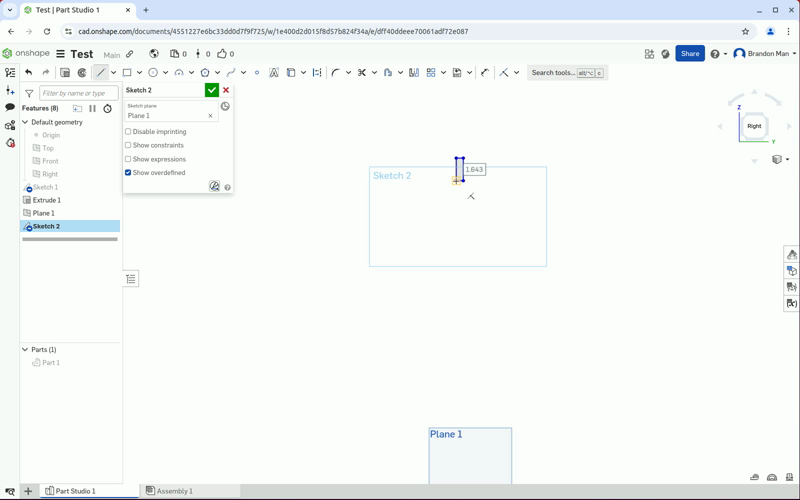
scroll(-6)
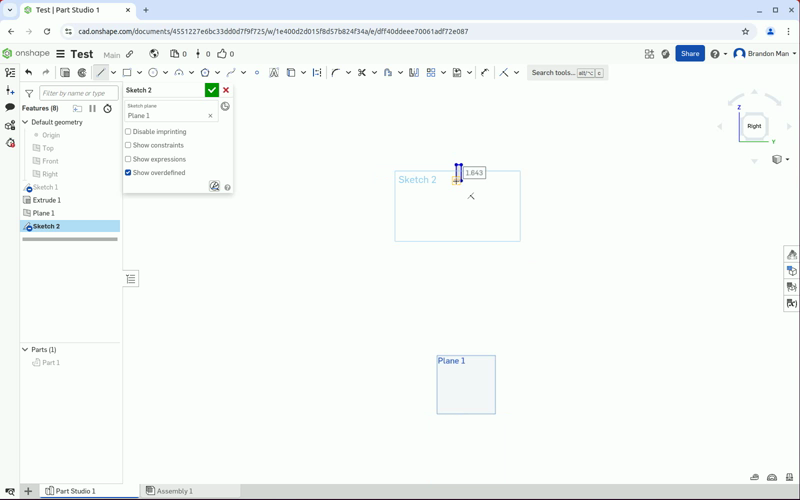
scroll(-6)
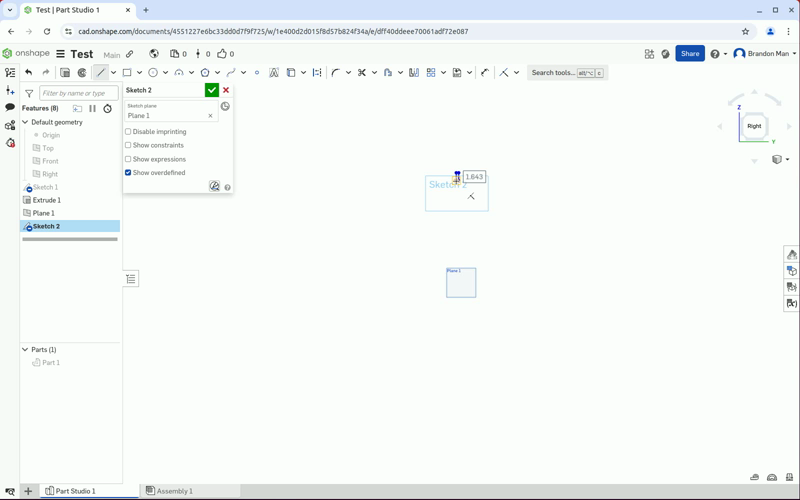
key(esc)
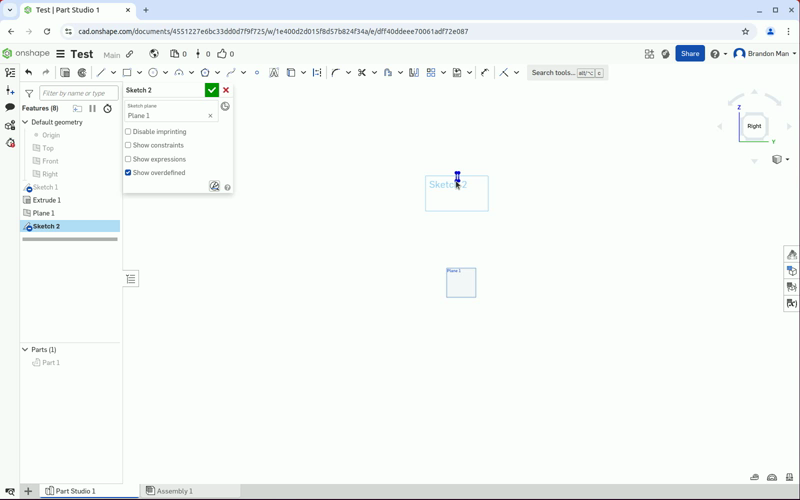
mouse_move(457, 180)
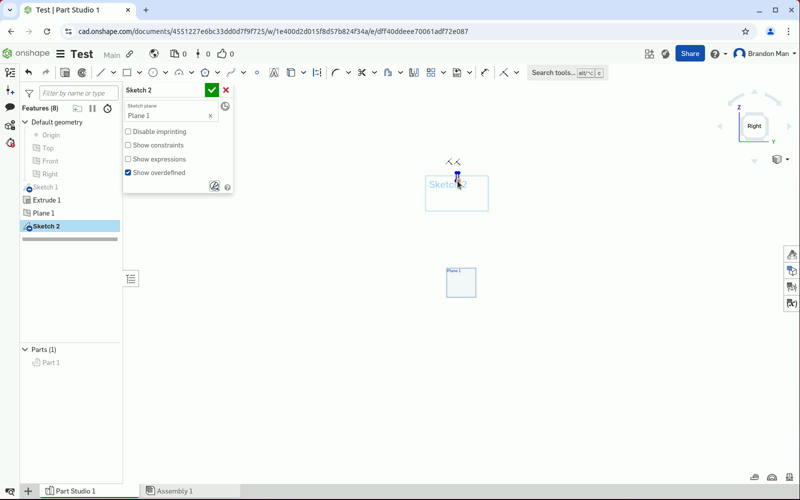
scroll(6)
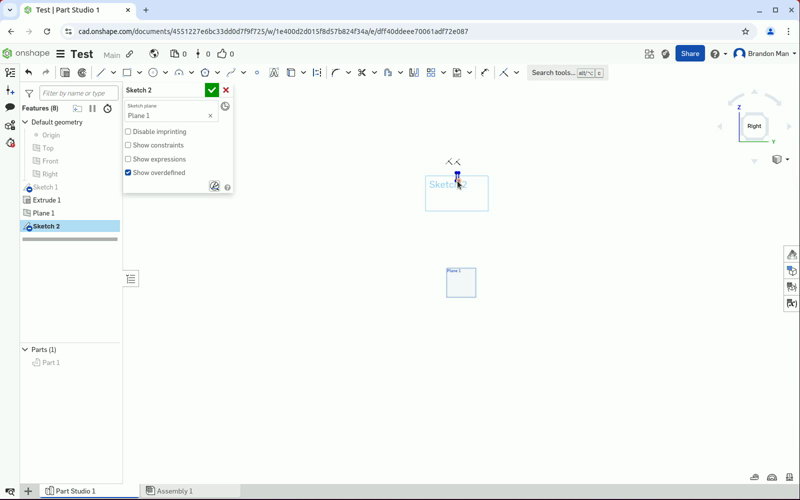
scroll(6)
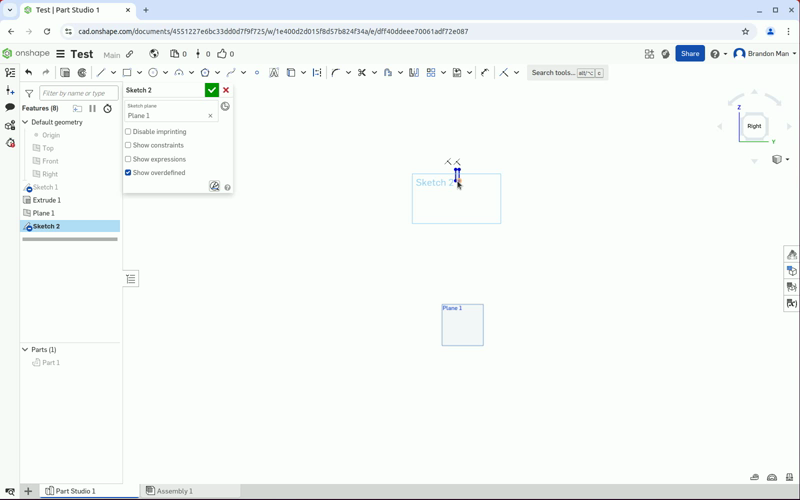
scroll(6)
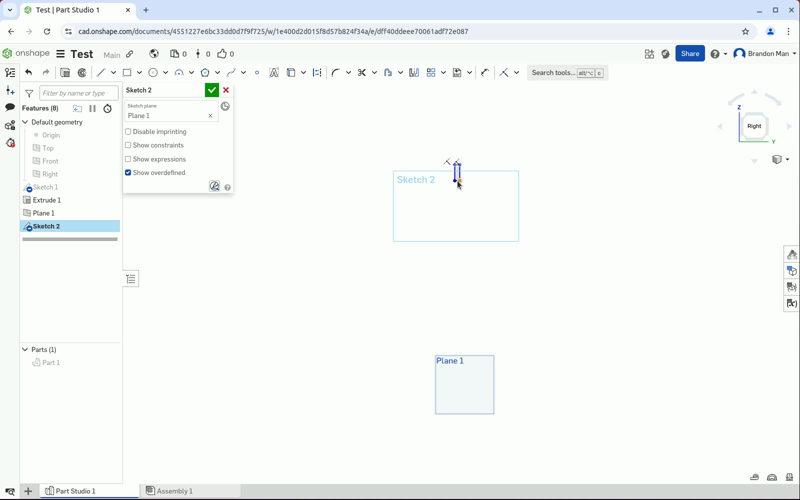
scroll(6)
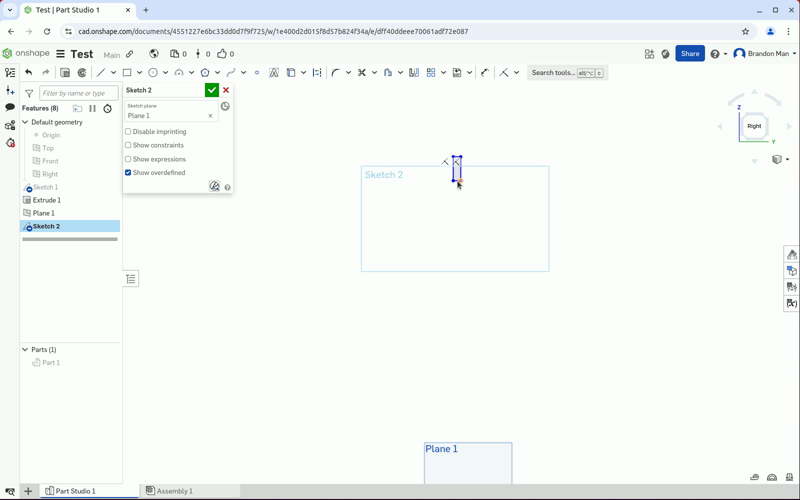
scroll(6)
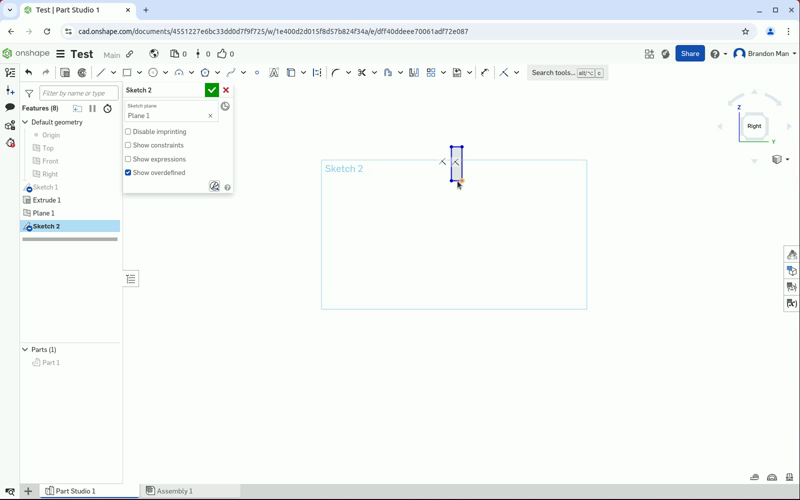
scroll(6)
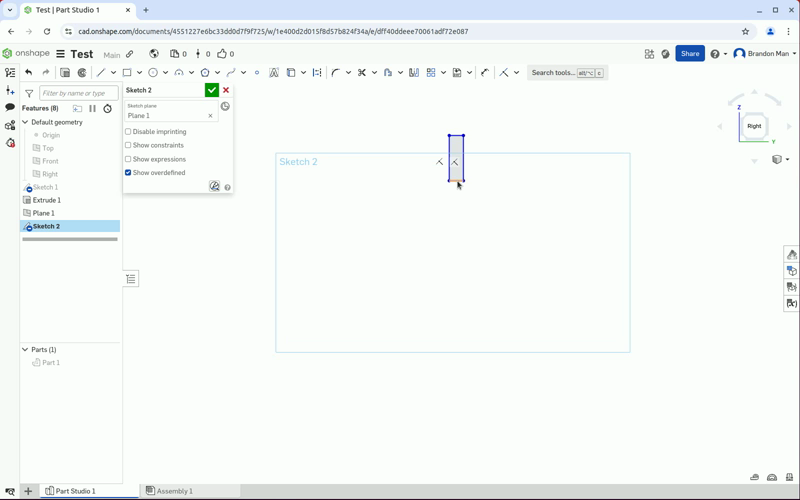
scroll(6)
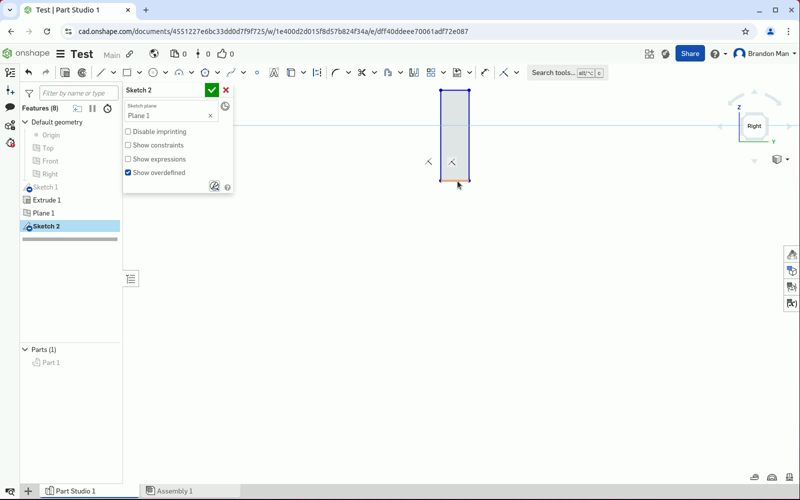
click(457, 180)
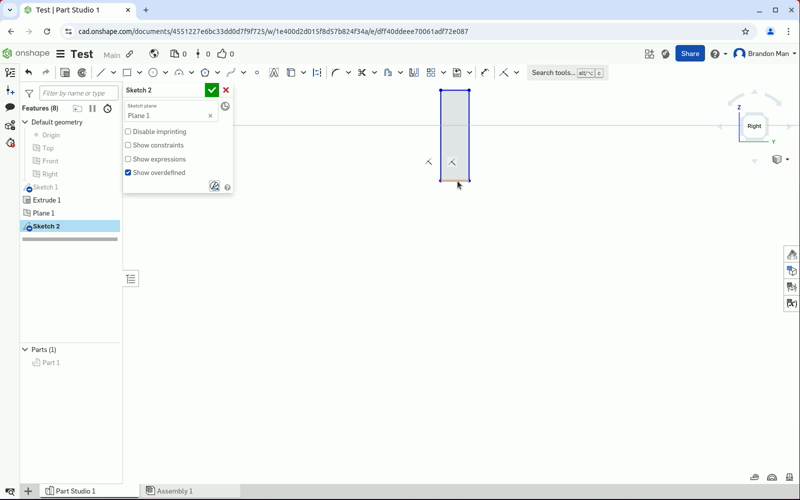
scroll(-6)
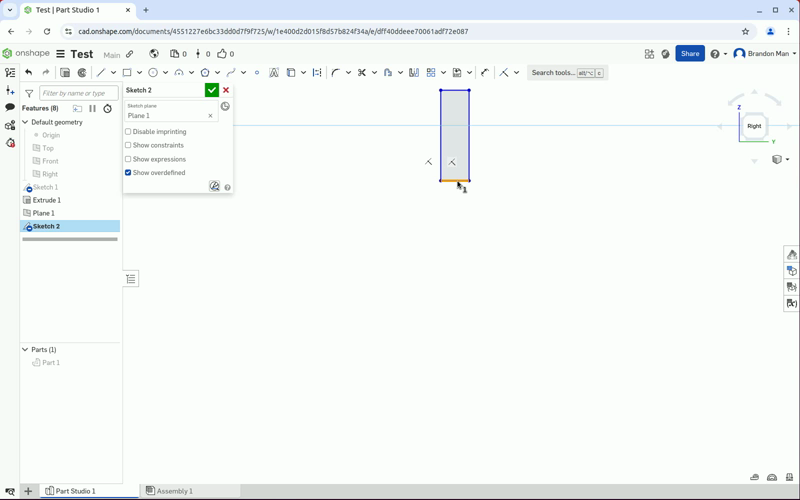
scroll(-6)
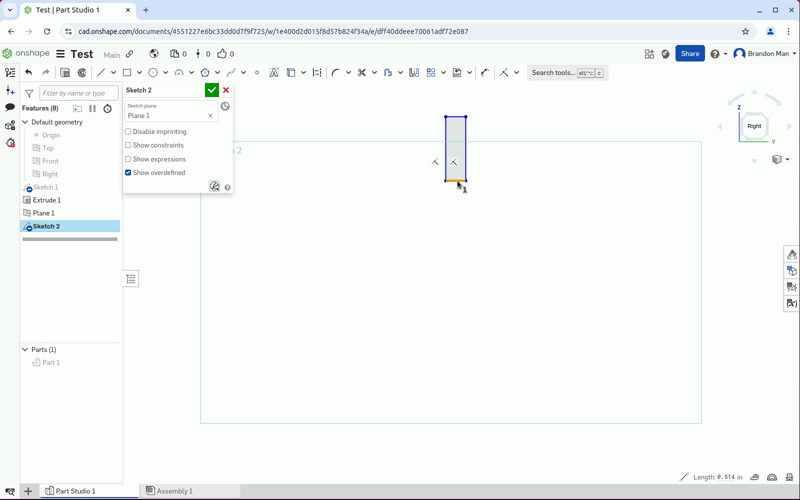
scroll(-6)
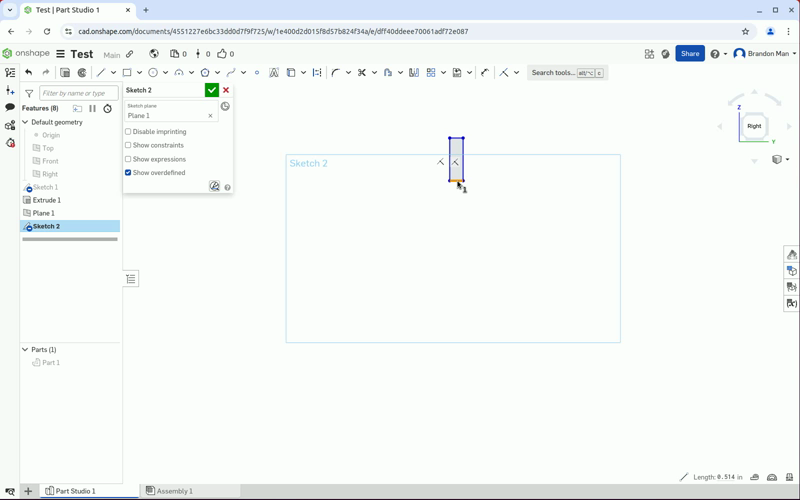
scroll(-6)
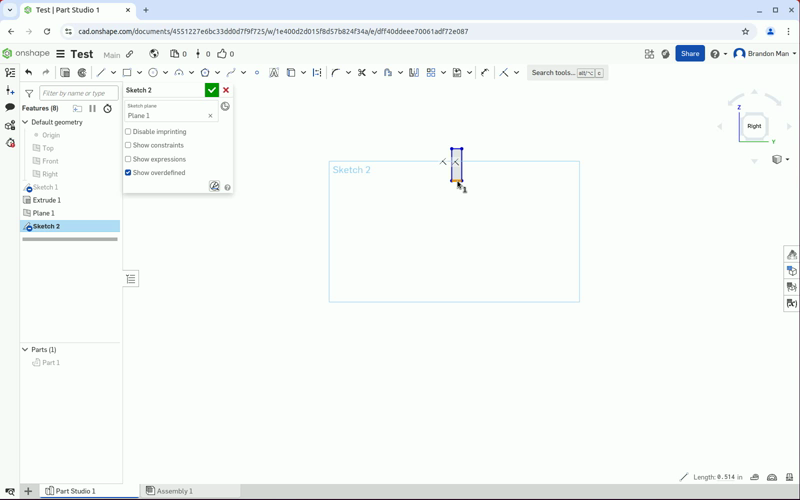
scroll(-6)
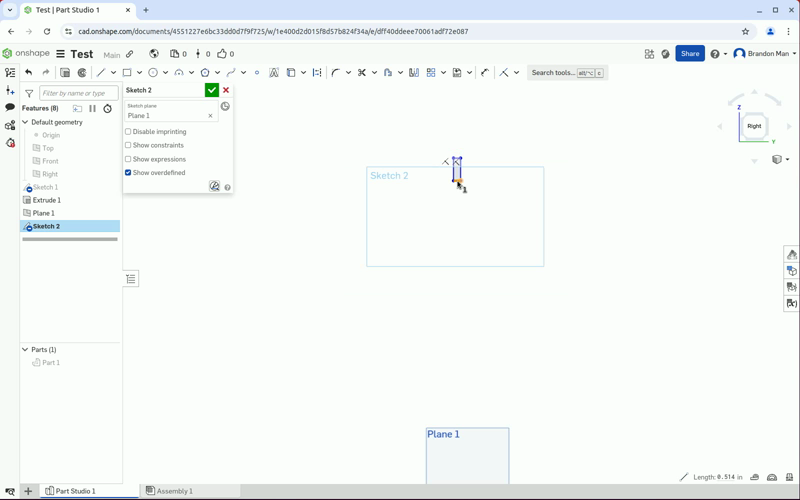
scroll(-6)
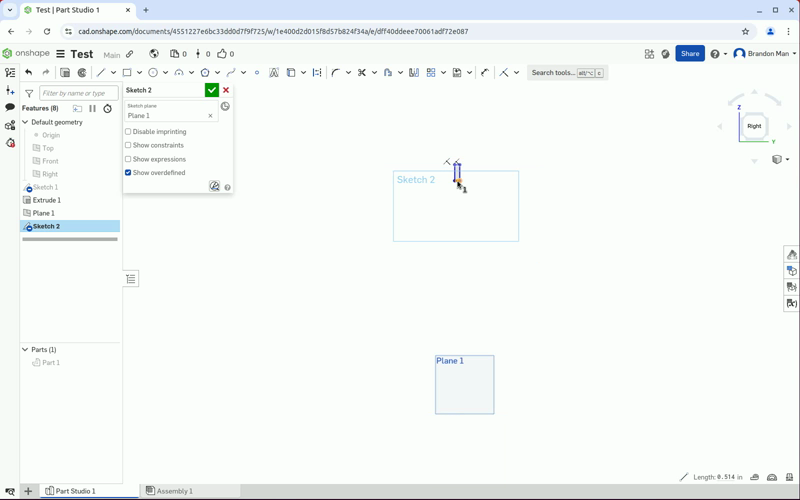
scroll(-6)
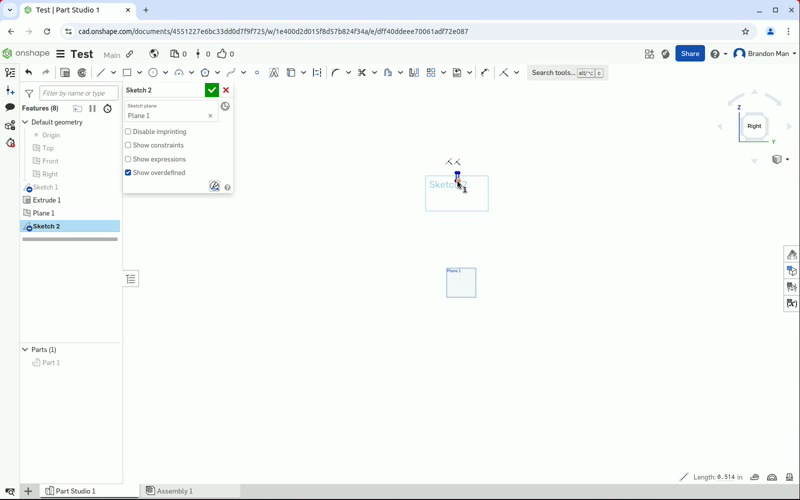
mouse_move(73, 352)
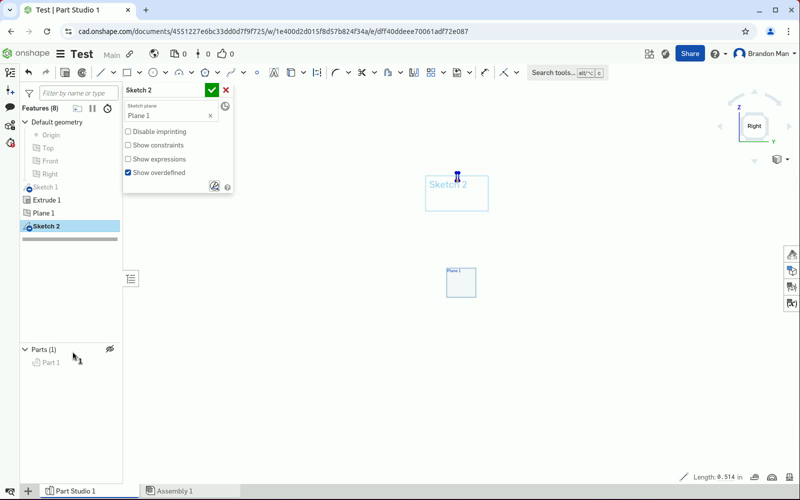
key(shift+y)
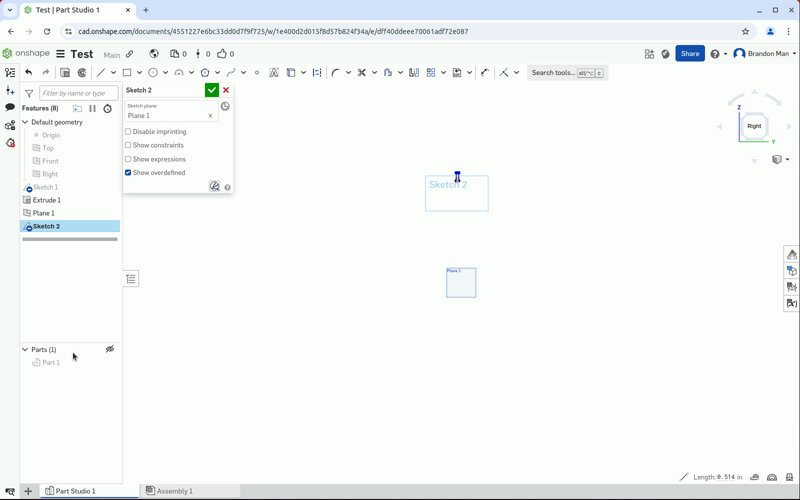
key(shift+e)
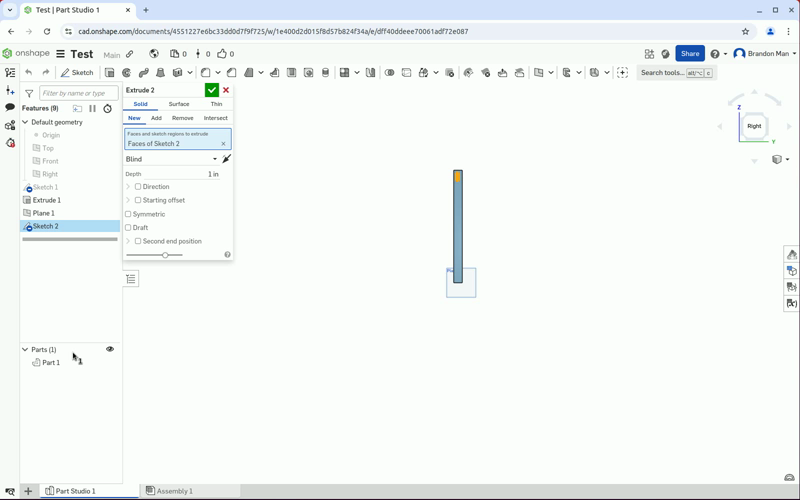
mouse_move(143, 106)
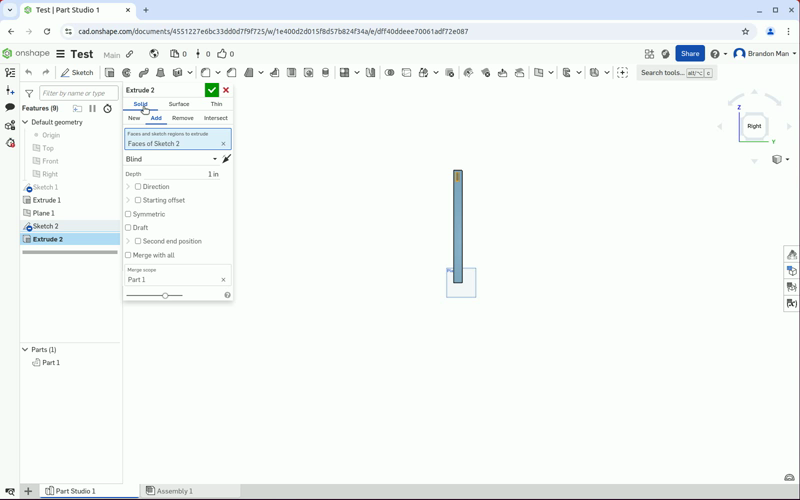
click(143, 106)
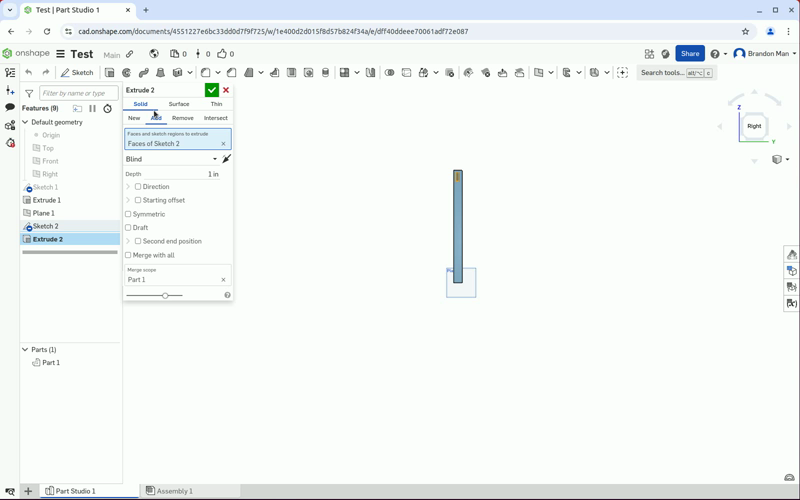
mouse_move(186, 120)
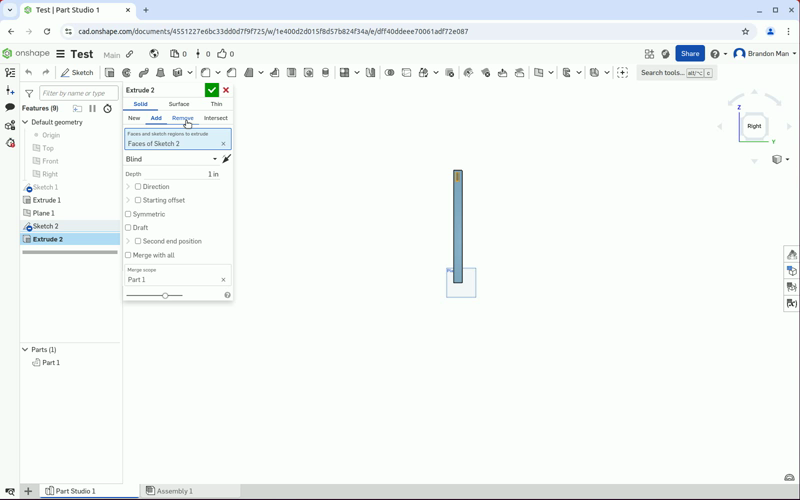
click(186, 120)
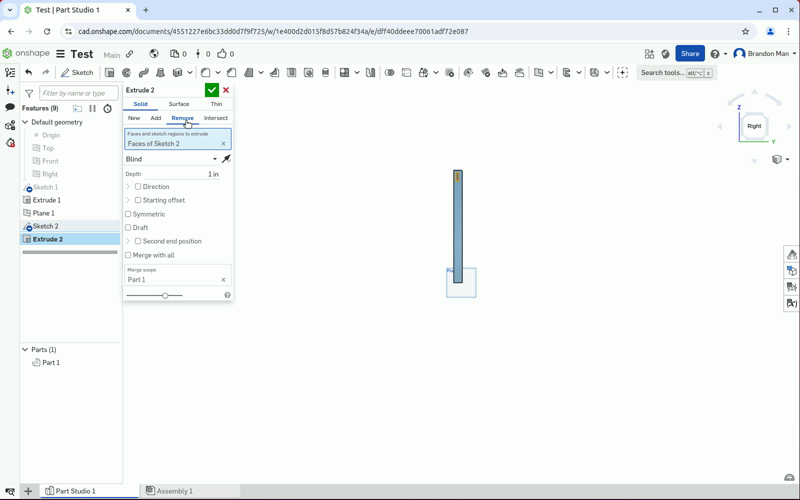
key(tab, 4)
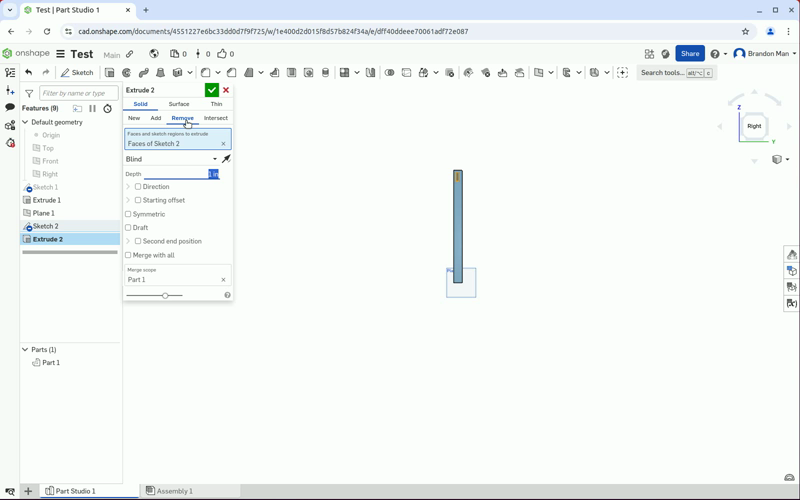
text(0.481)
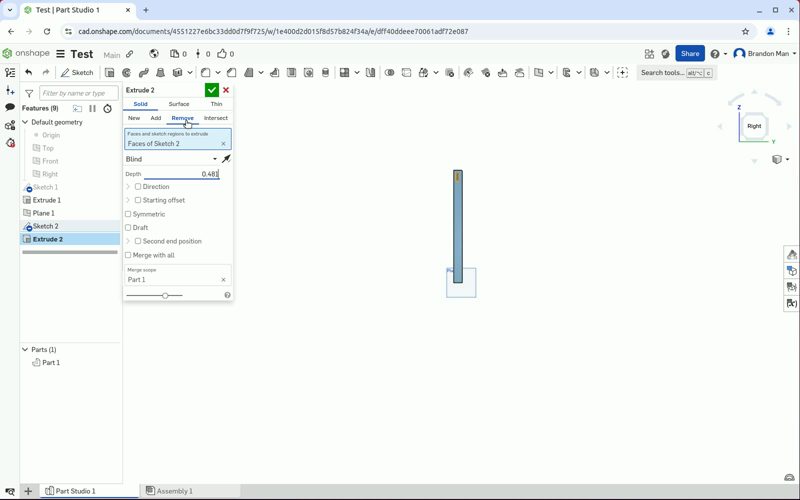
key(tab, 6)
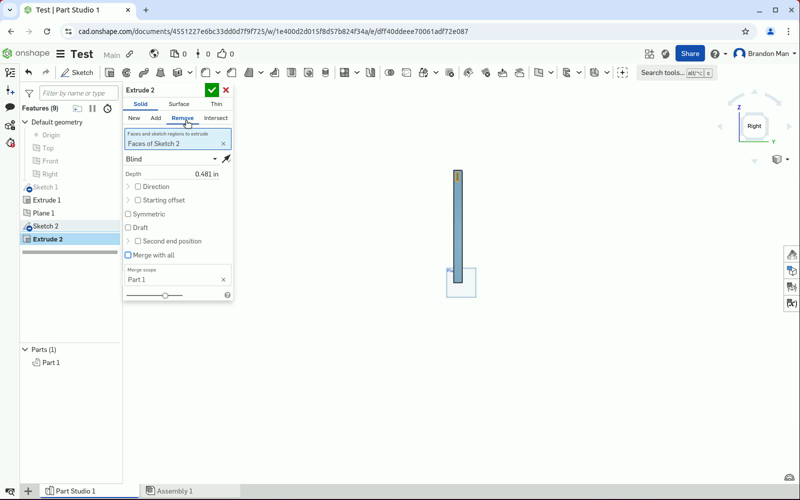
key(space)
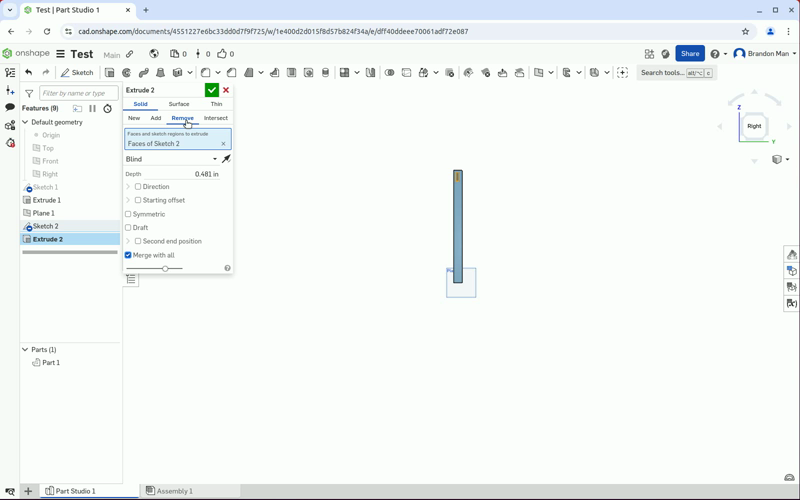
key(enter)
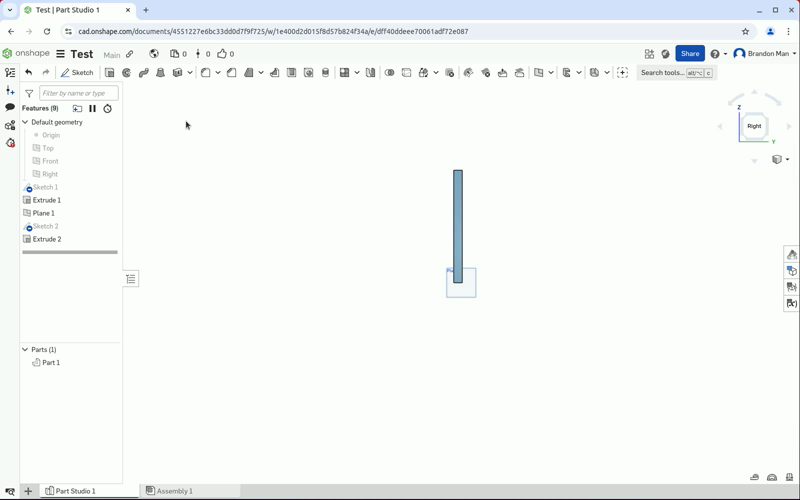
key(shift+h)
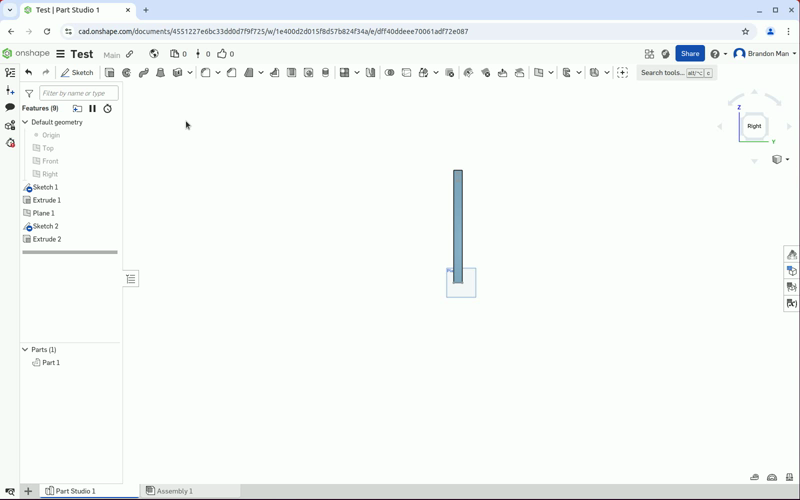
key(shift+h)
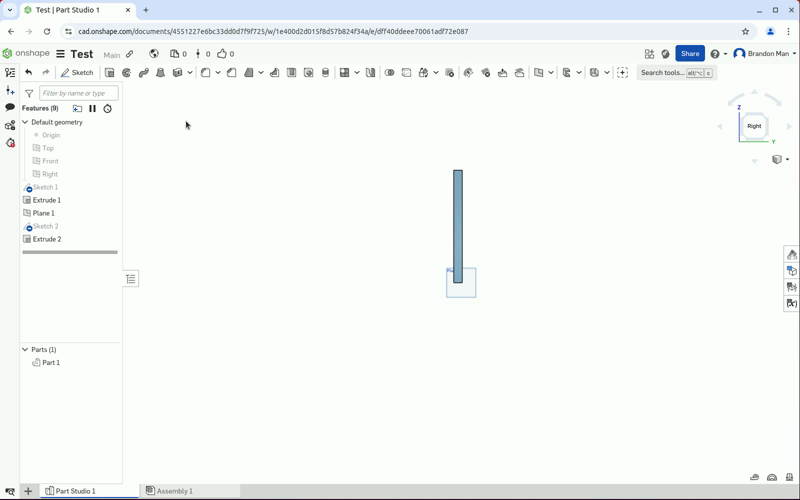
mouse_move(73, 189)
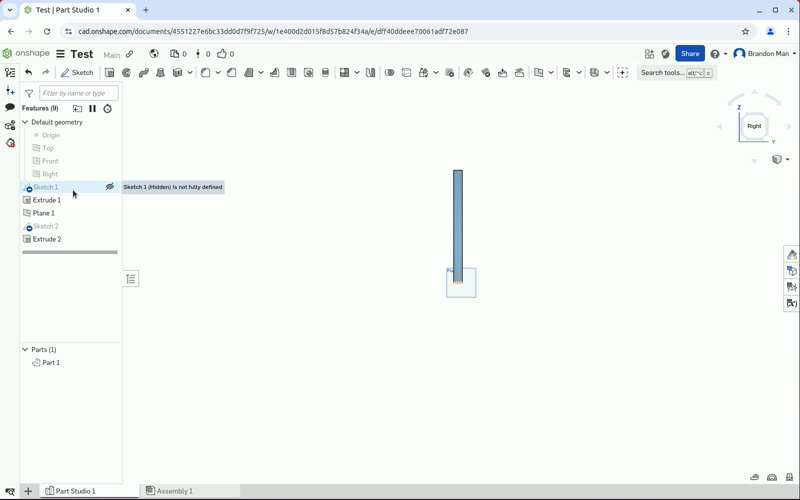
click(73, 189)
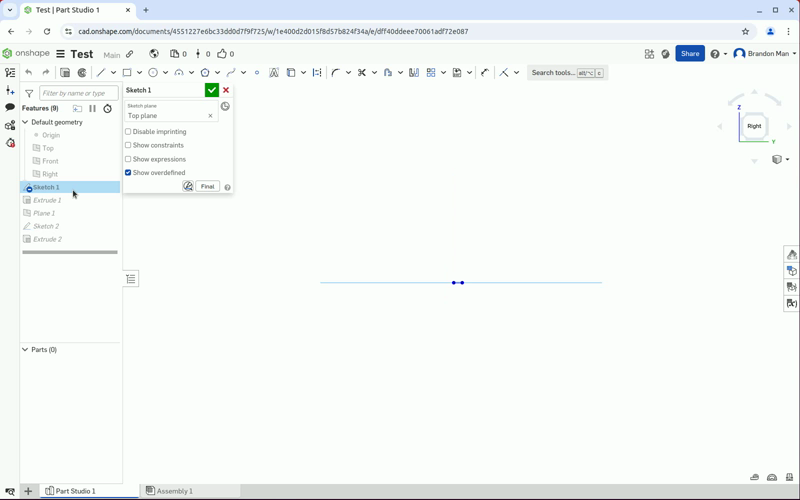
mouse_move(229, 92)
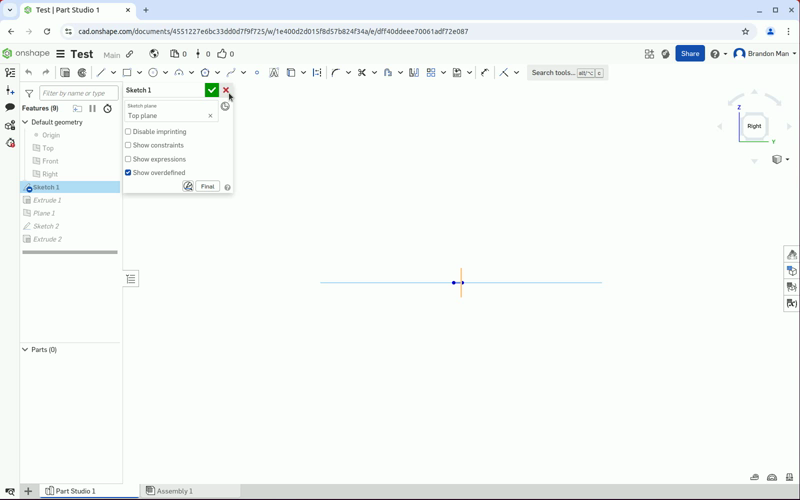
click(229, 92)
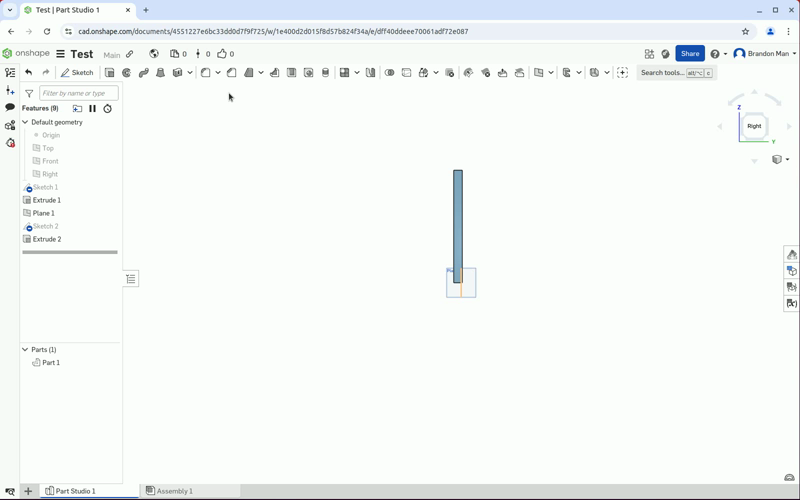
mouse_move(73, 352)
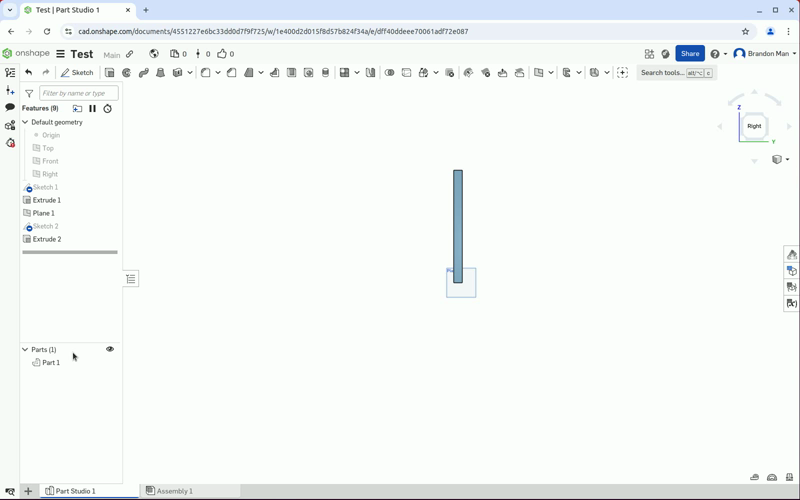
key(y)
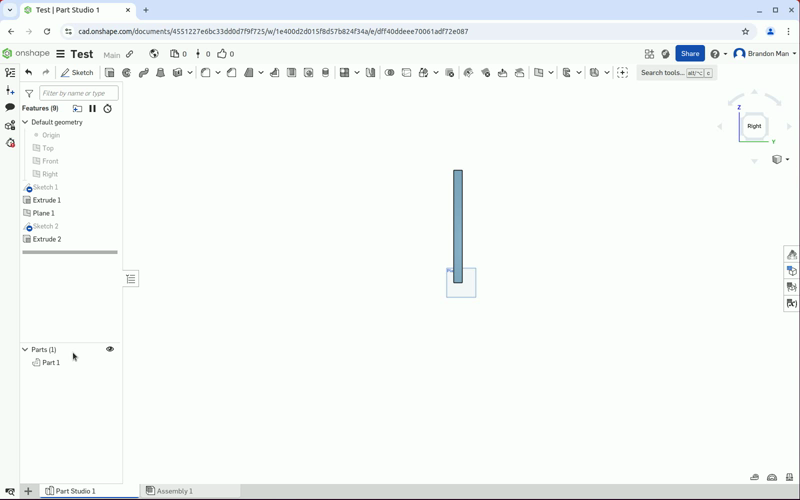
key(shift+p)
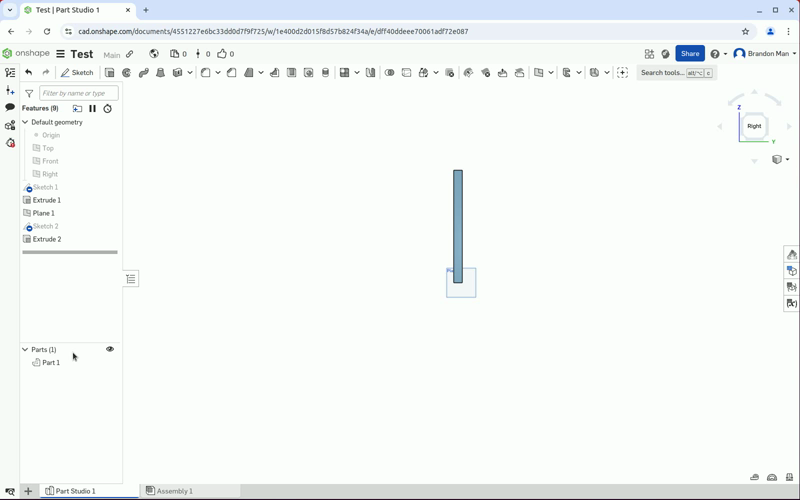
key(space)
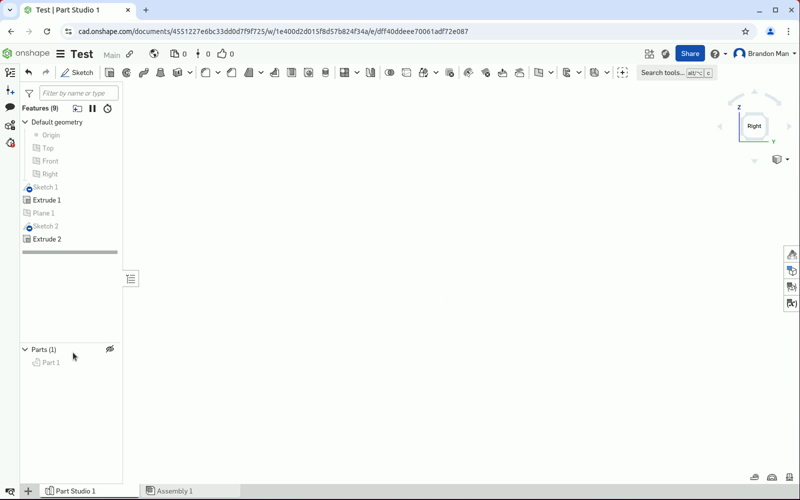
key_down(shift)
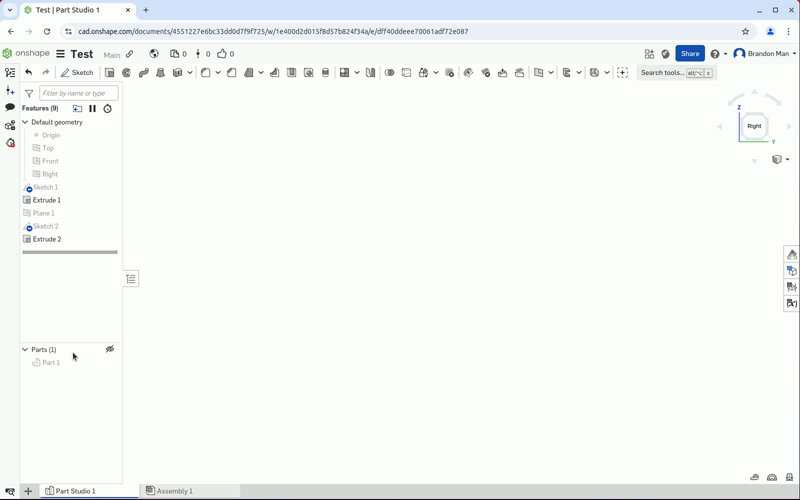
key(right)
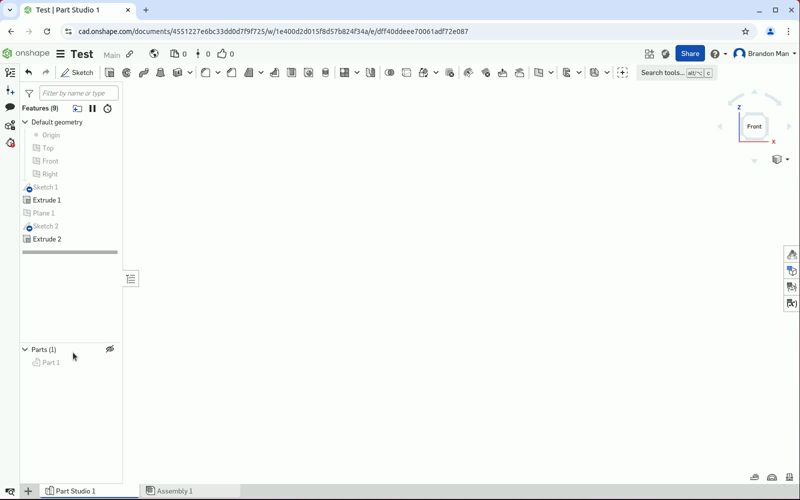
key_up(shift)
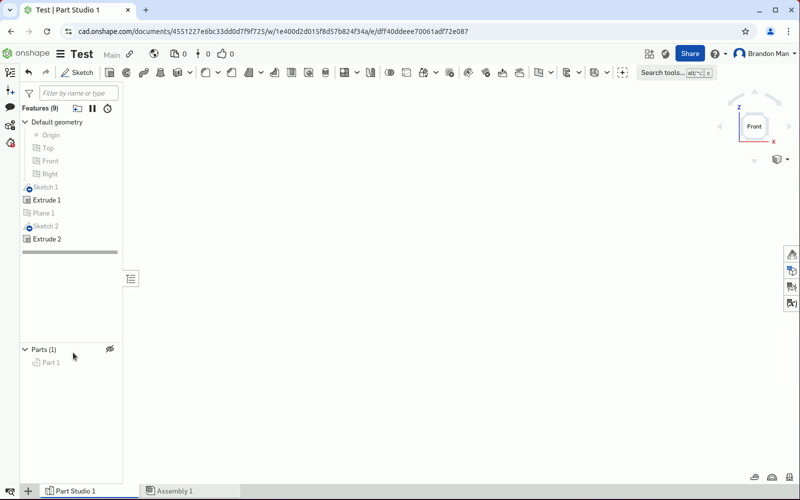
mouse_move(73, 352)
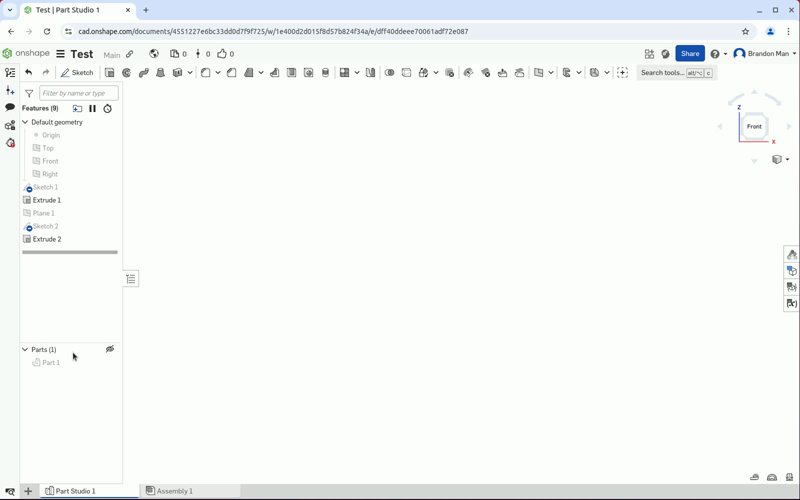
key(shift+y)
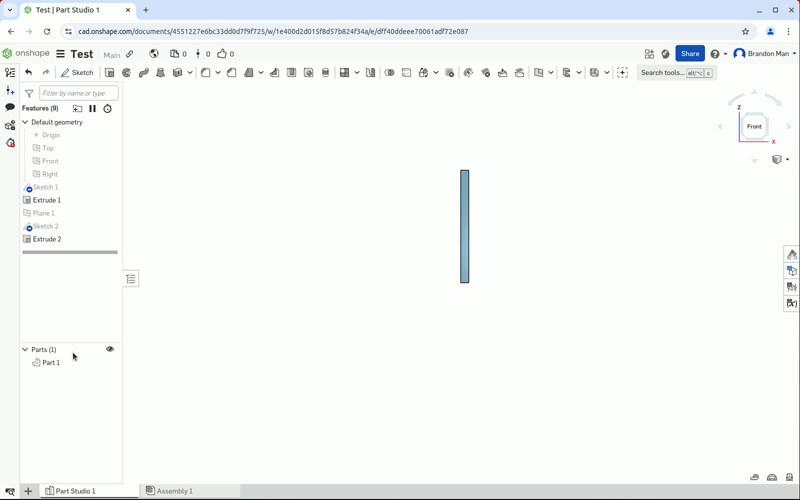
mouse_move(541, 75)
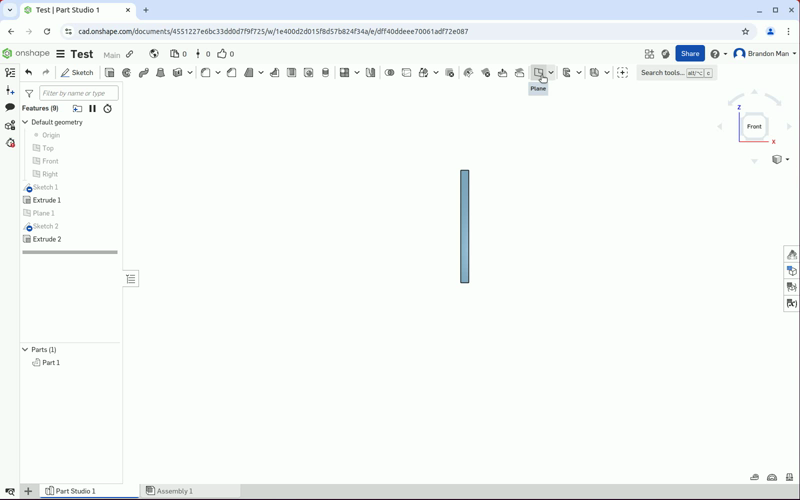
click(541, 75)
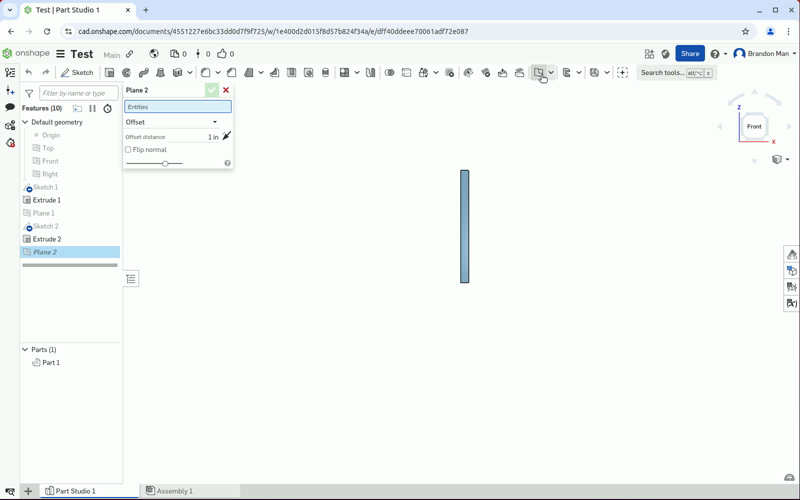
mouse_move(73, 163)
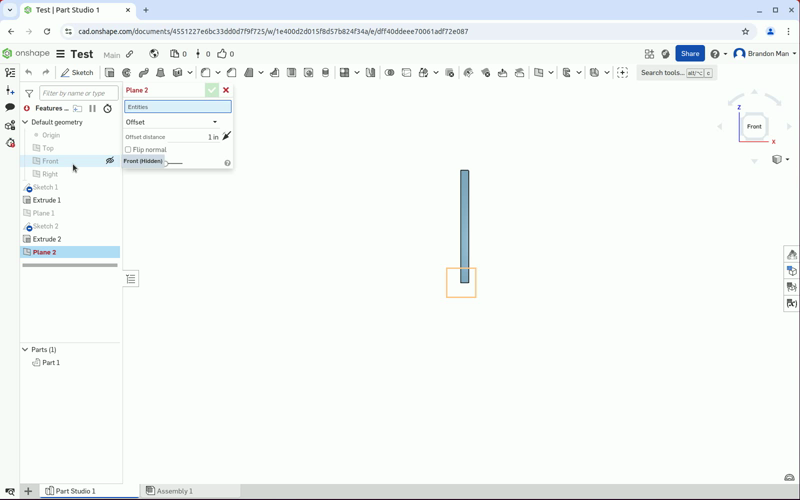
click(73, 163)
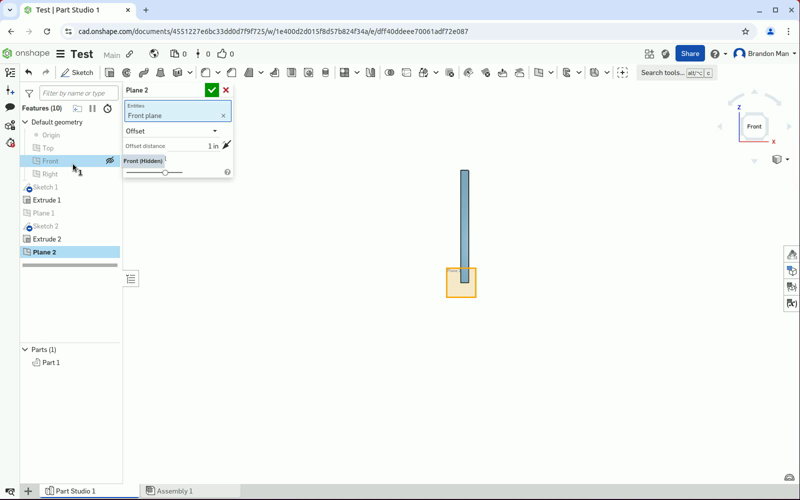
key(tab, 2)
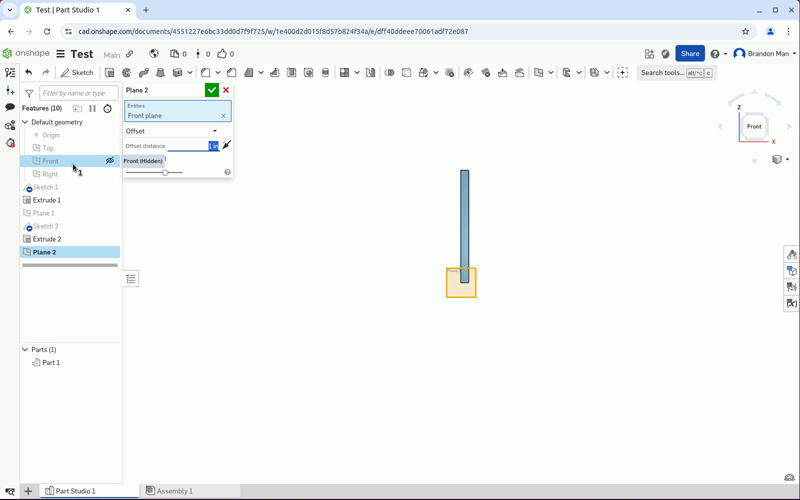
text(1.448)
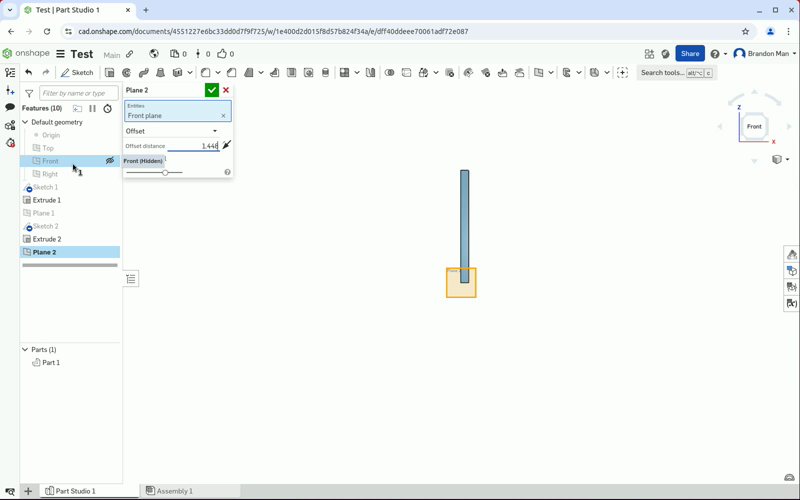
key(enter, 2)
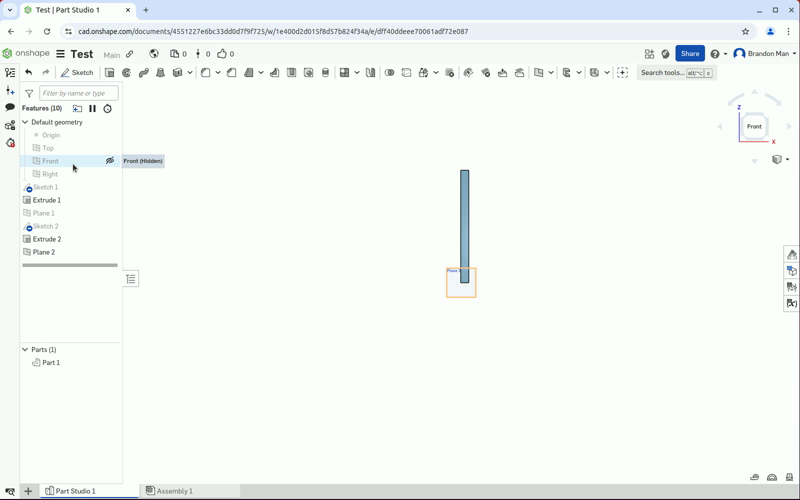
key(shift+s)
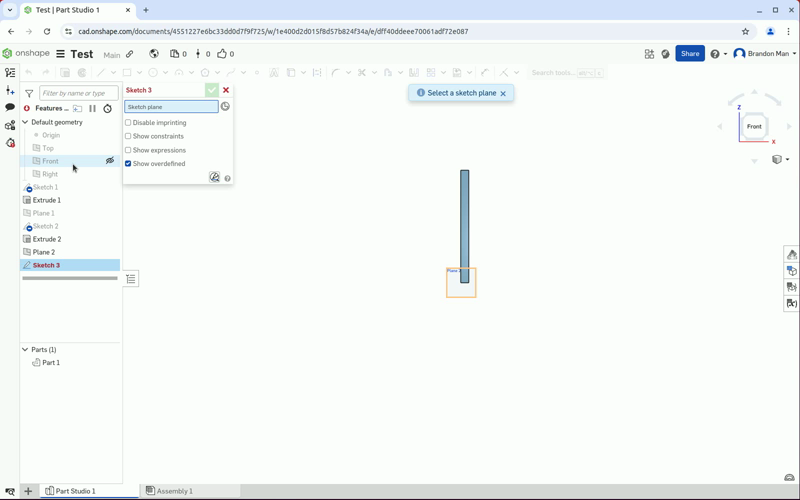
mouse_move(73, 254)
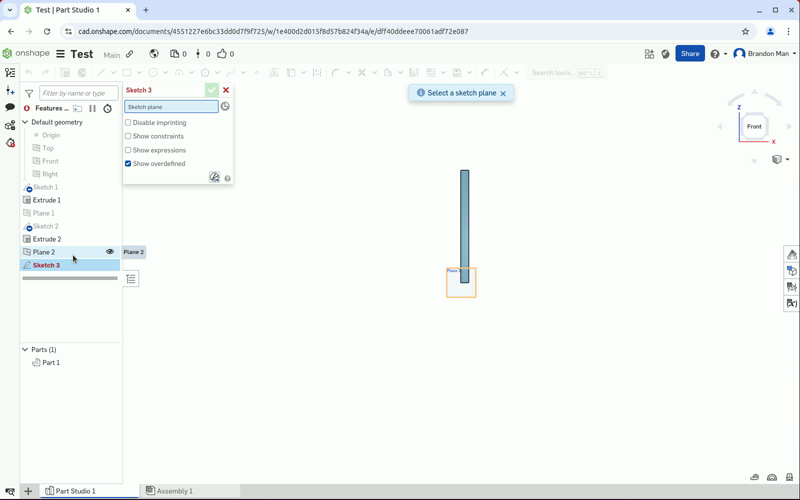
click(73, 254)
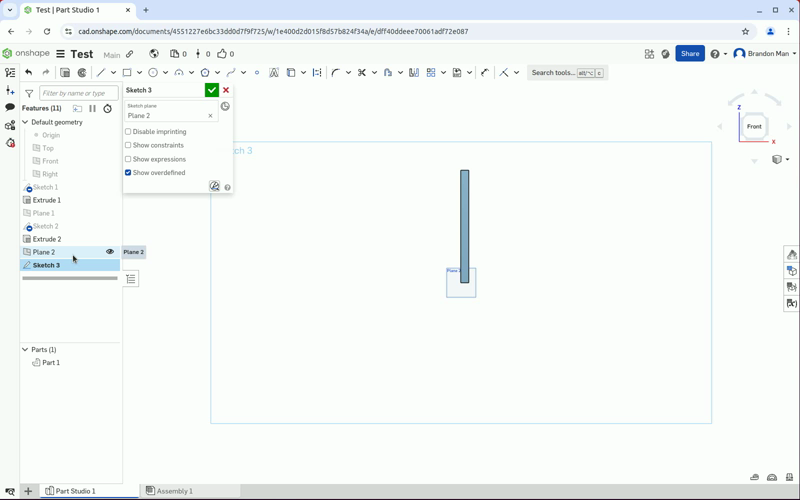
mouse_move(73, 352)
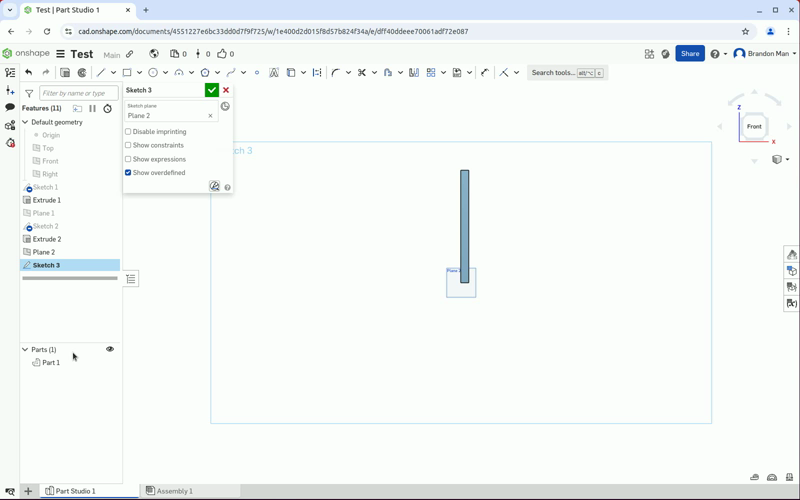
key(y)
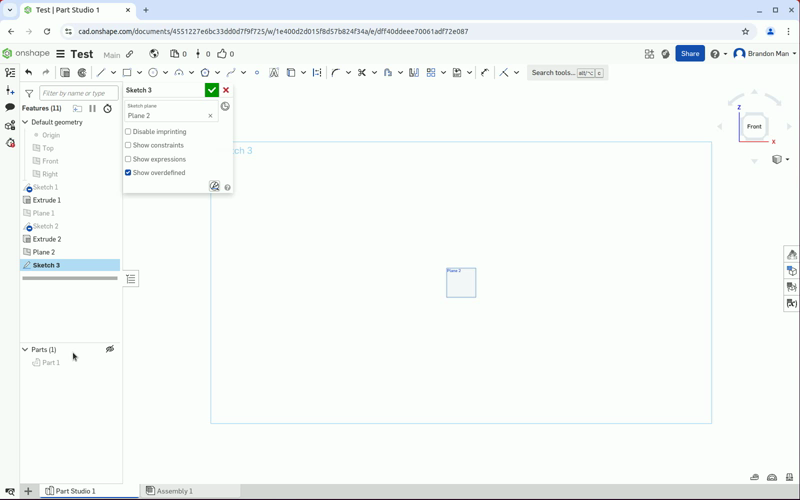
key(l)
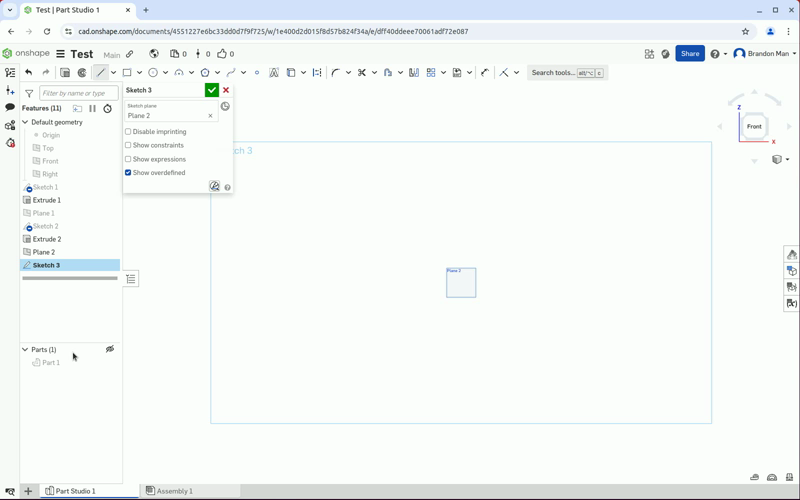
key_down(shift)
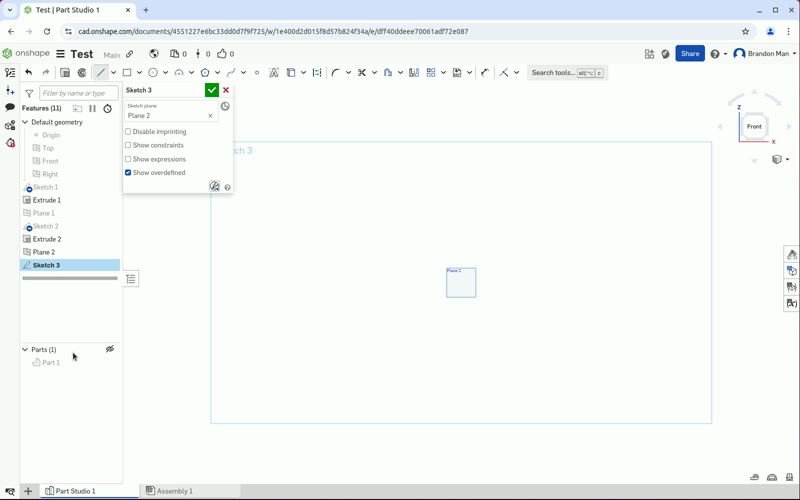
mouse_move(463, 180)
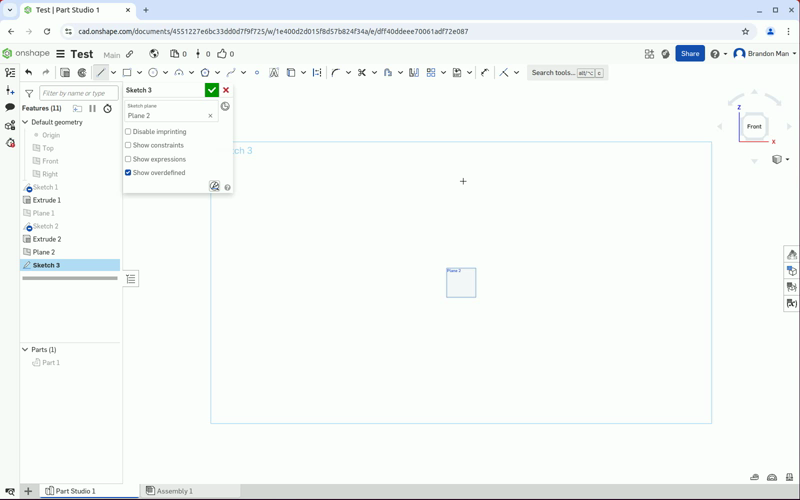
click(463, 180)
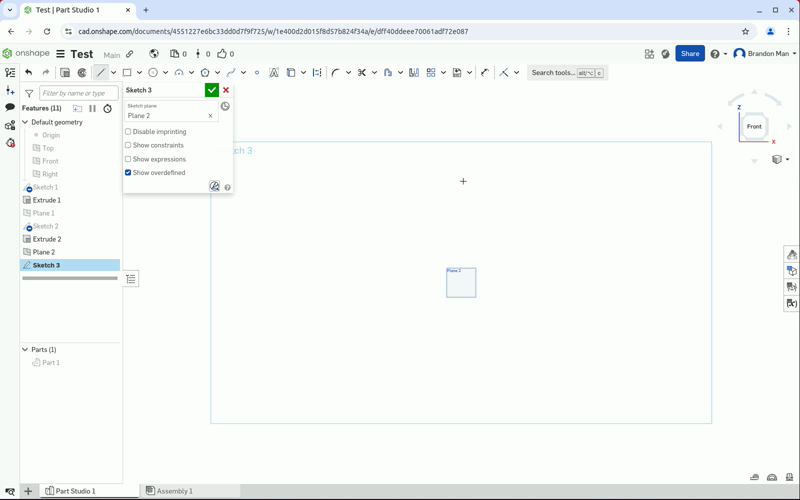
key_up(shift)
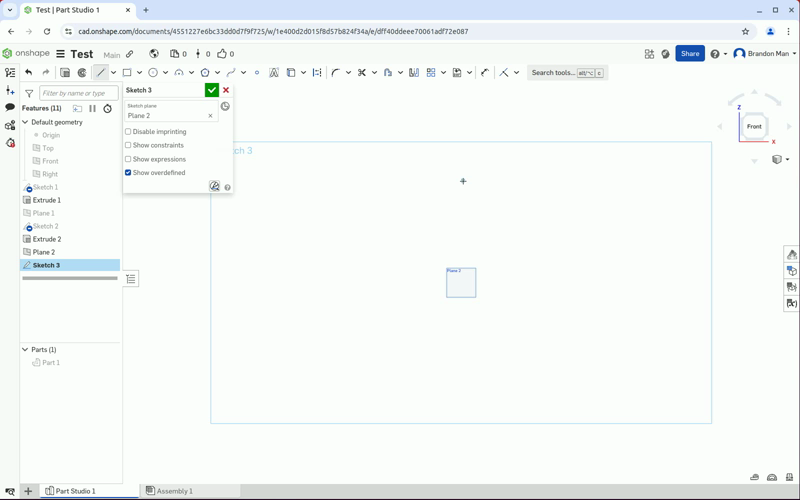
key_down(shift)
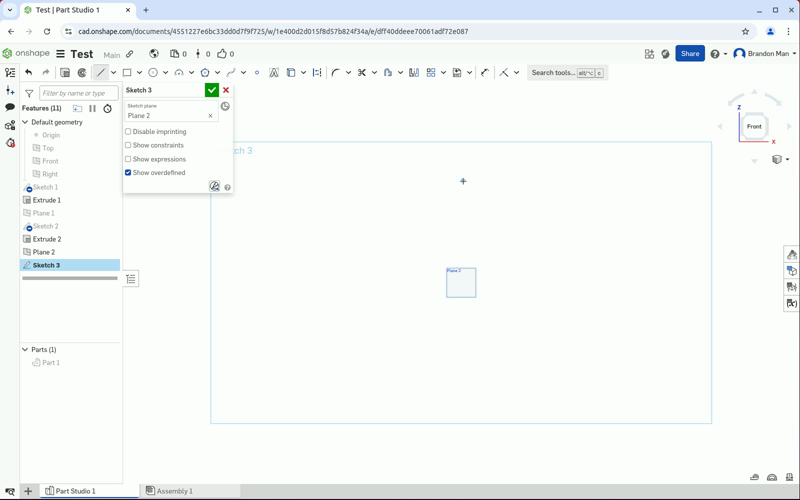
mouse_move(493, 180)
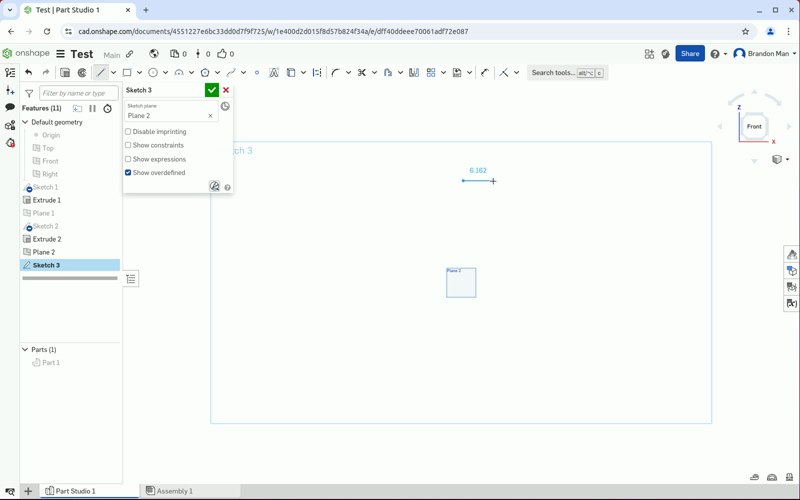
mouse_move(465, 180)
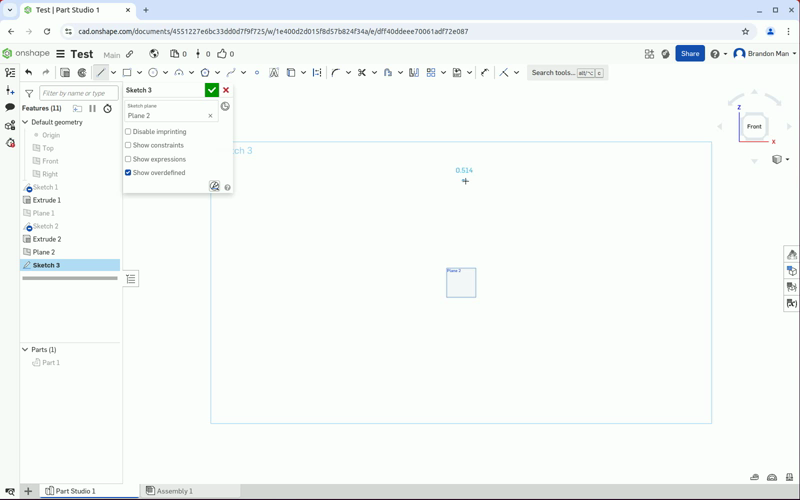
scroll(6)
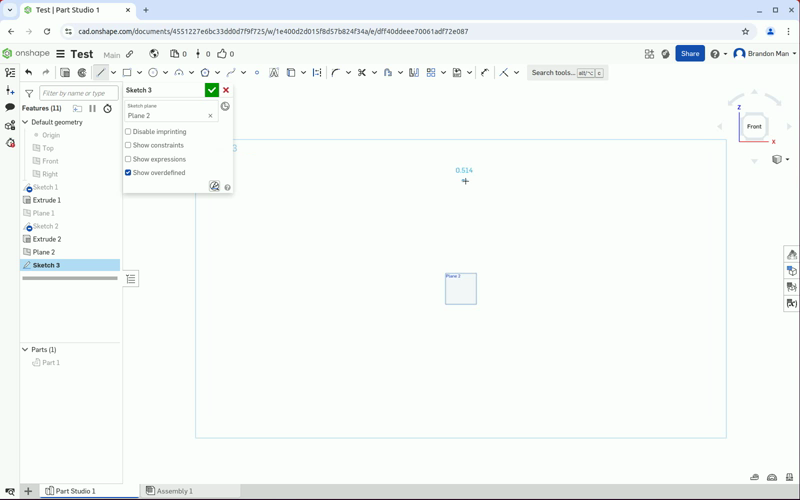
scroll(6)
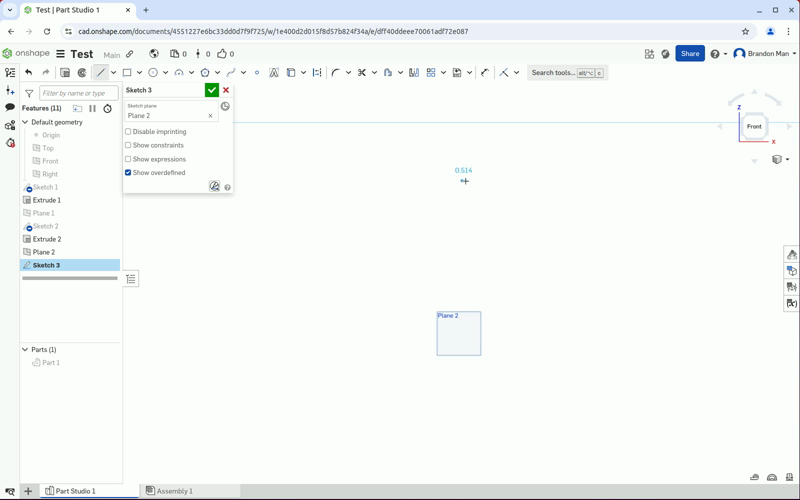
scroll(6)
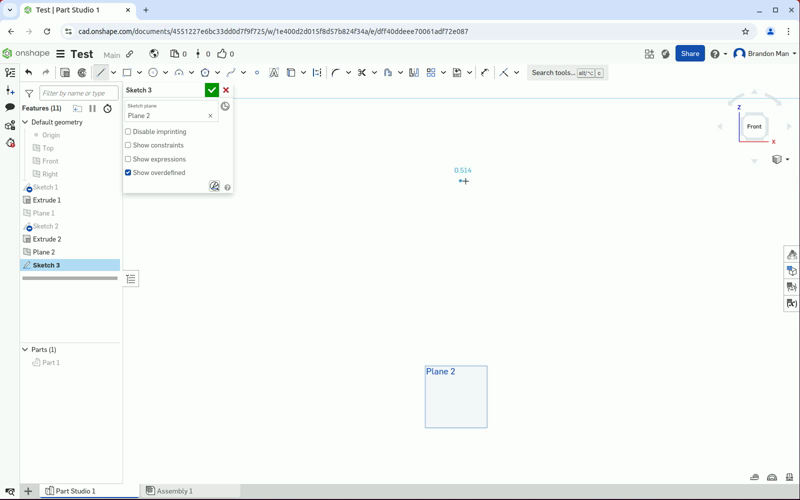
scroll(6)
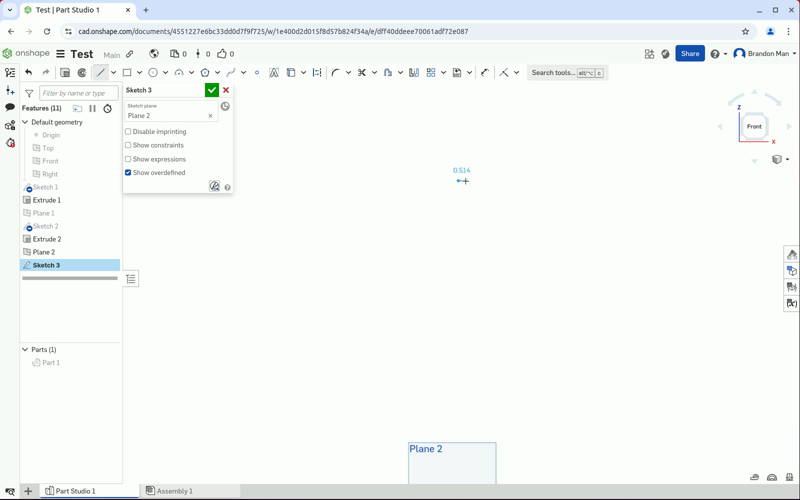
scroll(6)
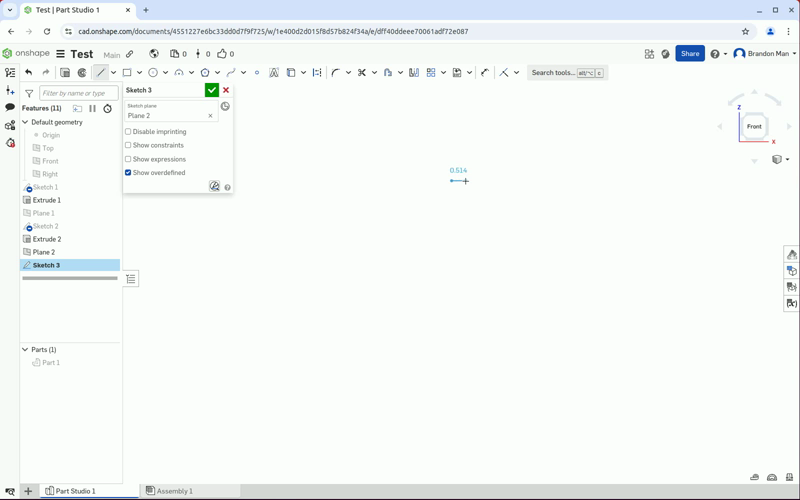
scroll(6)
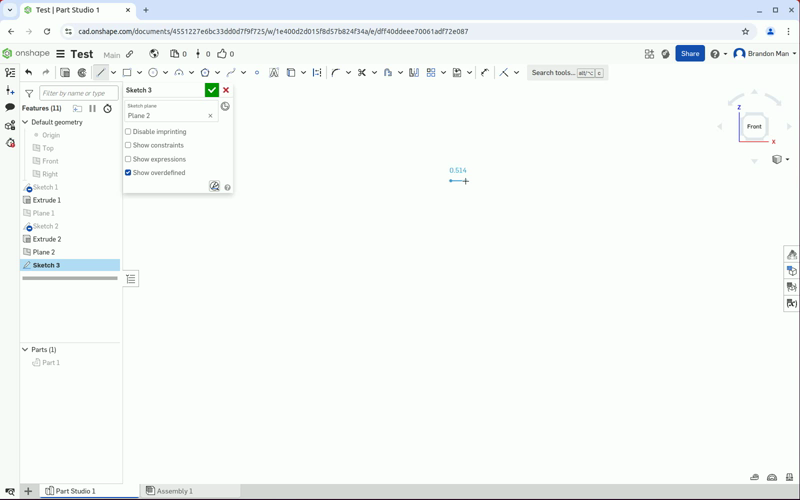
scroll(6)
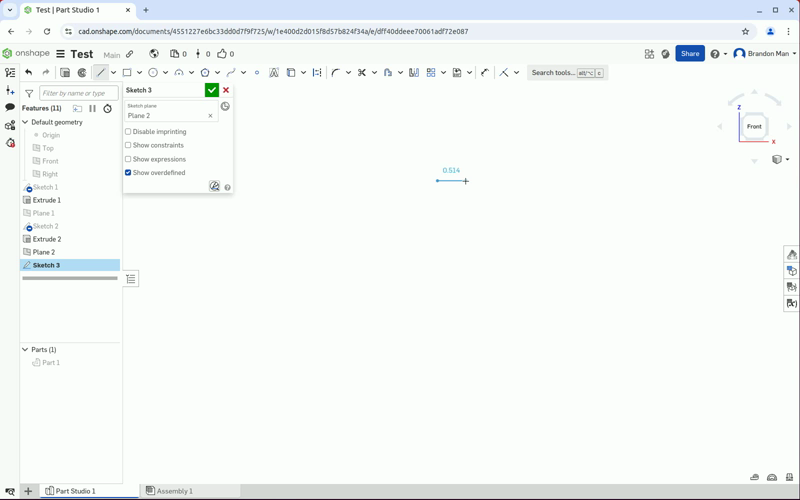
click(465, 180)
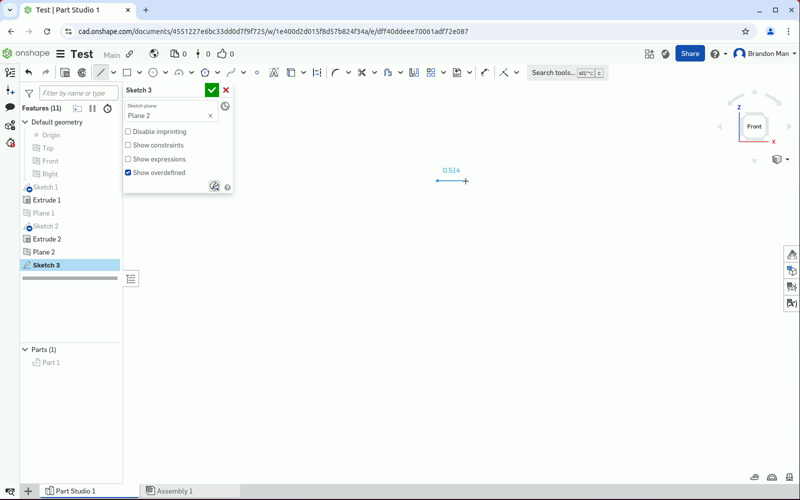
scroll(-6)
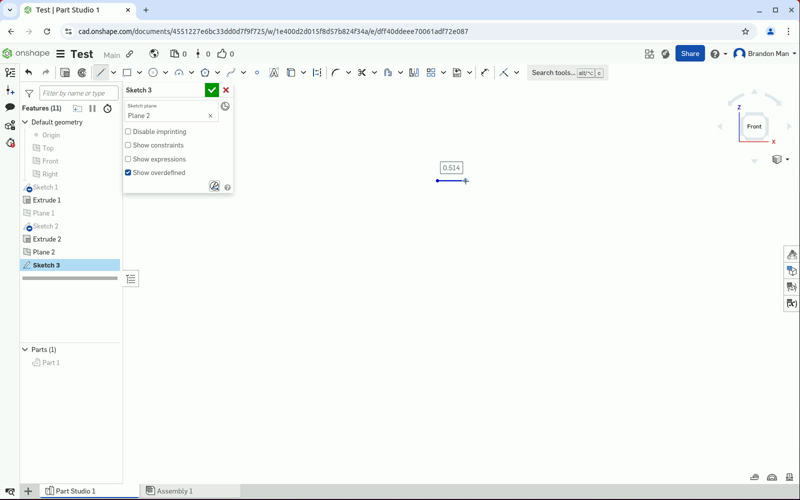
scroll(-6)
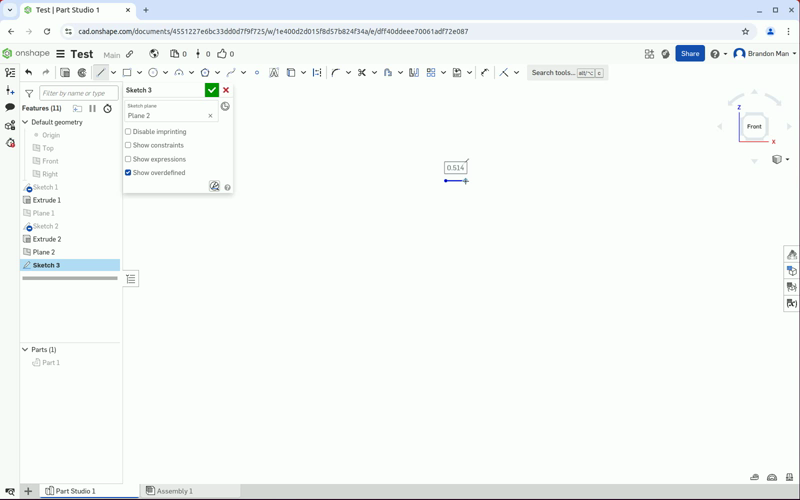
scroll(-6)
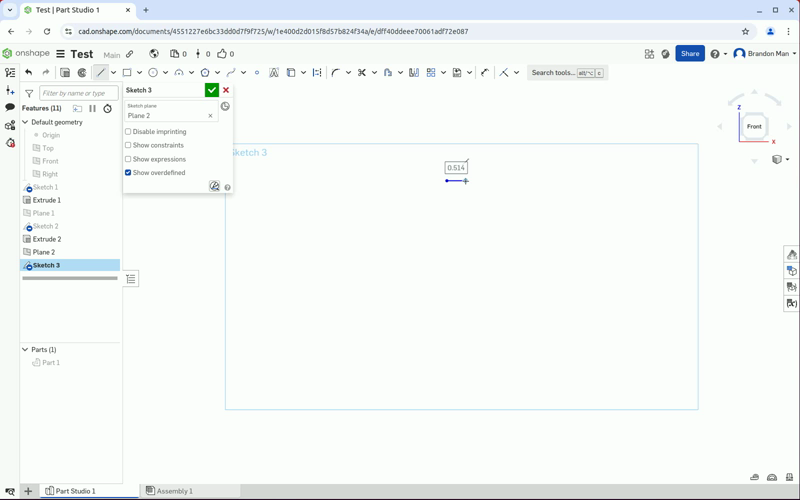
scroll(-6)
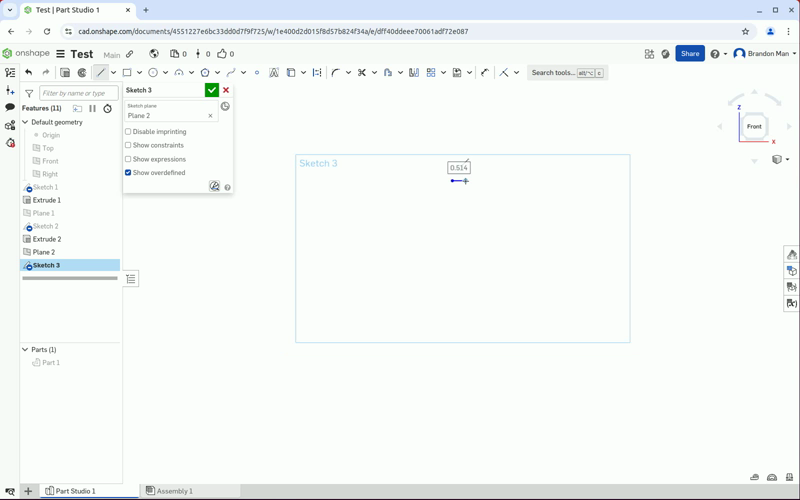
scroll(-6)
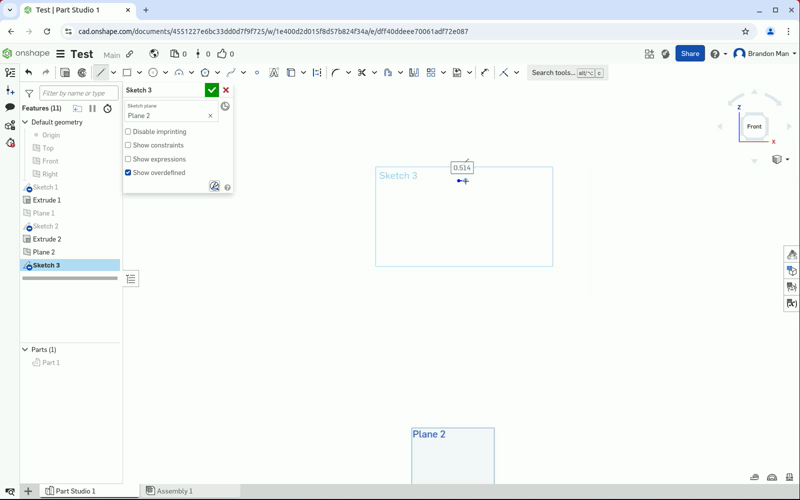
scroll(-6)
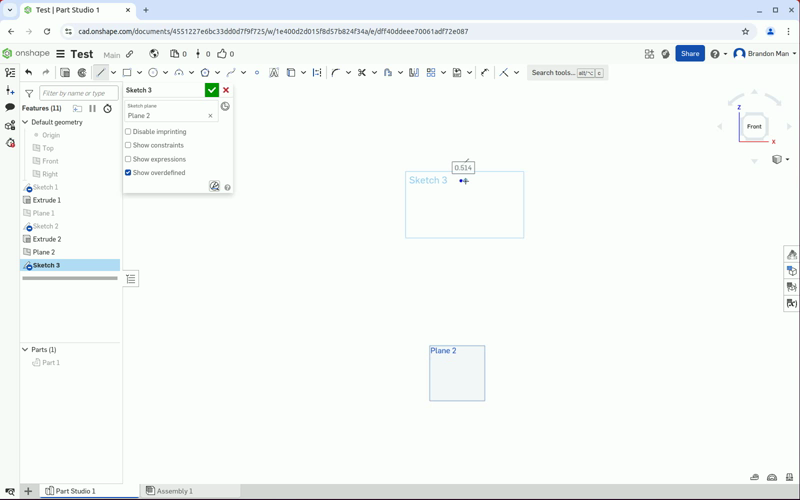
scroll(-6)
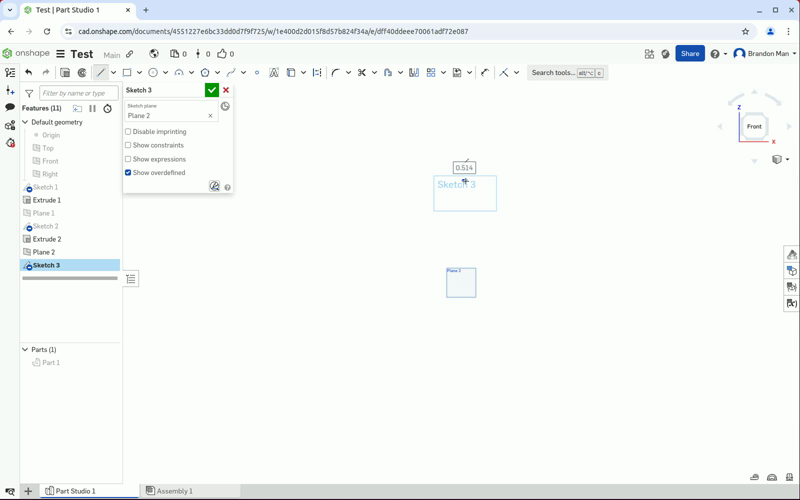
key_up(shift)
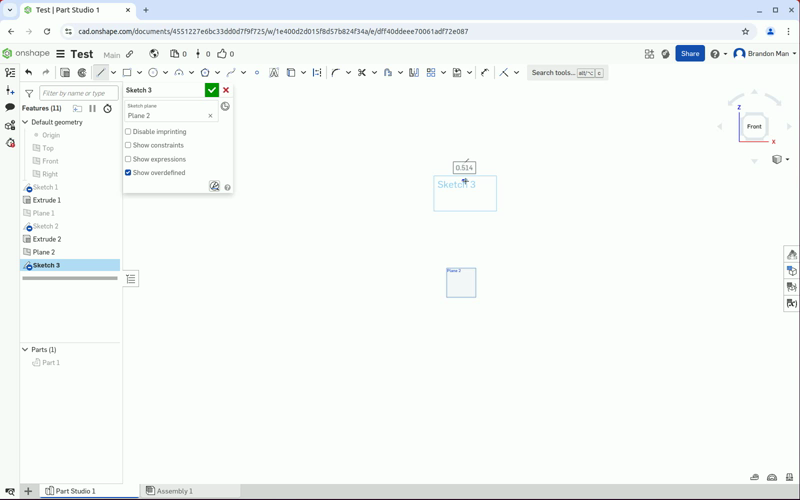
key_down(shift)
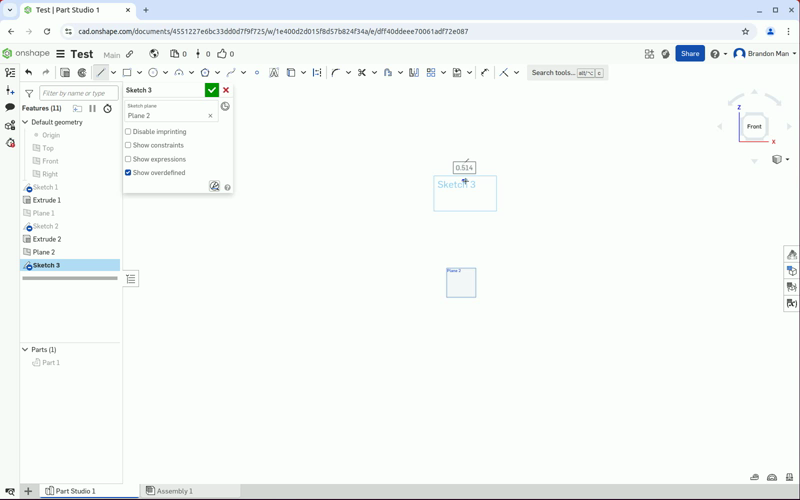
mouse_move(495, 180)
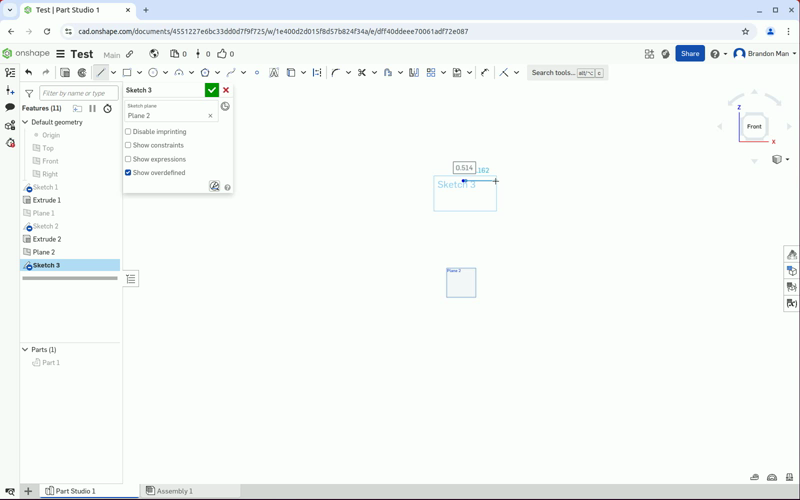
mouse_move(465, 172)
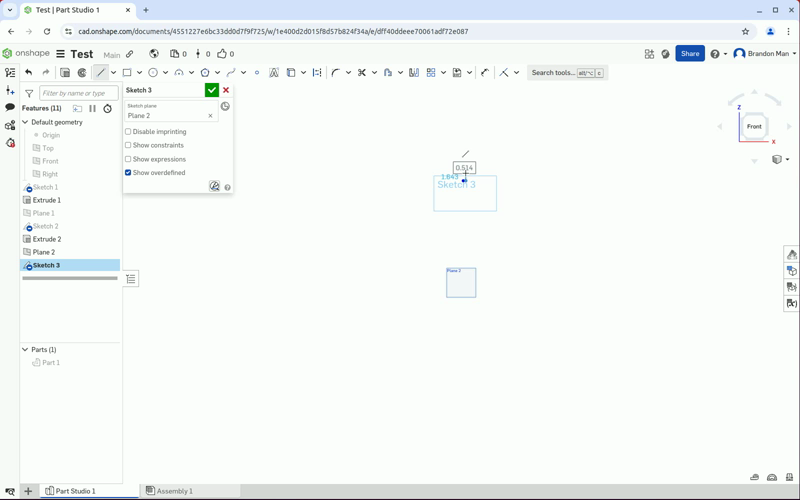
click(465, 172)
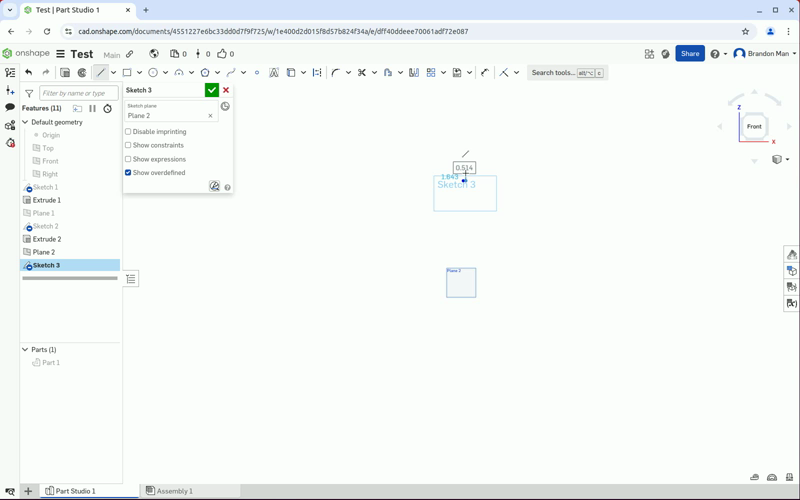
key_up(shift)
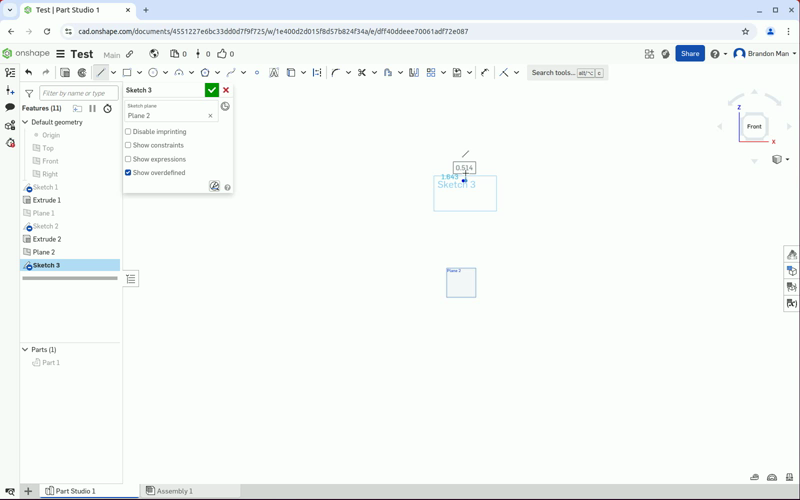
key_down(shift)
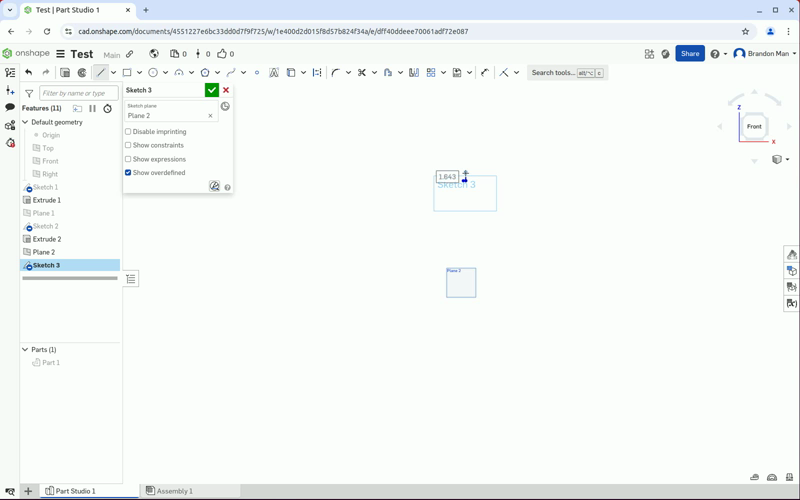
mouse_move(495, 172)
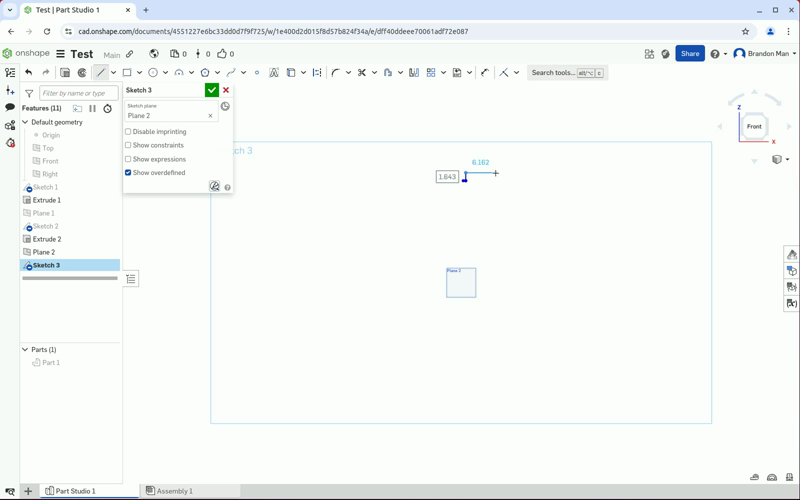
mouse_move(463, 172)
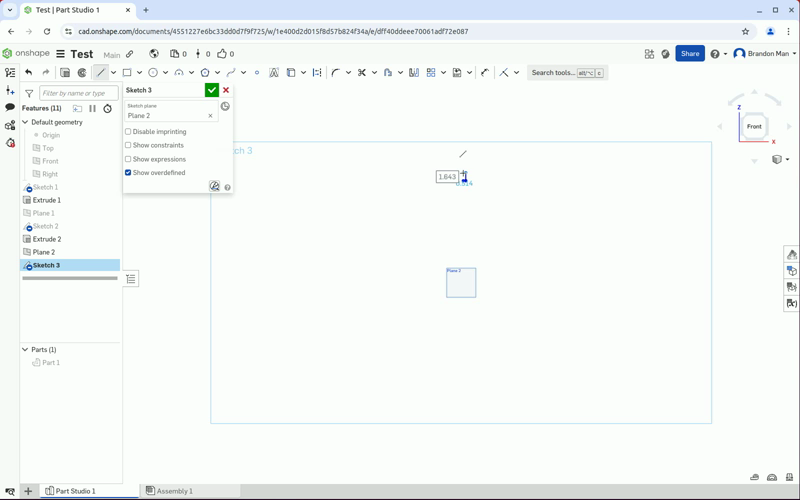
scroll(6)
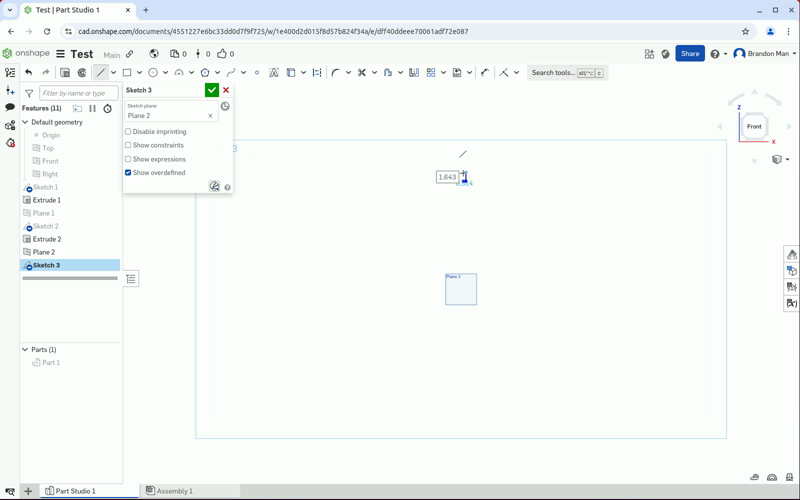
scroll(6)
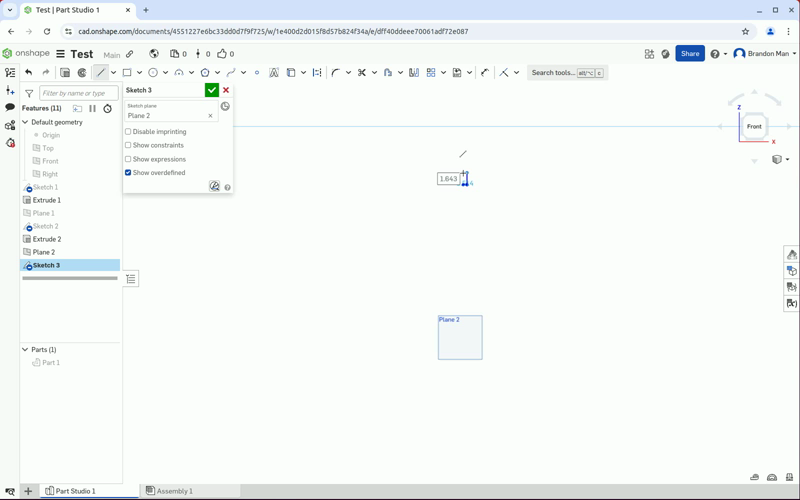
scroll(6)
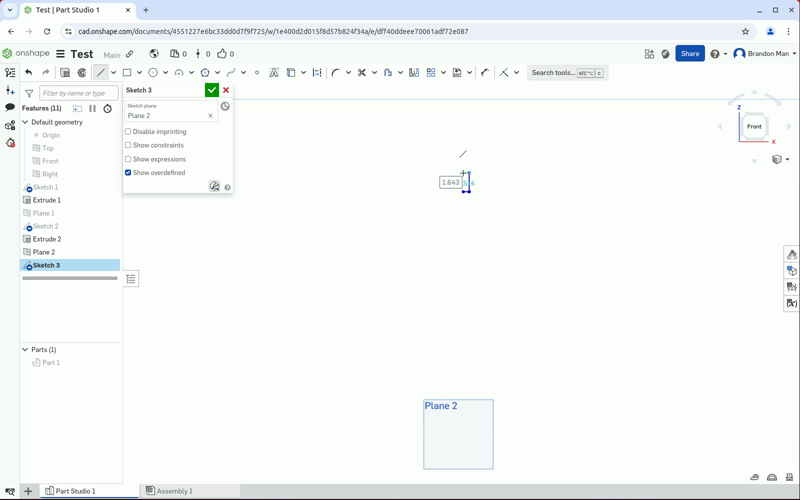
scroll(6)
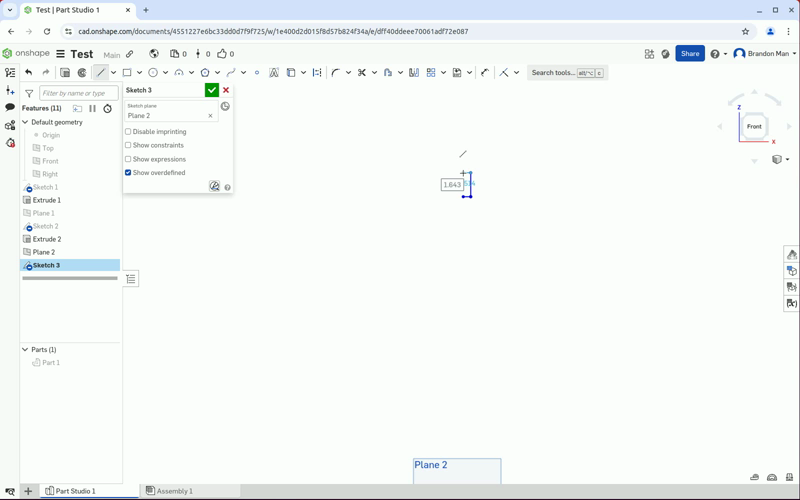
scroll(6)
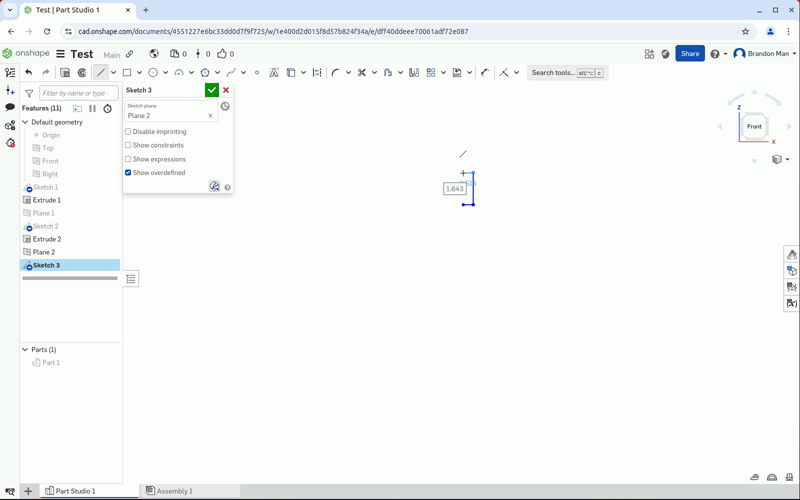
scroll(6)
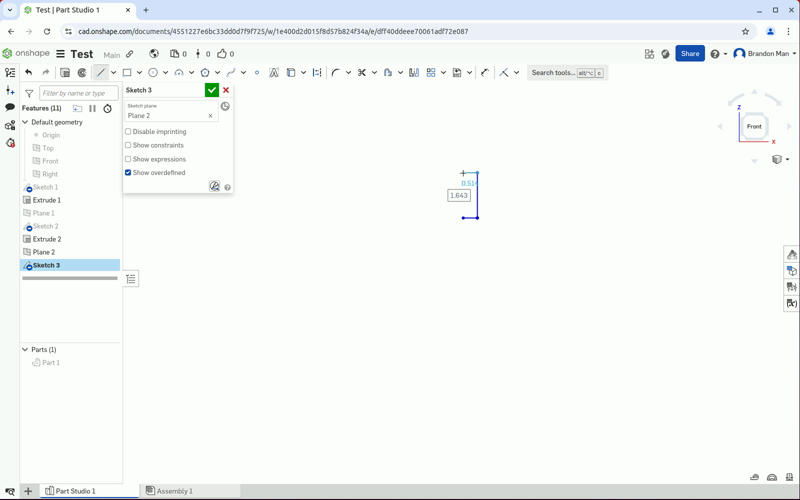
scroll(6)
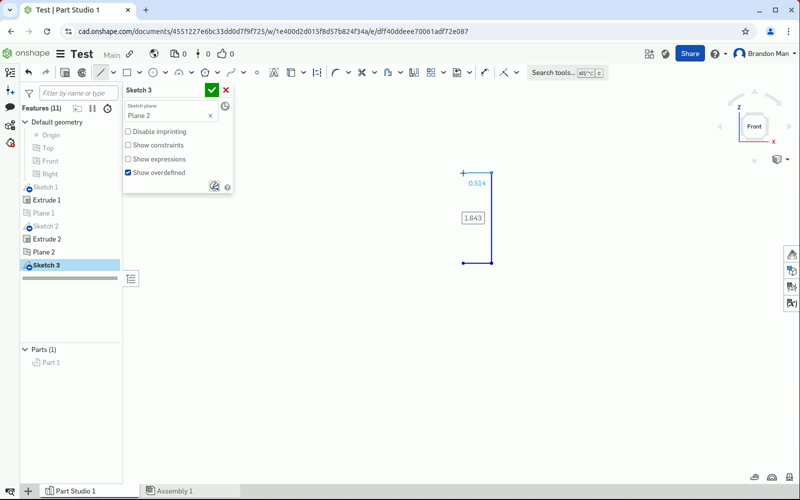
click(463, 172)
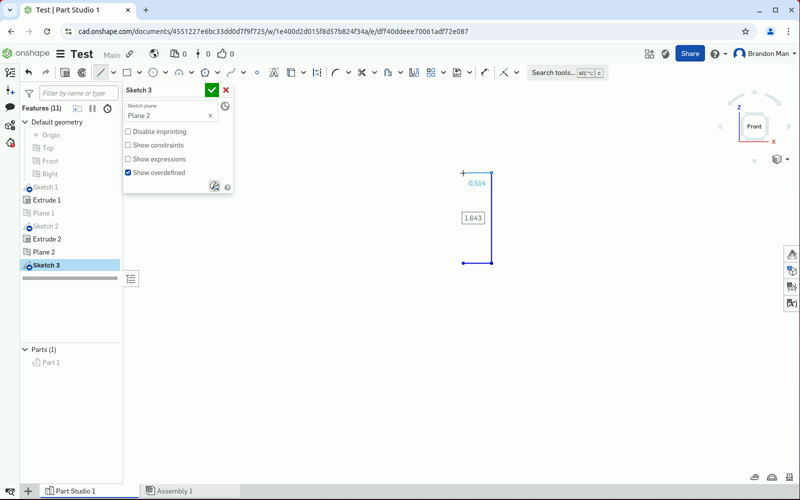
scroll(-6)
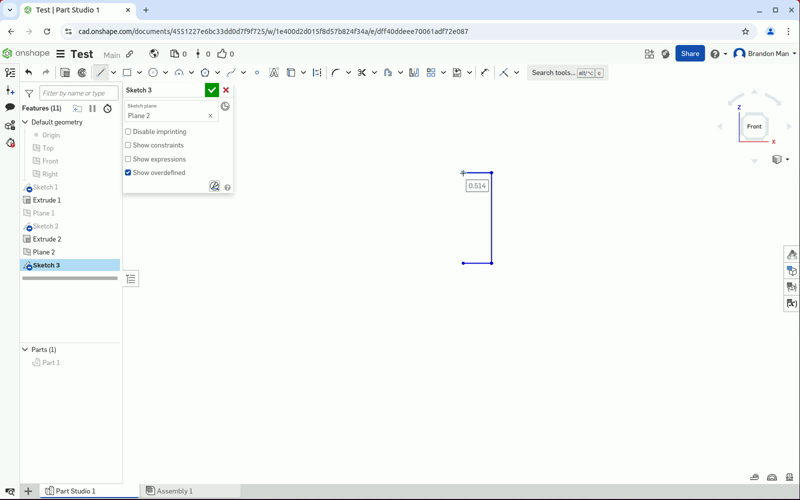
scroll(-6)
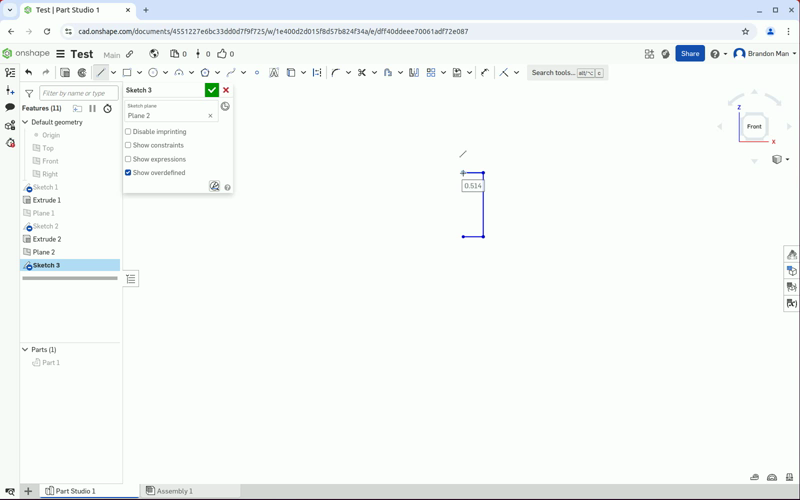
scroll(-6)
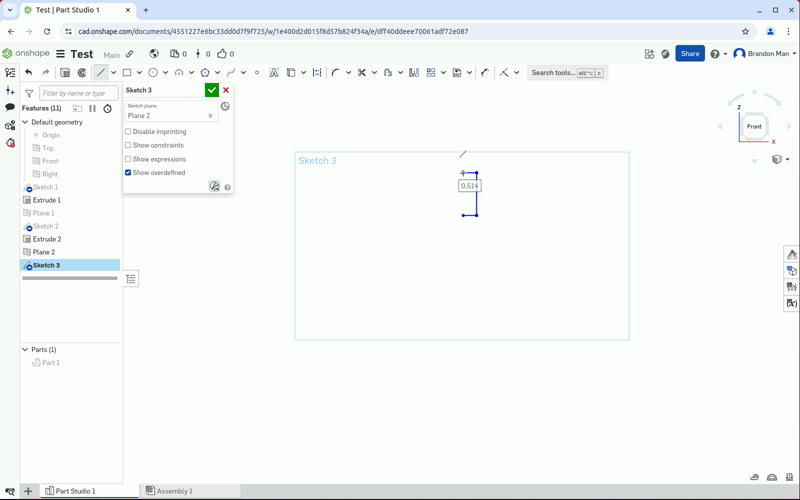
scroll(-6)
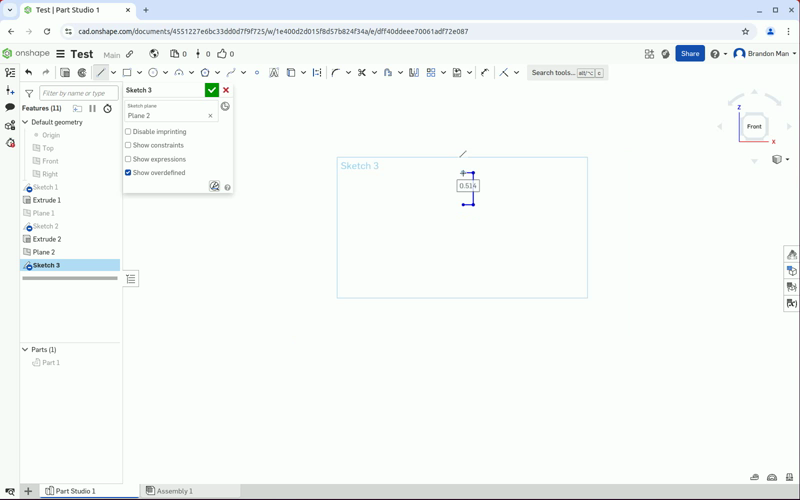
scroll(-6)
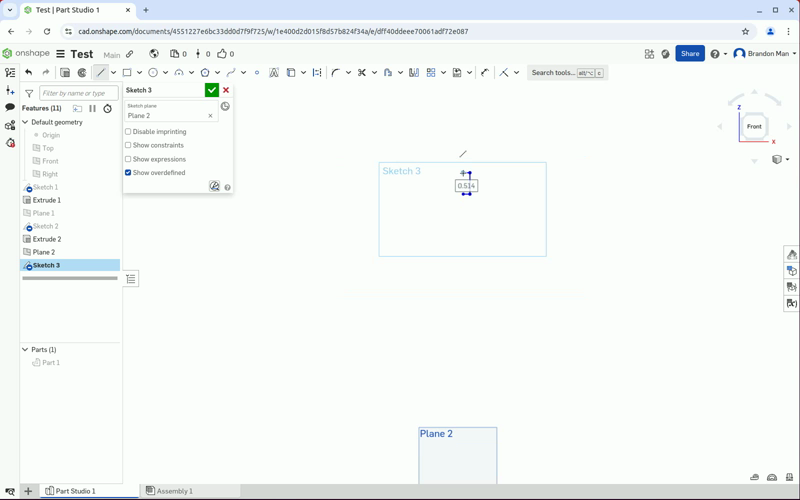
scroll(-6)
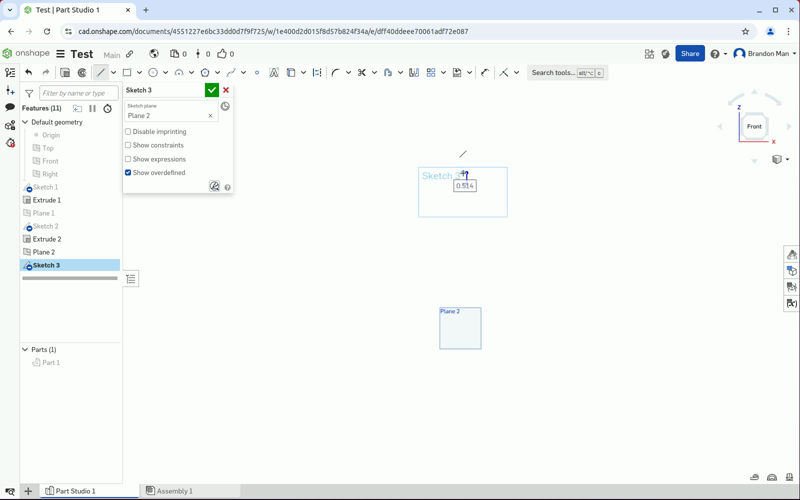
scroll(-6)
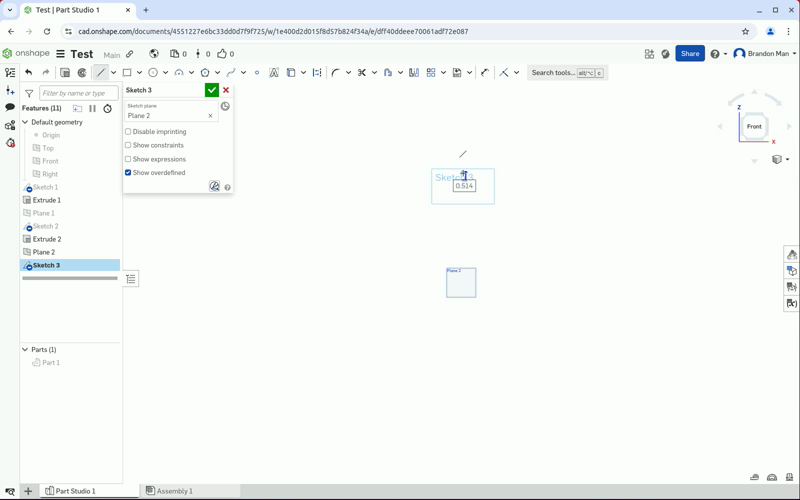
key_up(shift)
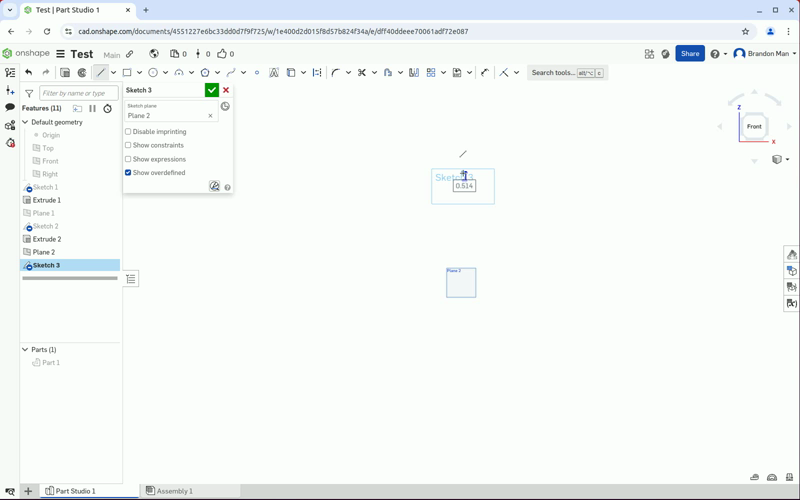
mouse_move(493, 172)
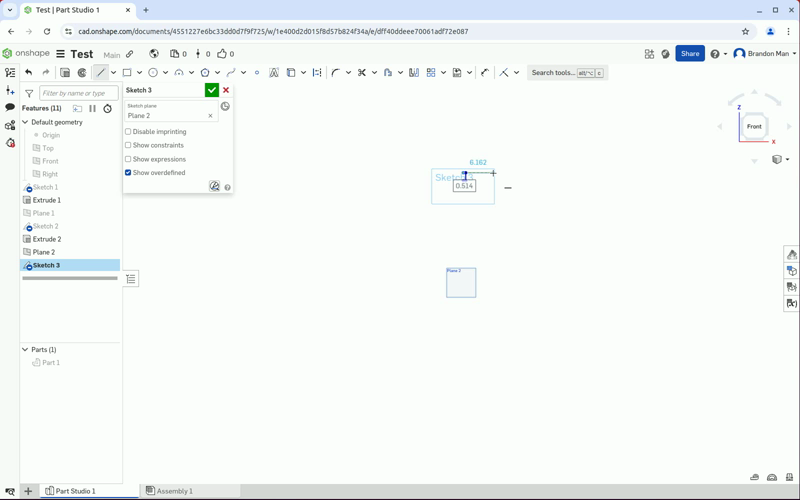
key_down(shift)
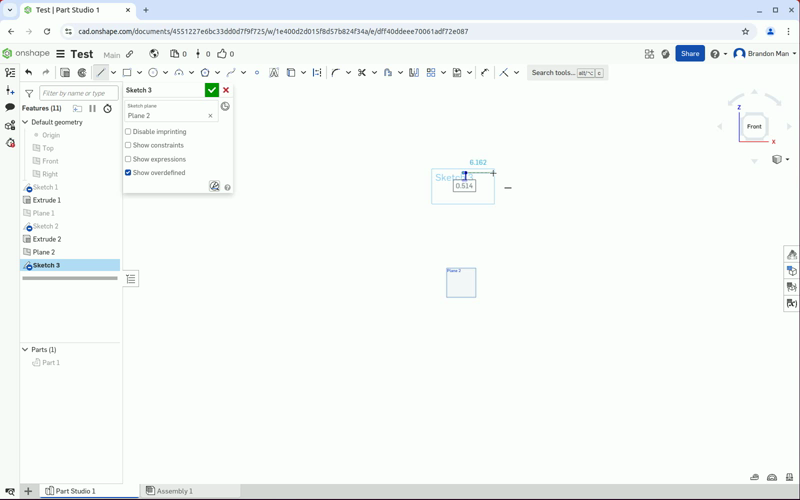
mouse_move(463, 180)
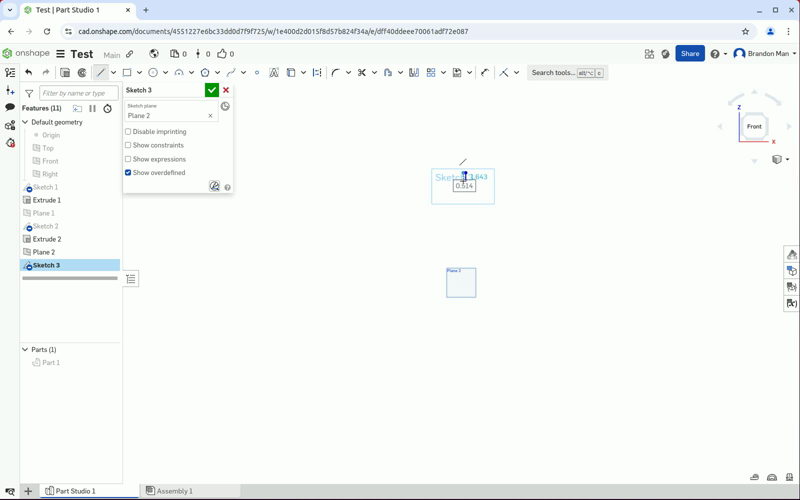
scroll(6)
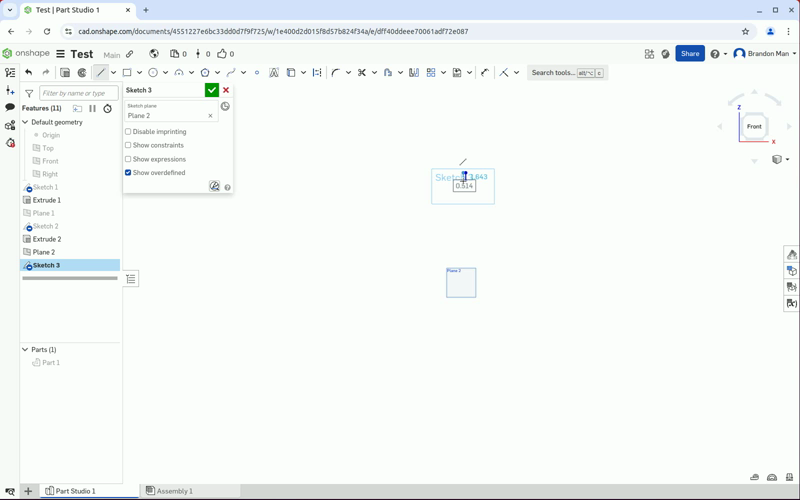
scroll(6)
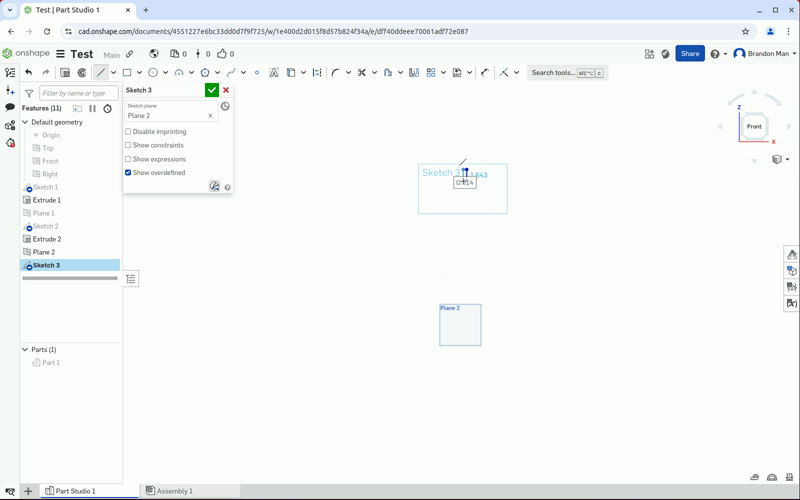
scroll(6)
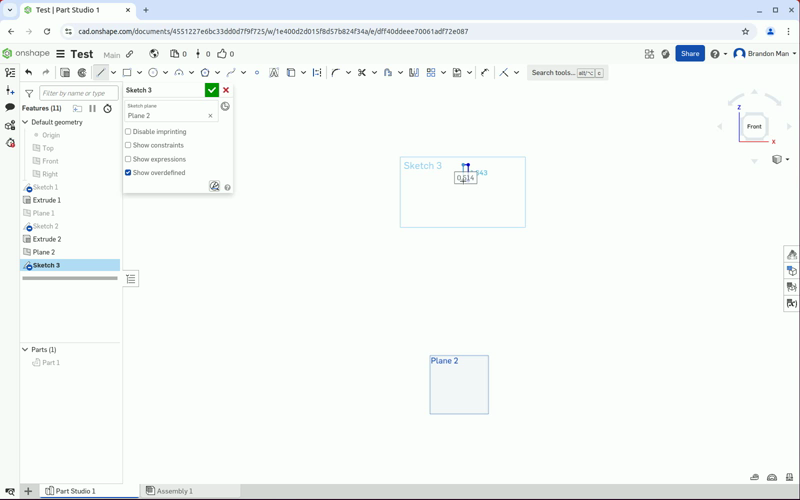
scroll(6)
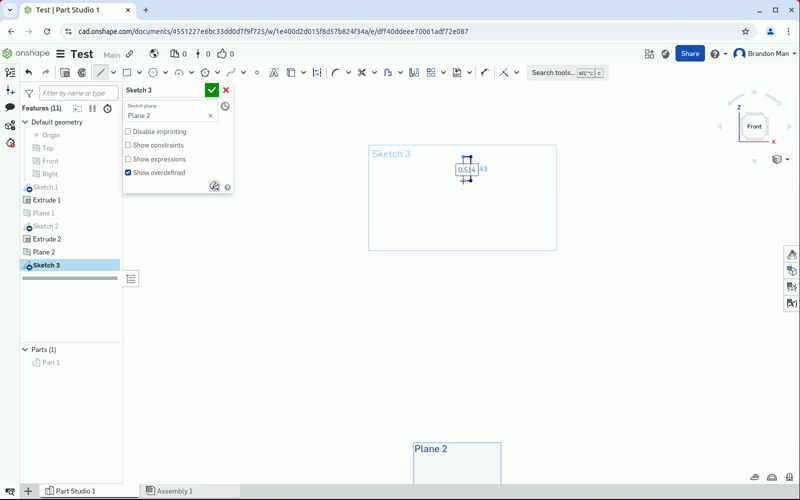
scroll(6)
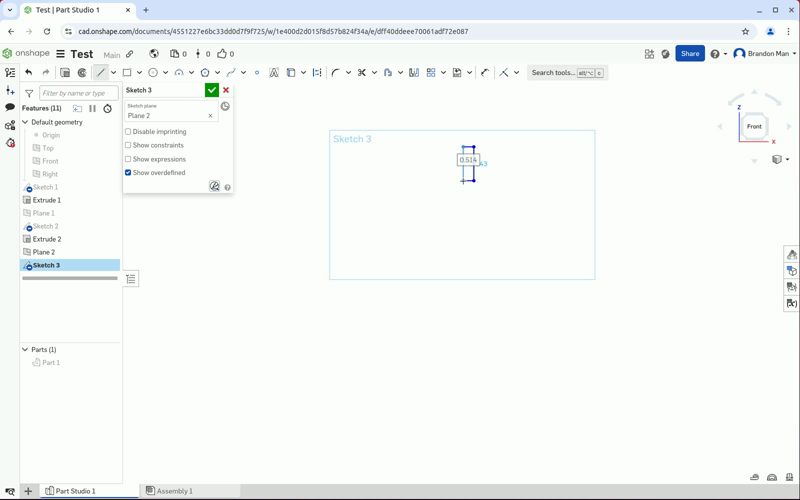
scroll(6)
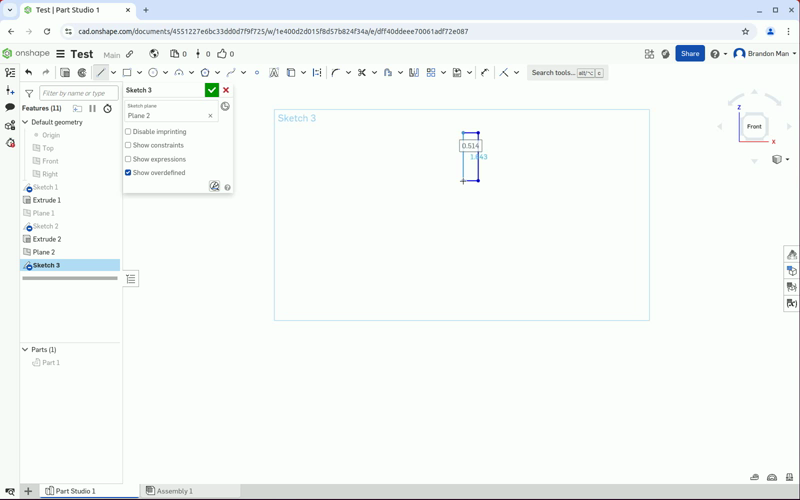
scroll(6)
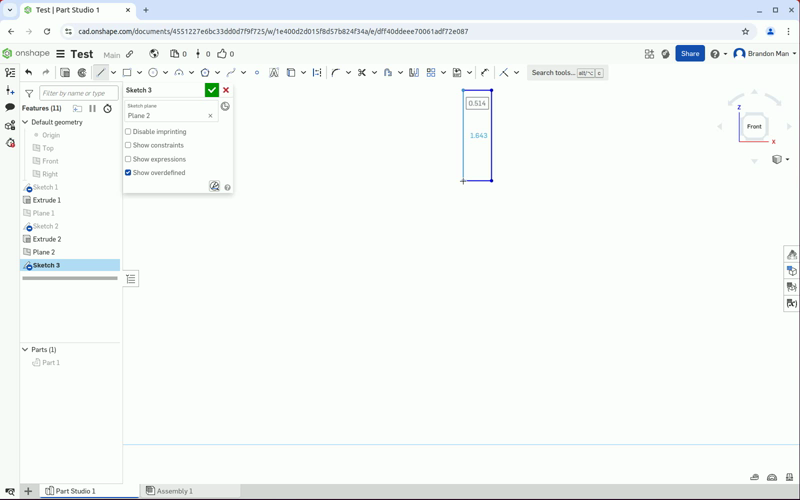
key_up(shift)
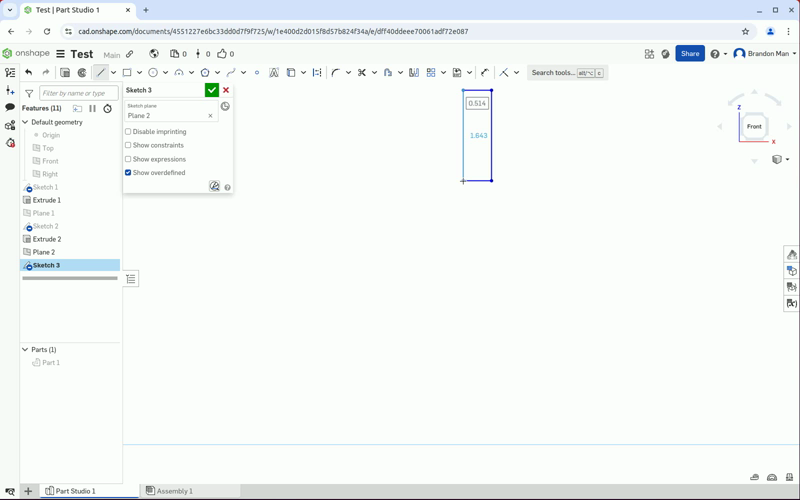
click(463, 180)
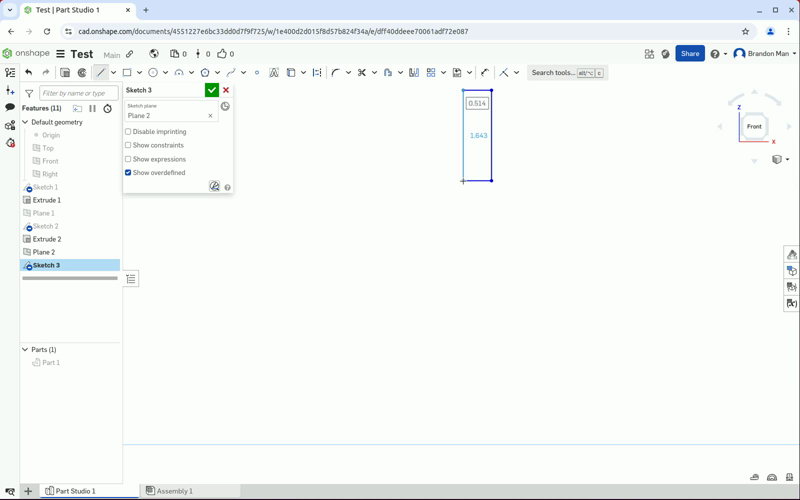
scroll(-6)
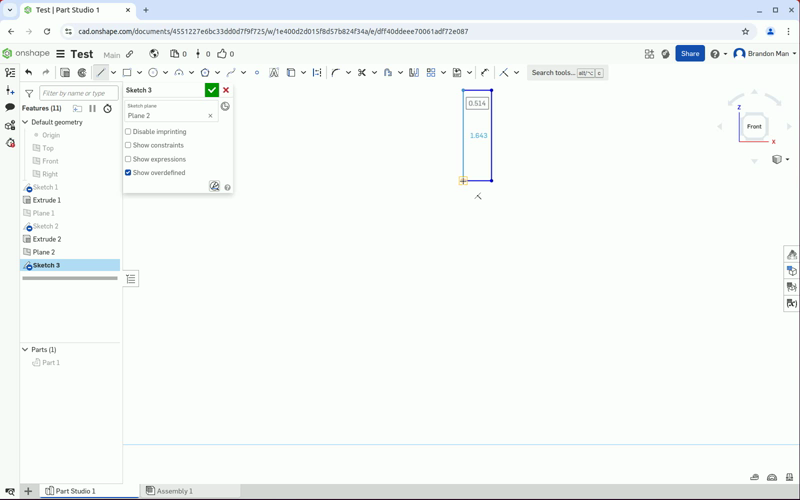
scroll(-6)
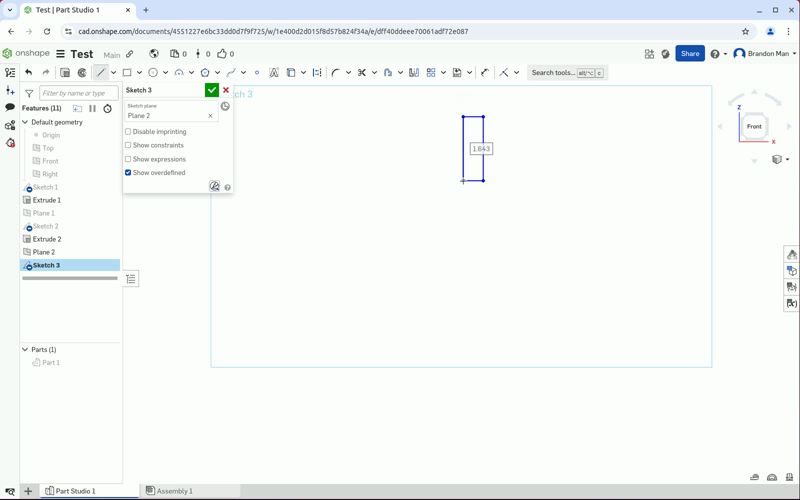
scroll(-6)
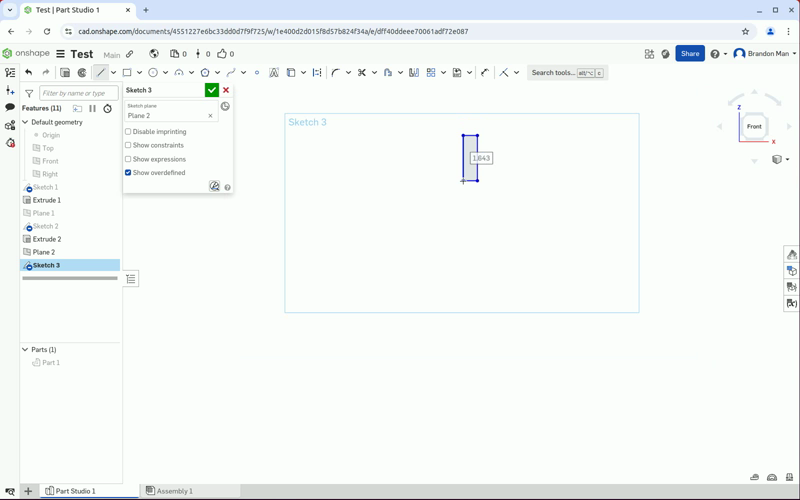
scroll(-6)
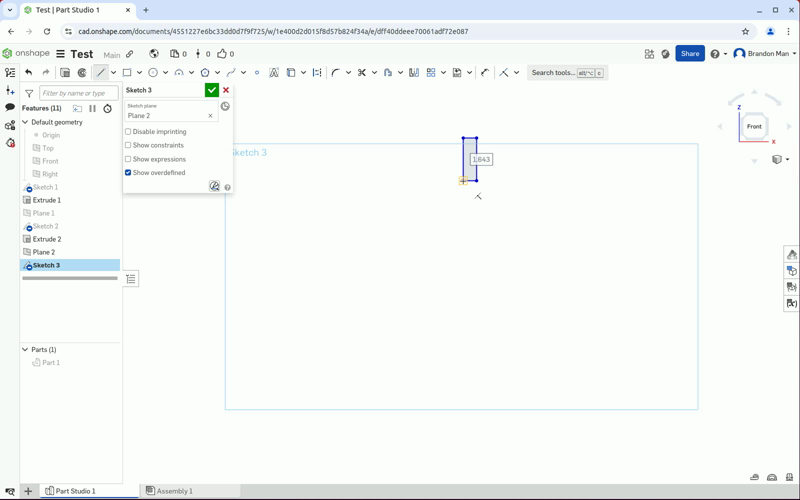
scroll(-6)
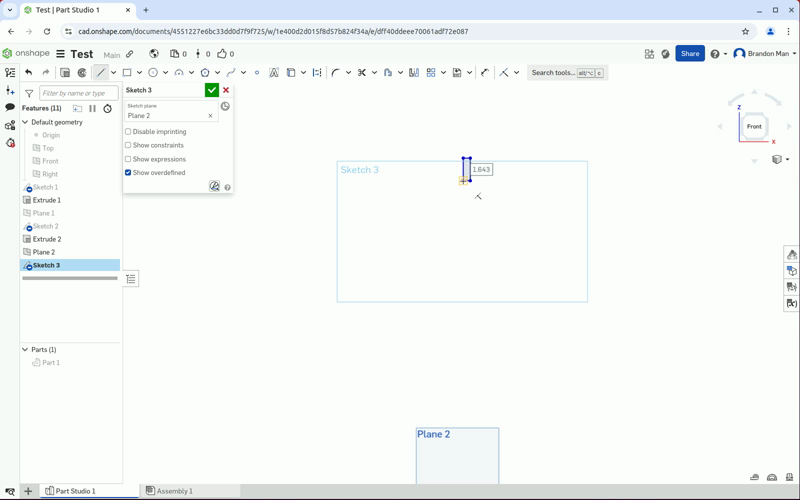
scroll(-6)
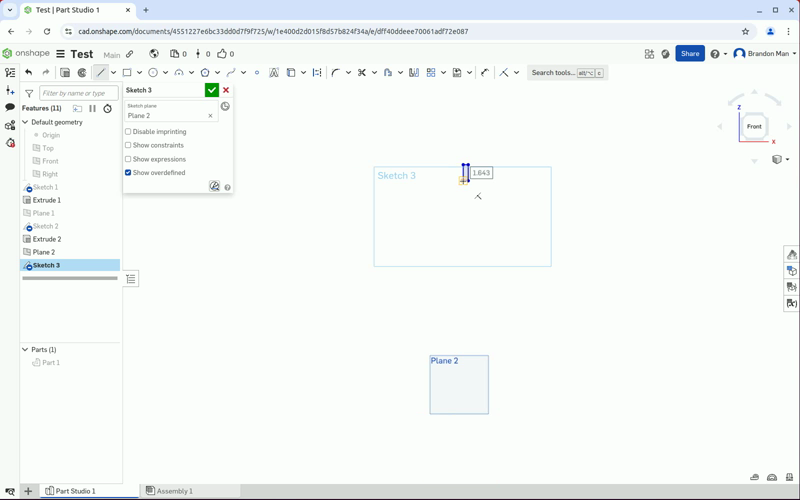
scroll(-6)
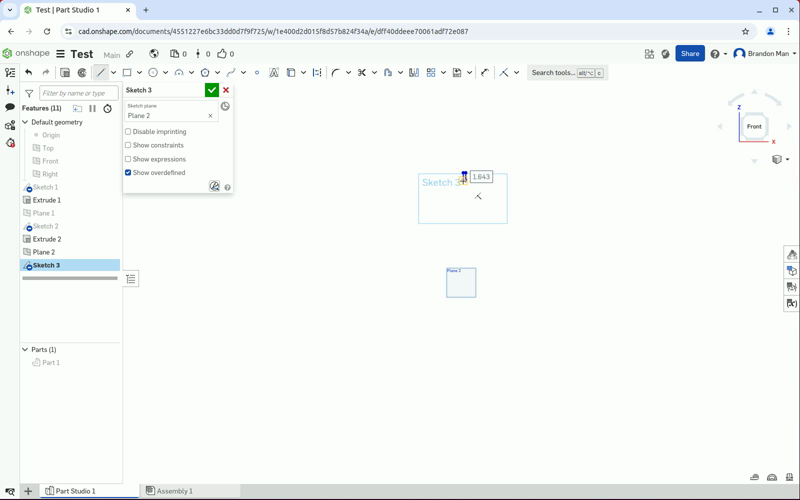
key(esc)
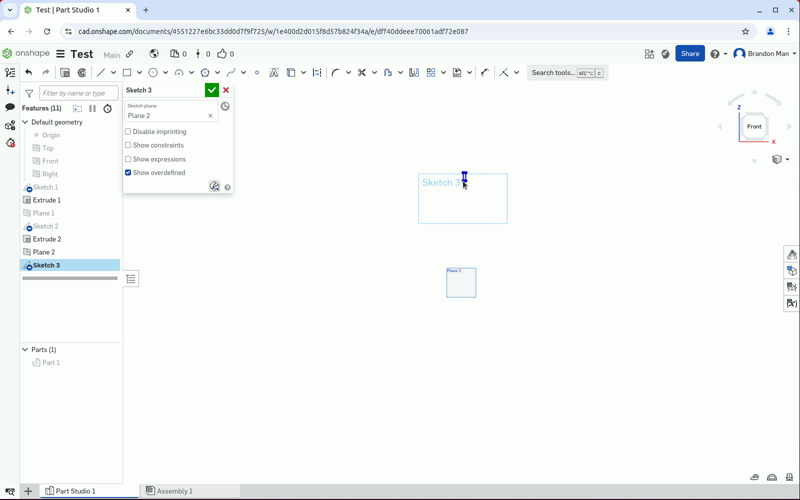
mouse_move(465, 177)
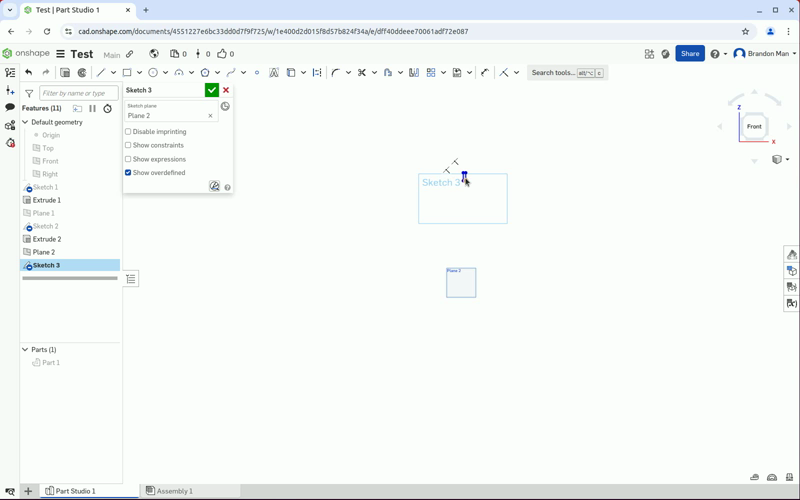
scroll(6)
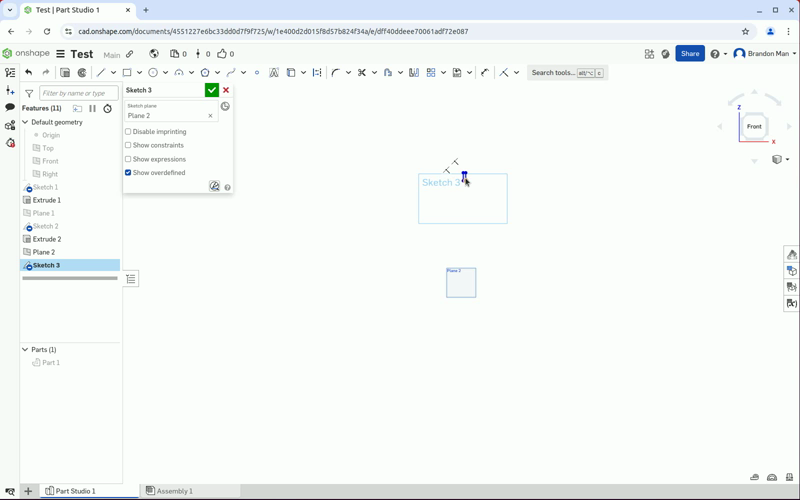
scroll(6)
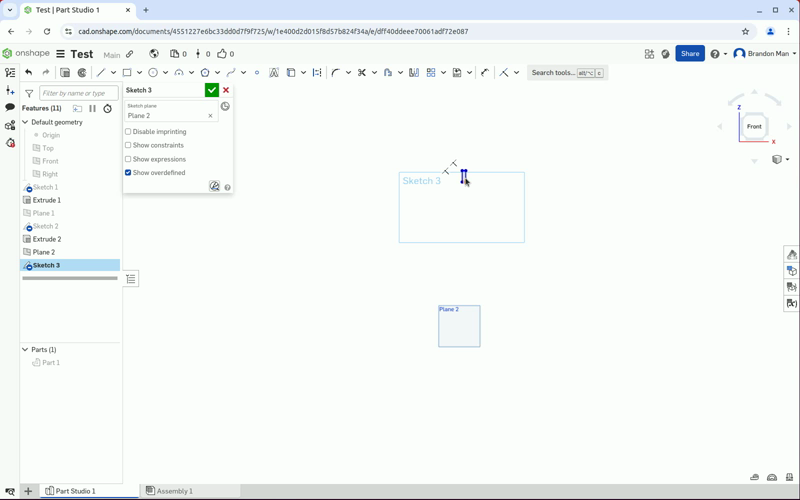
scroll(6)
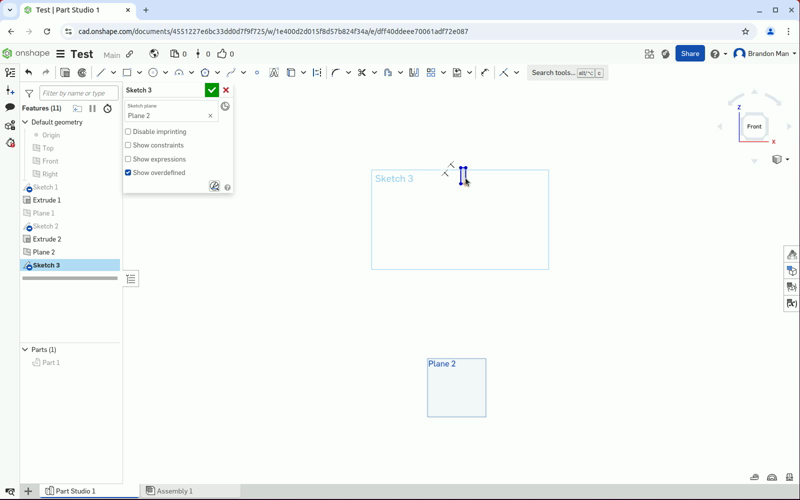
scroll(6)
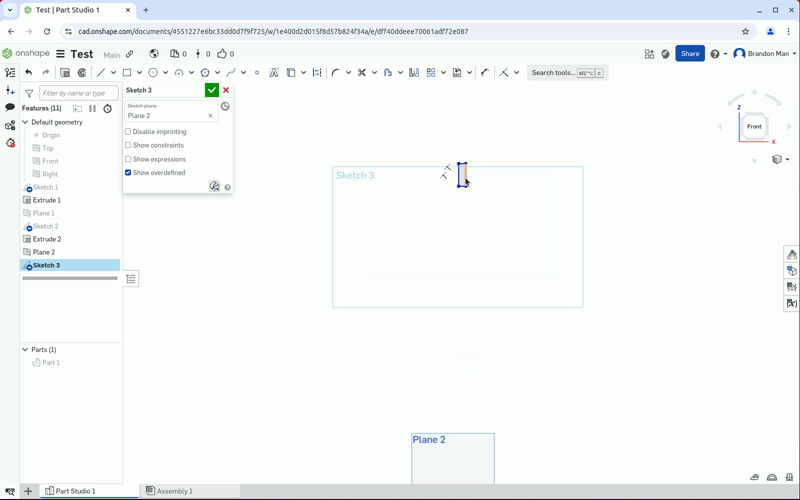
scroll(6)
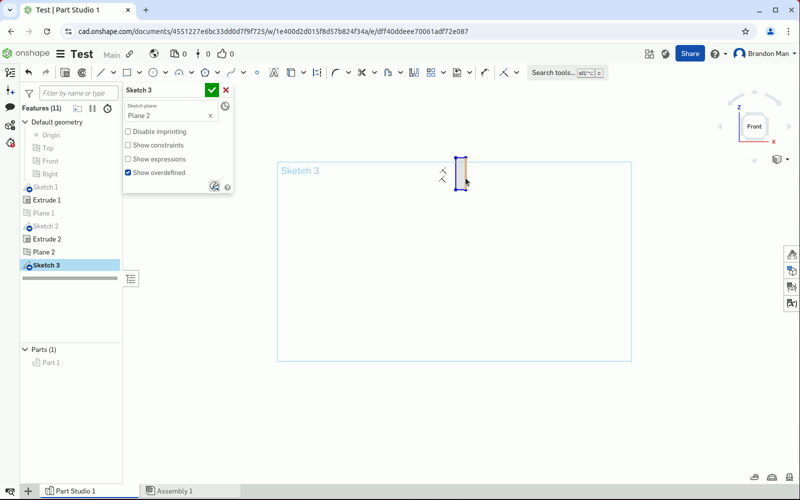
scroll(6)
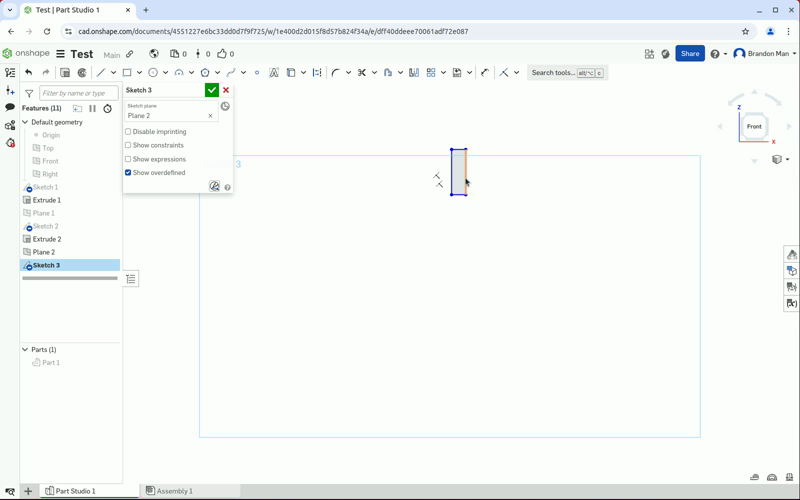
scroll(6)
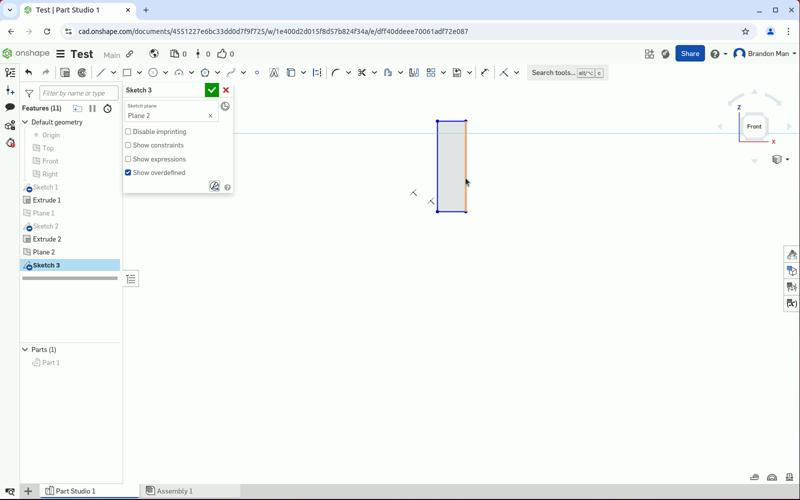
click(465, 177)
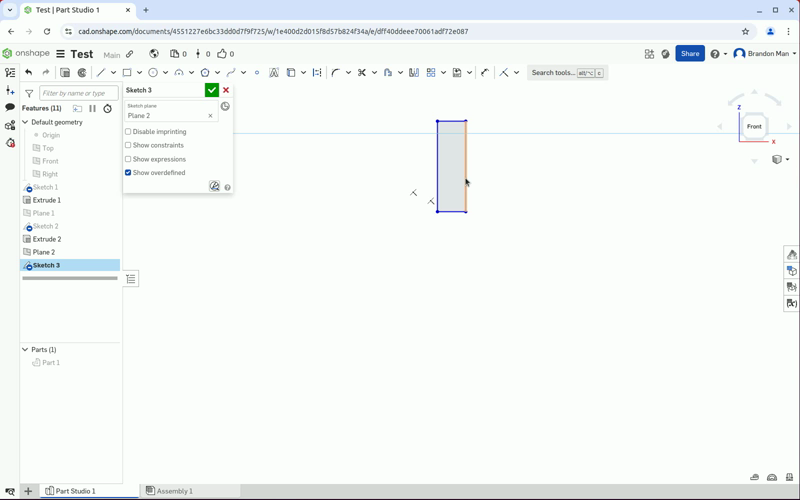
scroll(-6)
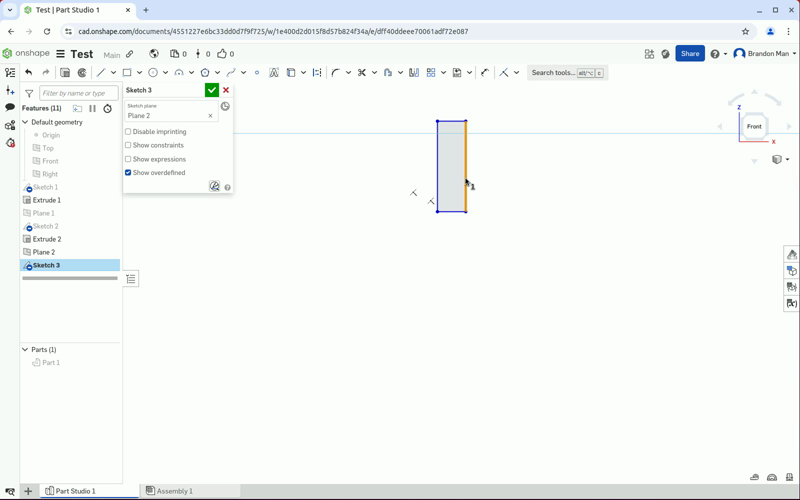
scroll(-6)
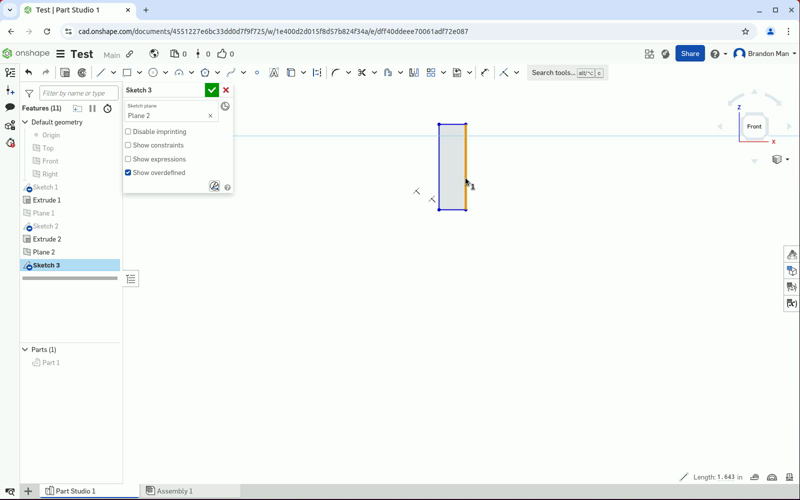
scroll(-6)
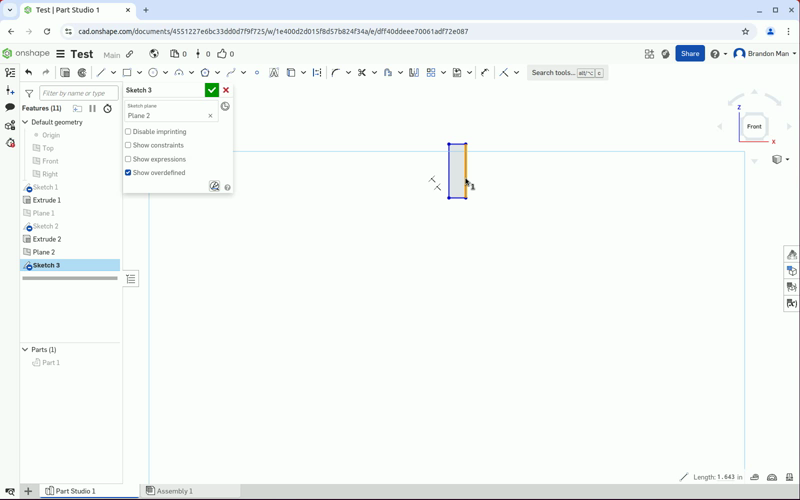
scroll(-6)
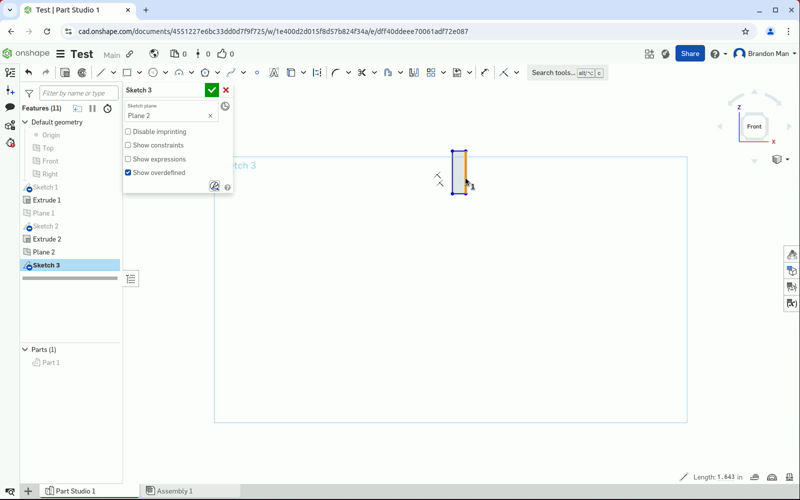
scroll(-6)
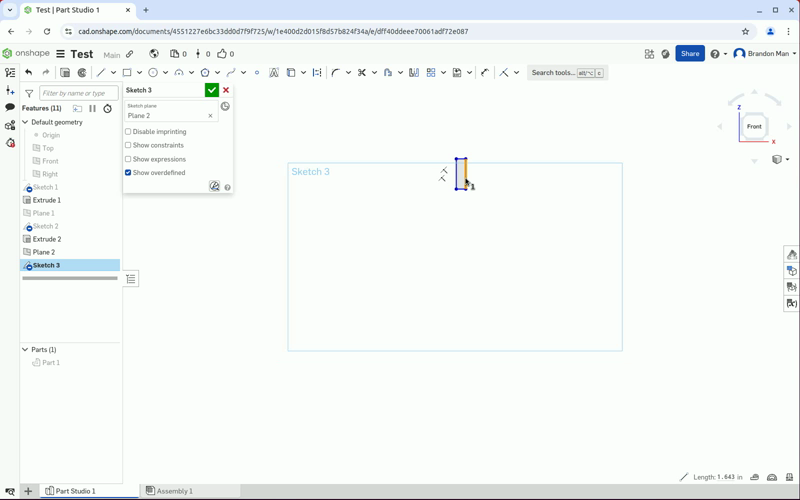
scroll(-6)
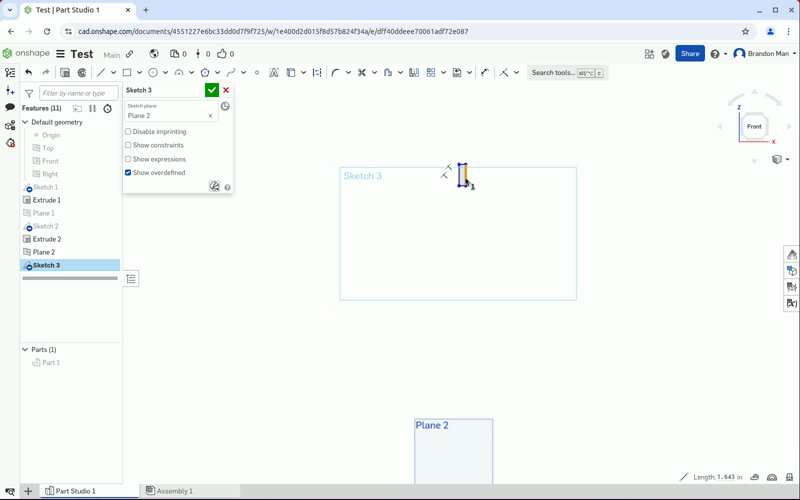
scroll(-6)
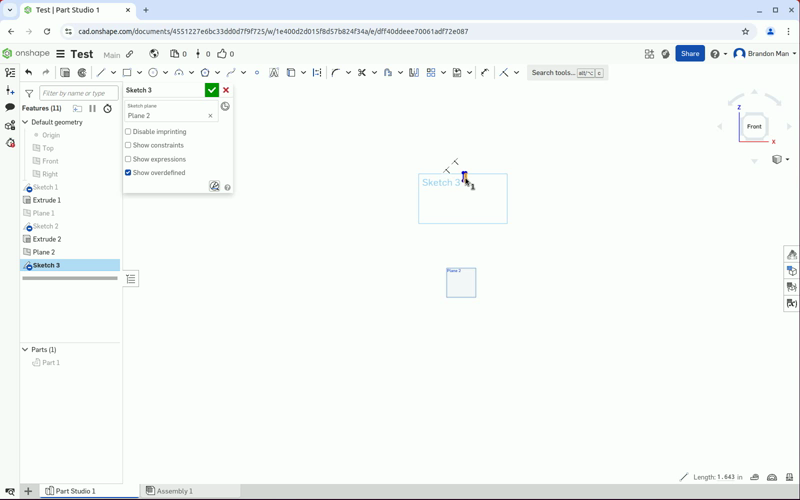
mouse_move(73, 352)
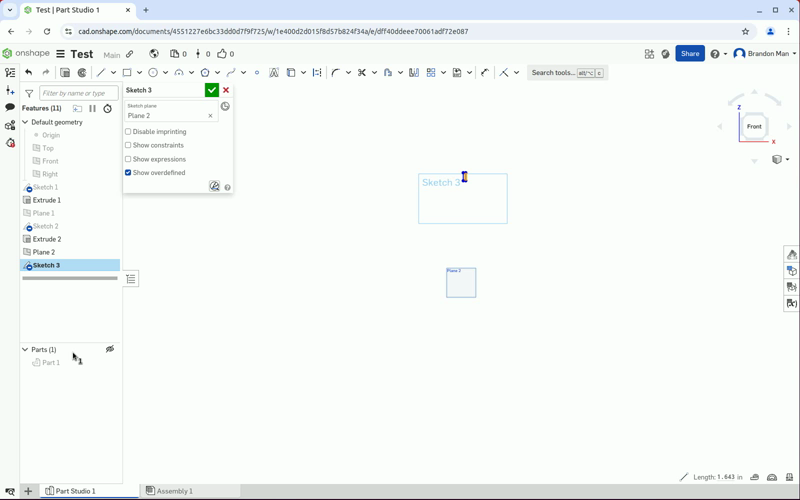
key(shift+y)
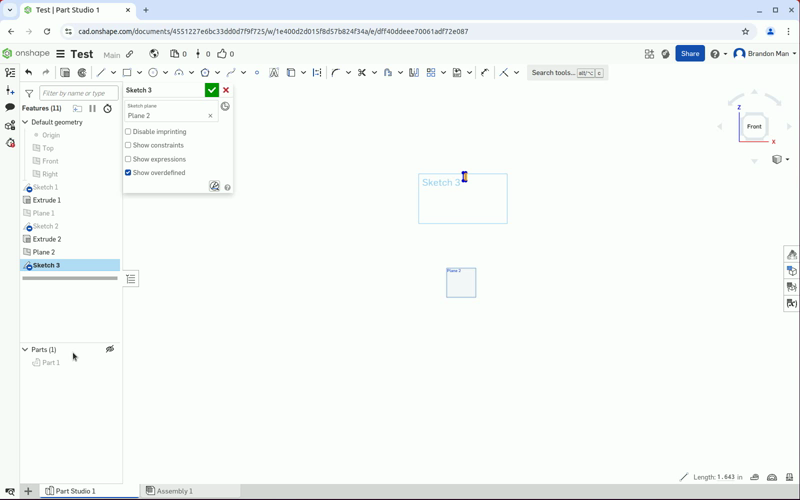
key(shift+e)
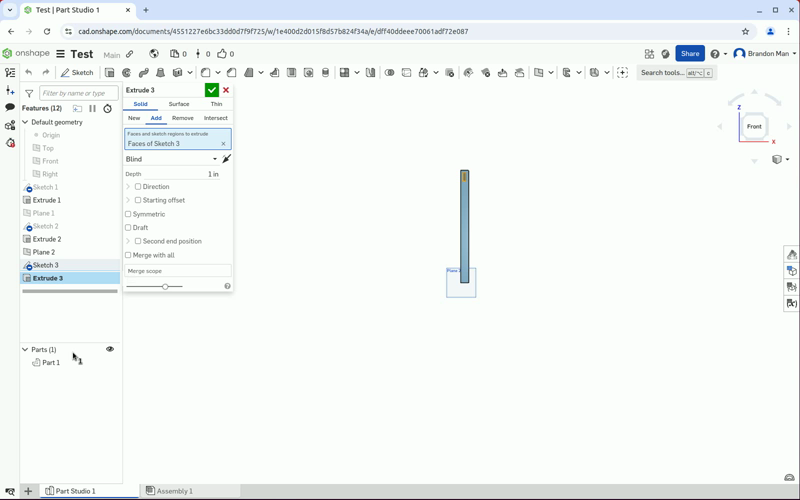
mouse_move(143, 106)
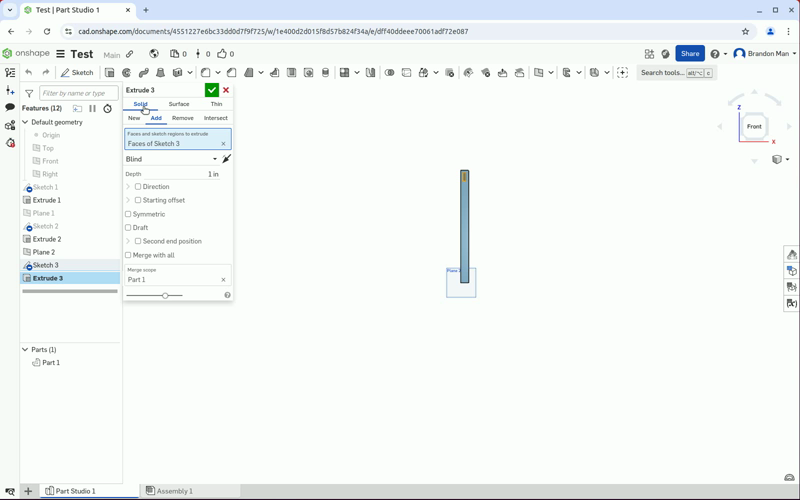
click(143, 106)
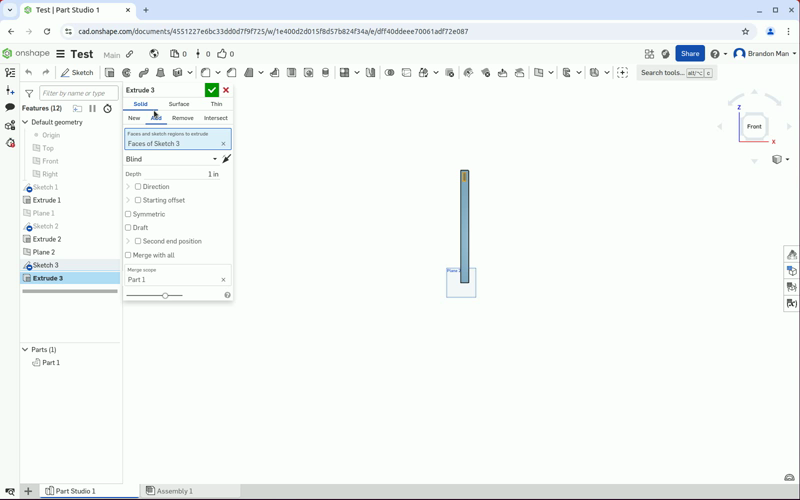
mouse_move(186, 120)
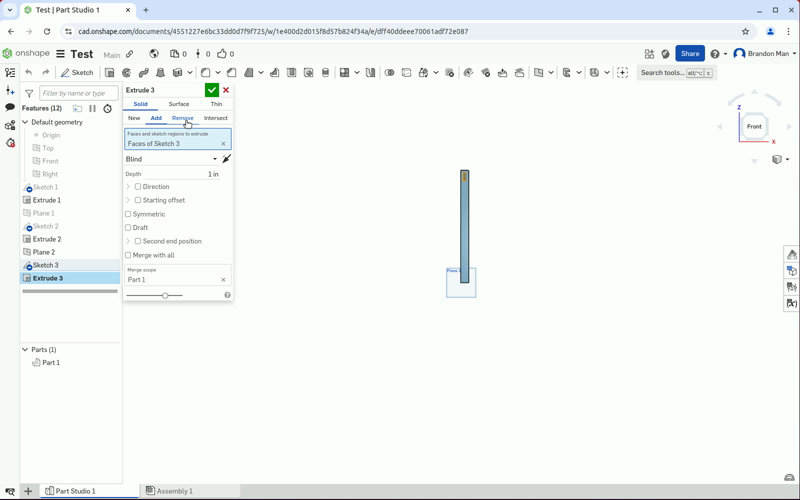
click(186, 120)
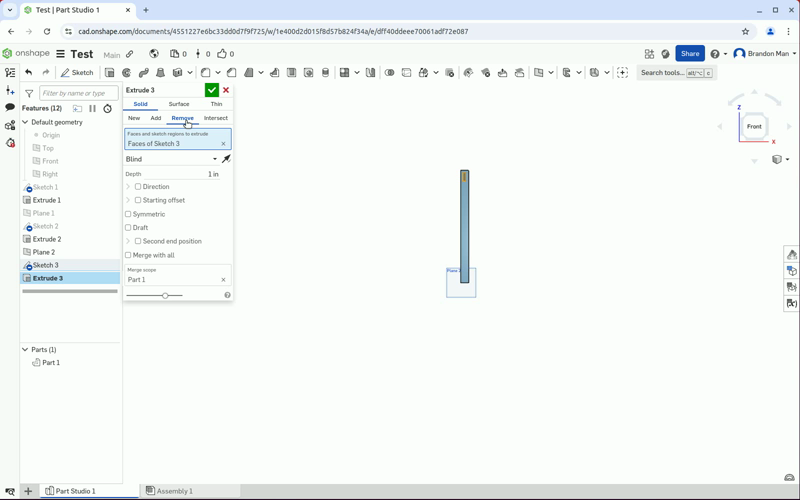
key(tab, 4)
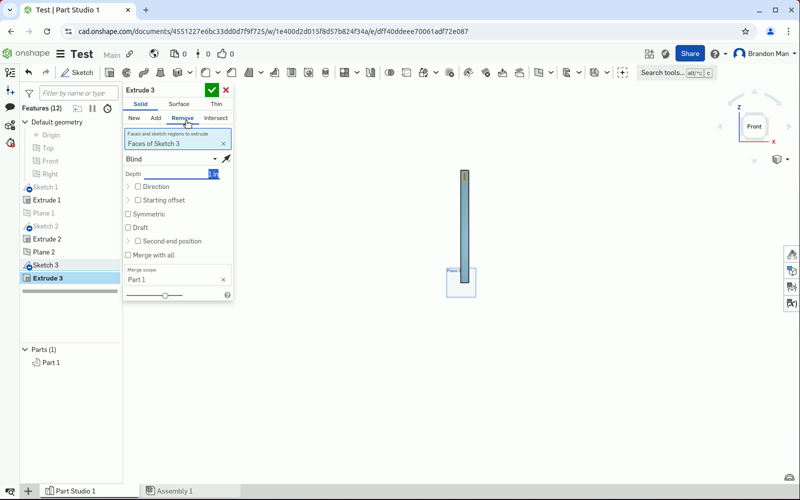
text(0.481)
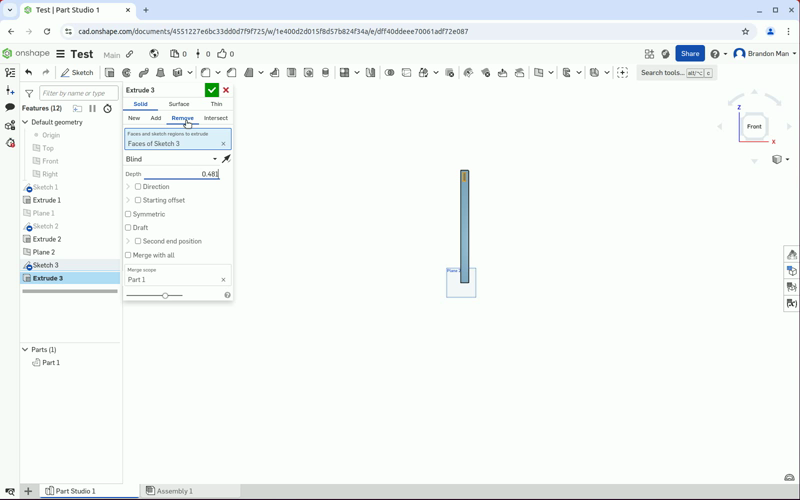
key(tab, 6)
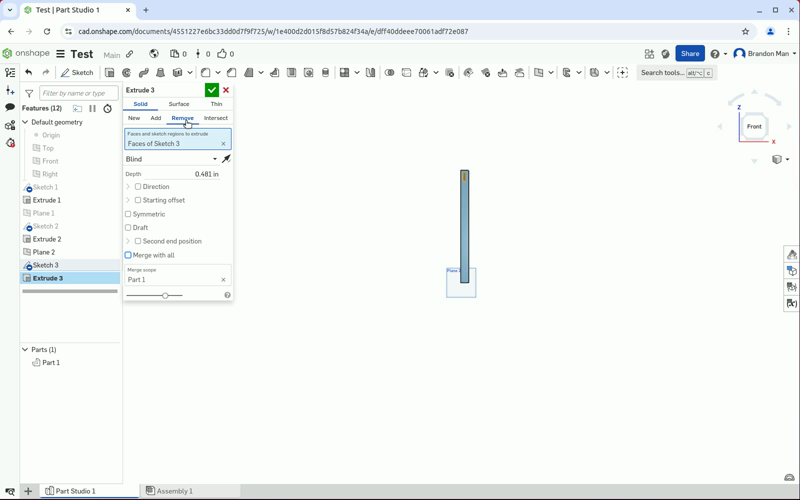
key(space)
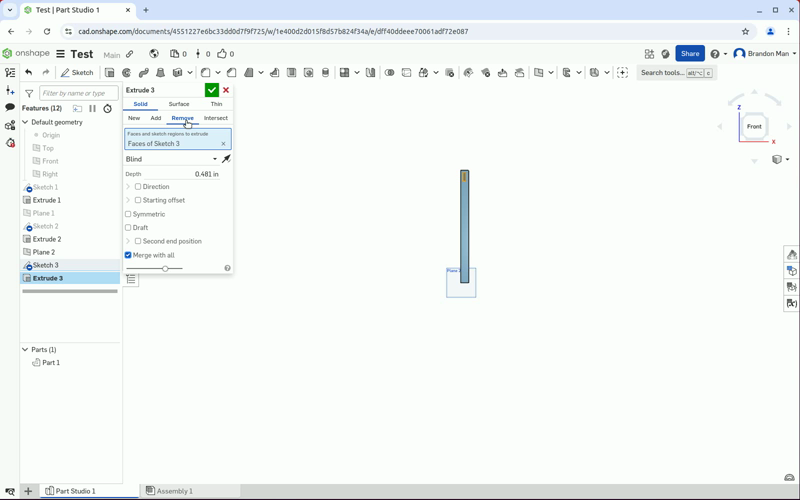
key(enter)
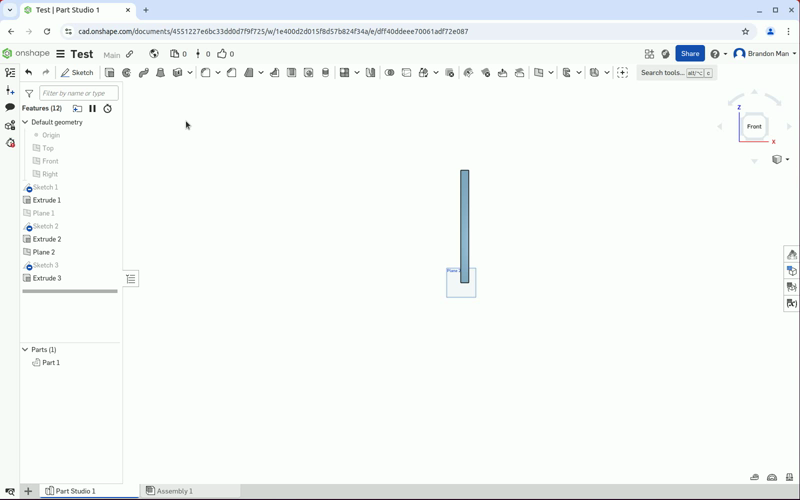
key(shift+h)
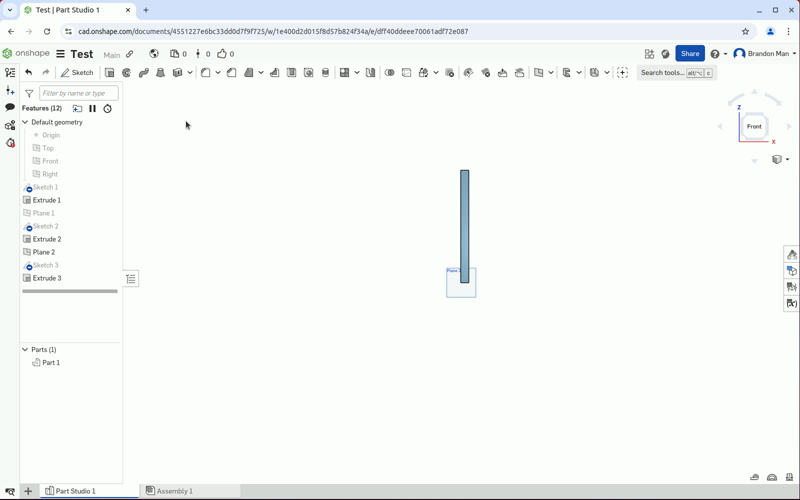
key(shift+h)
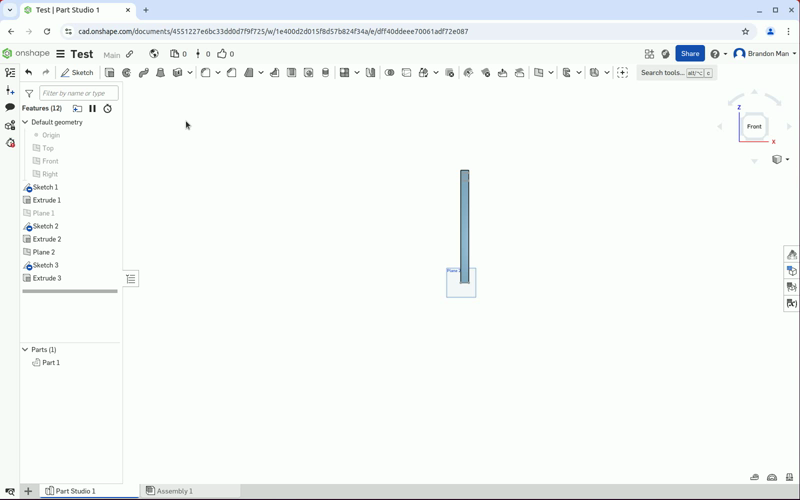
key(shift+7)
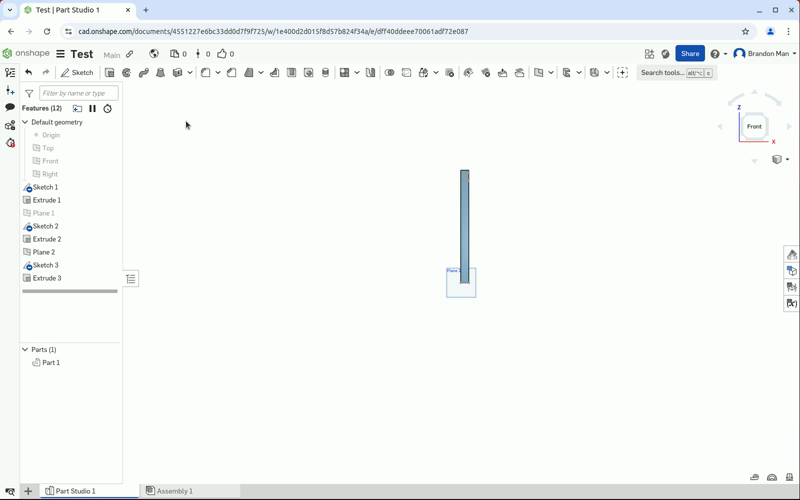
key(left, 2)
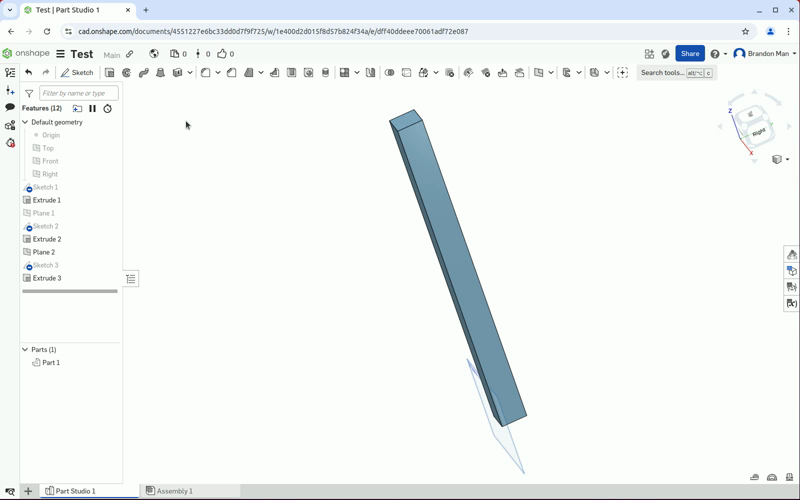
key(down, 2)
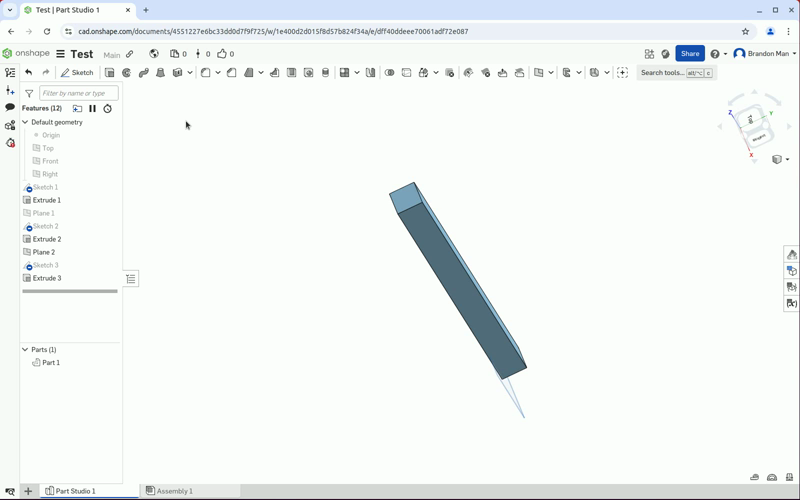
key(up, 2)
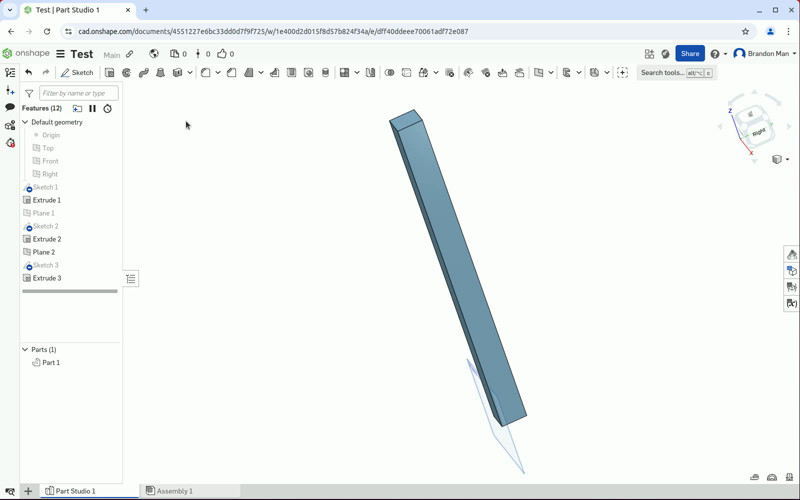
key(right, 2)
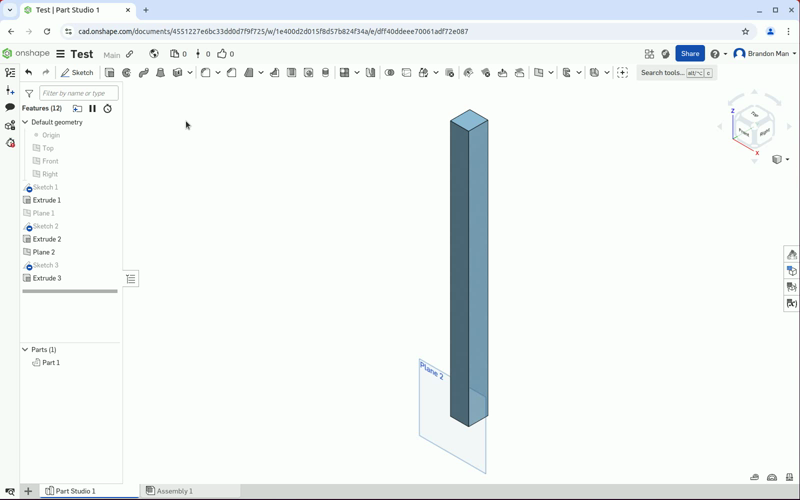
mouse_move(73, 189)
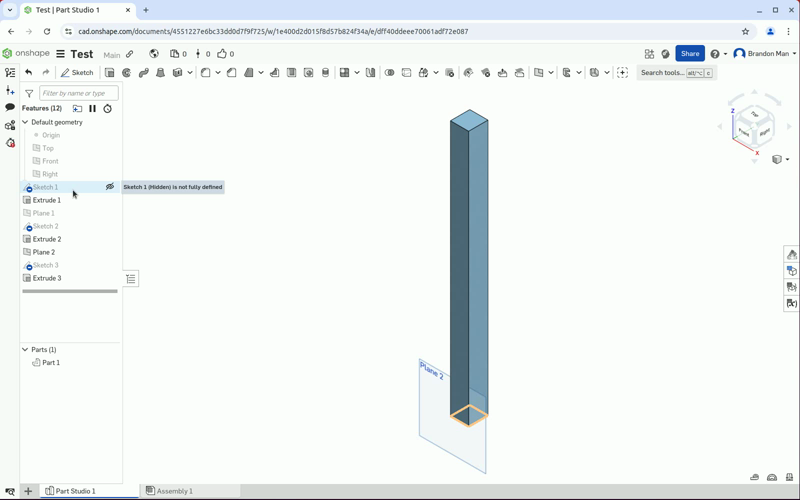
click(73, 189)